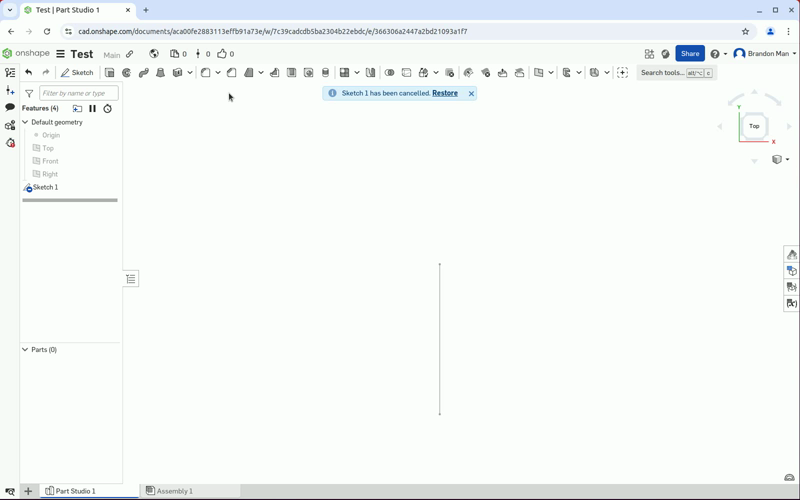
key(shift+h)
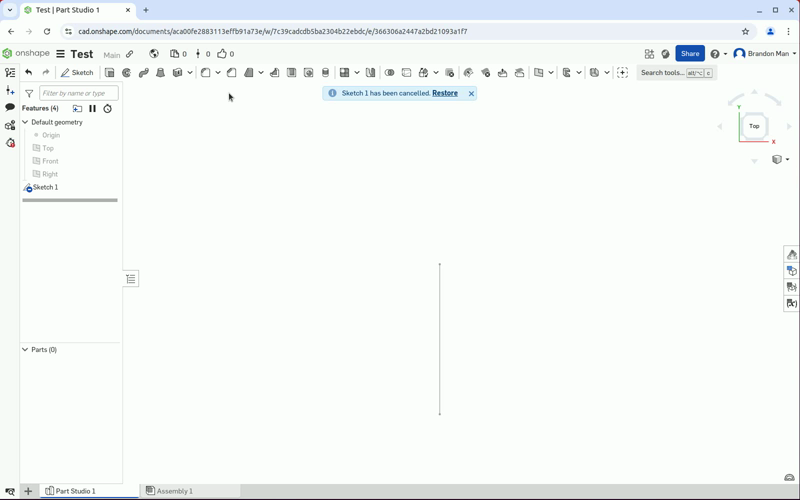
key(shift+s)
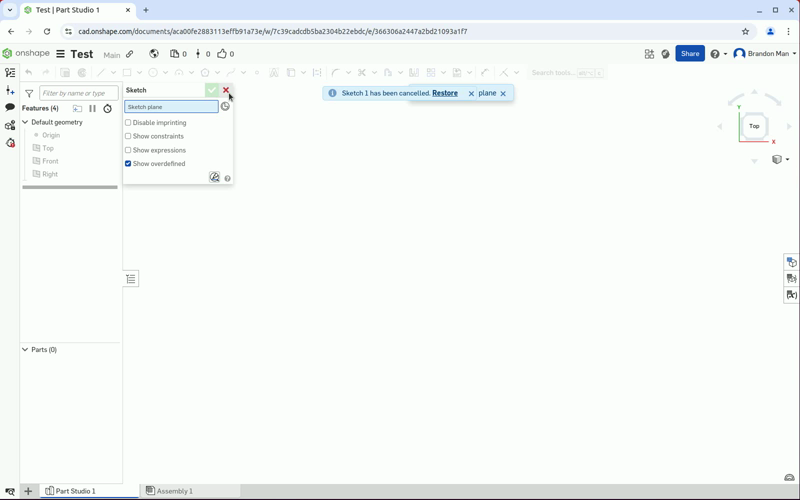
mouse_move(73, 150)
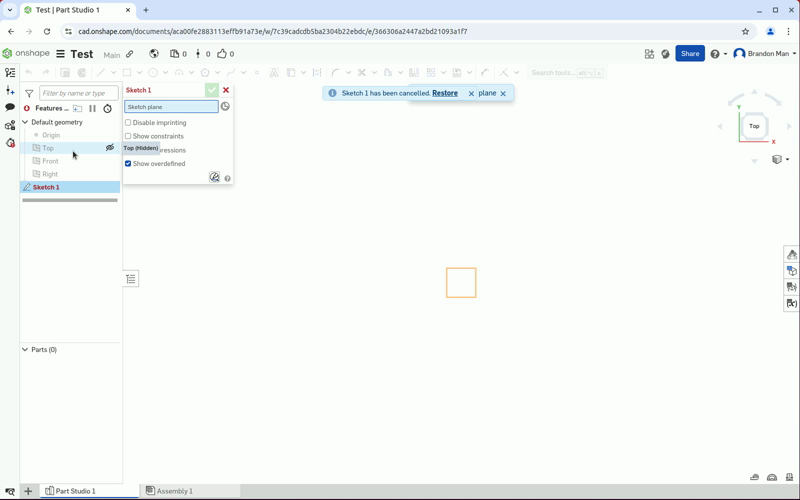
click(73, 150)
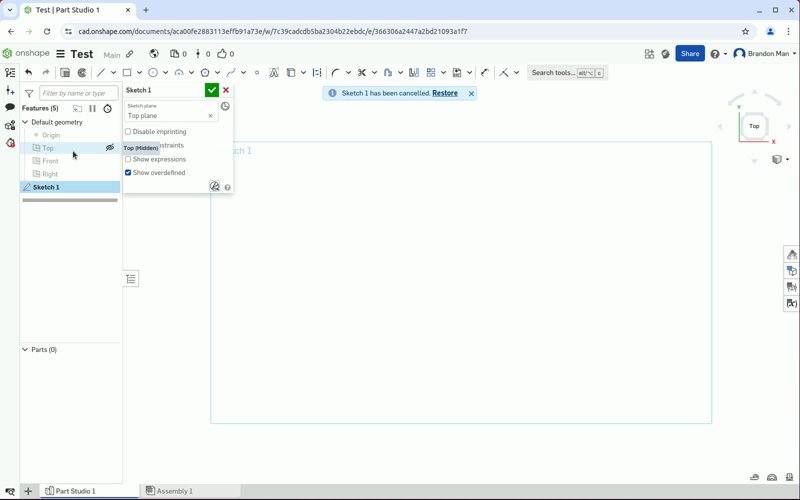
mouse_move(73, 352)
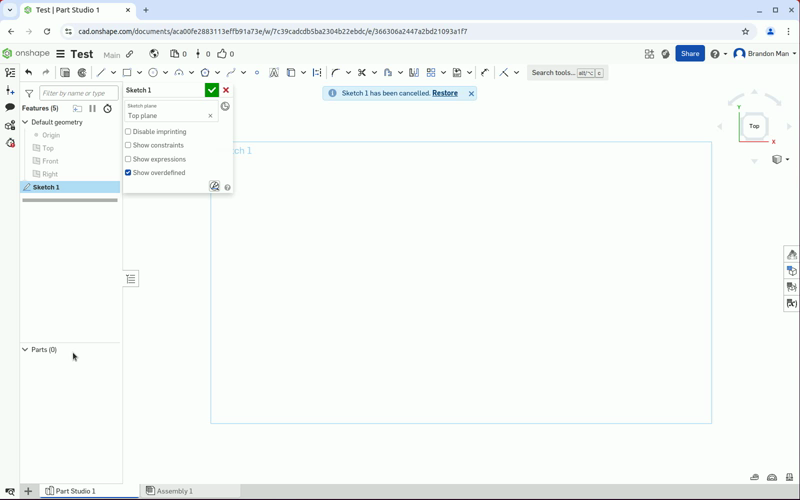
key(y)
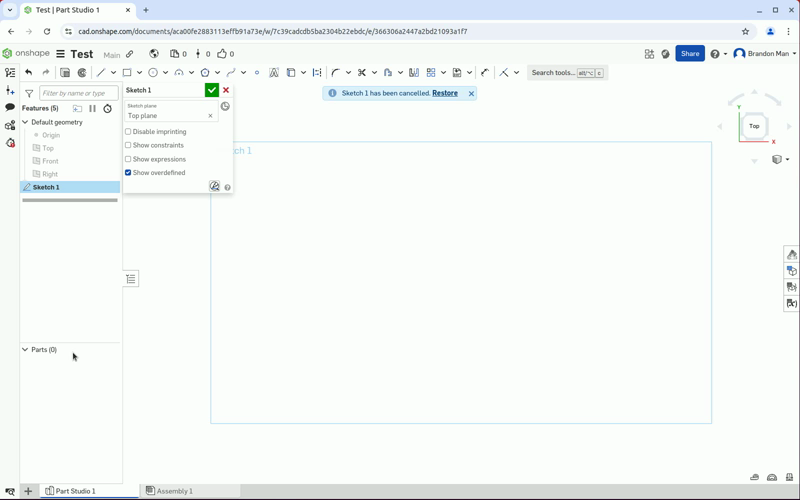
key(l)
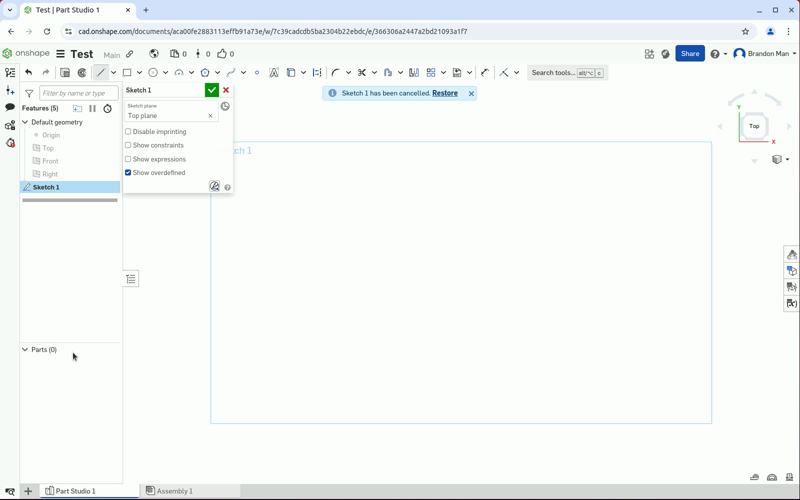
key_down(shift)
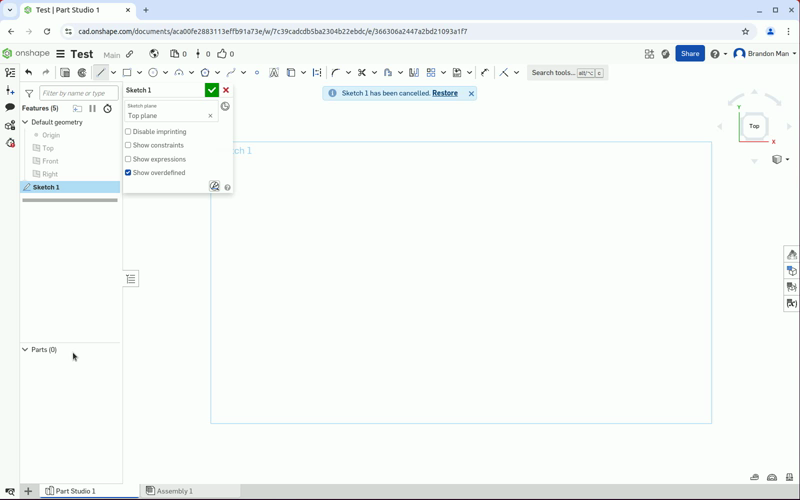
mouse_move(436, 232)
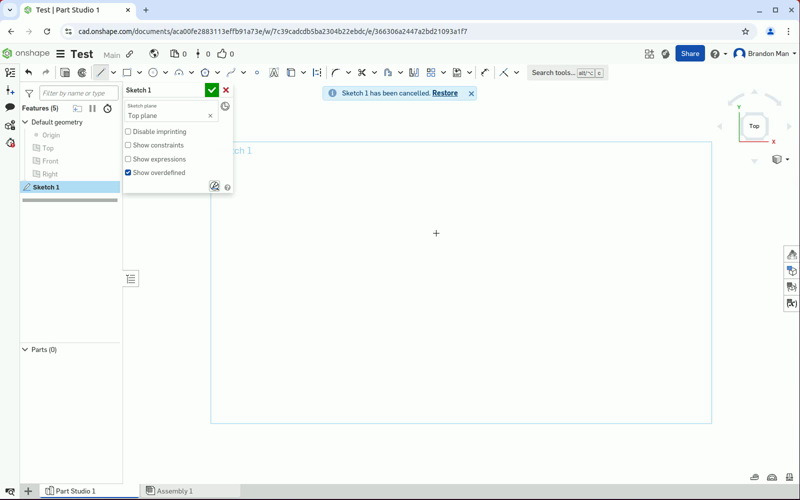
click(436, 232)
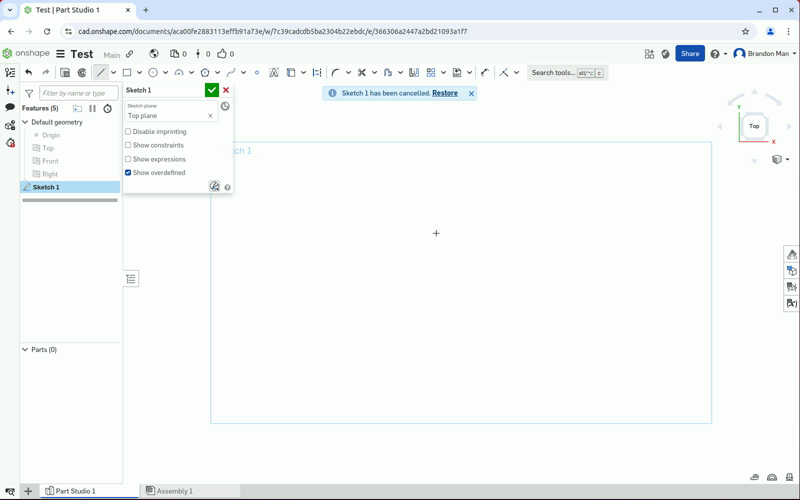
key_up(shift)
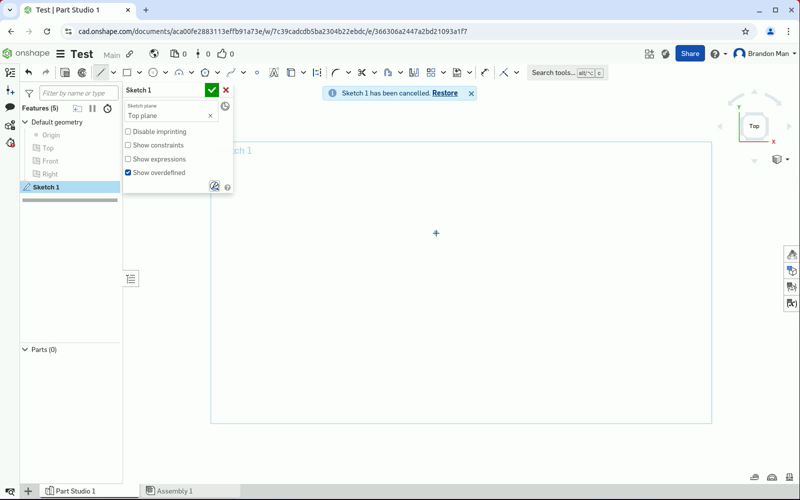
key_down(shift)
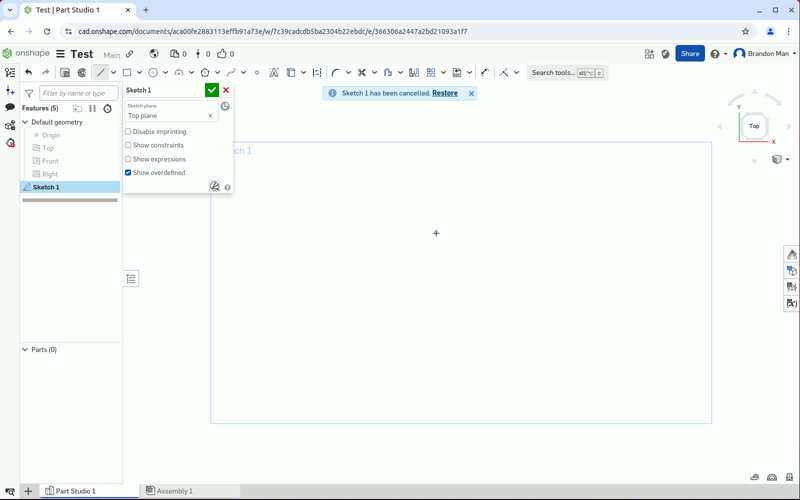
mouse_move(466, 232)
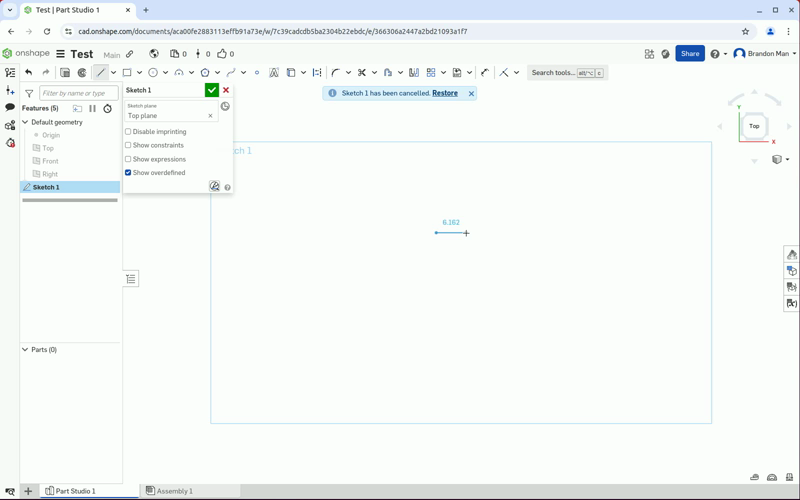
mouse_move(461, 232)
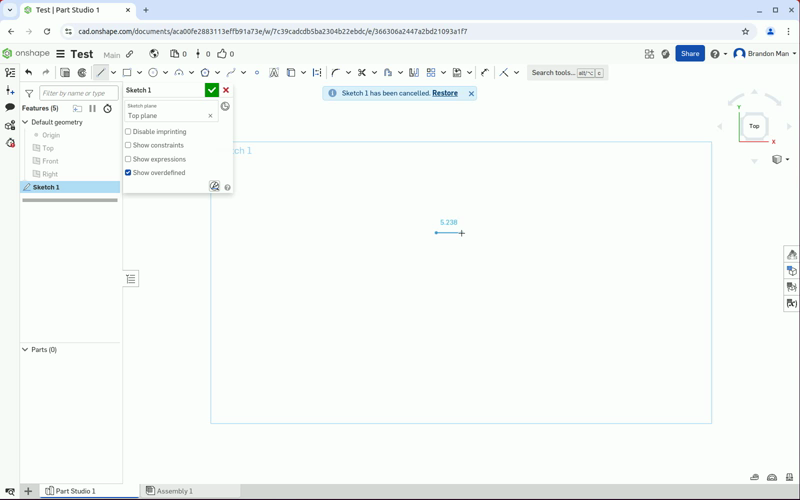
click(461, 232)
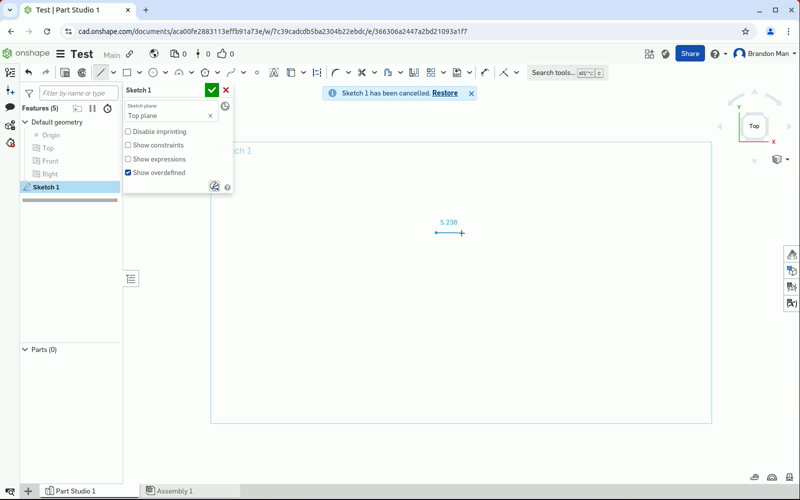
key_up(shift)
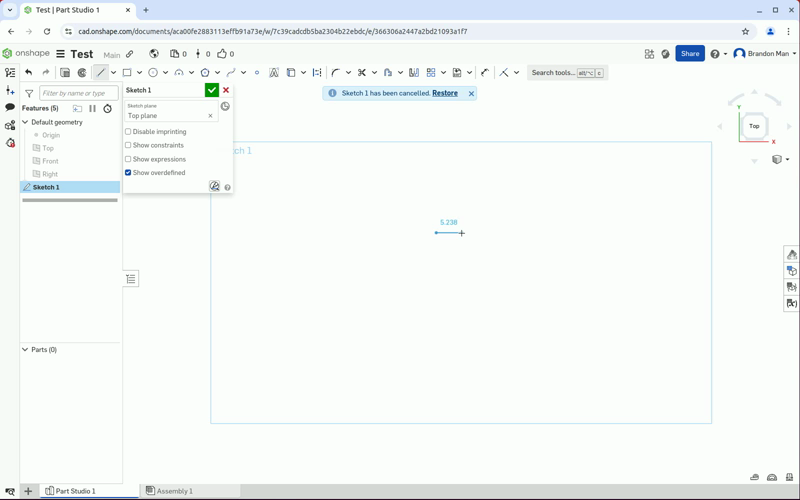
key_down(shift)
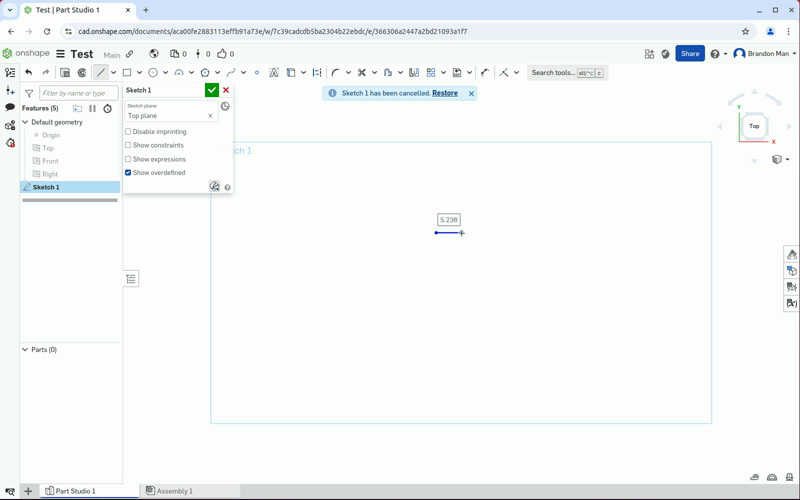
mouse_move(491, 232)
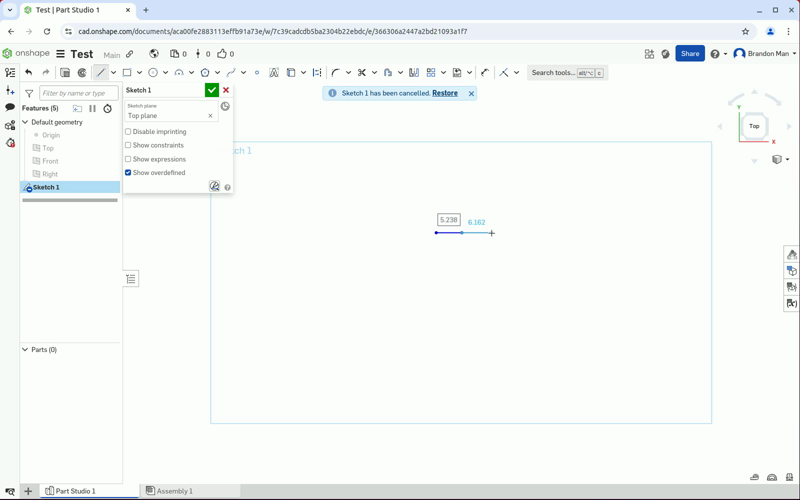
mouse_move(461, 282)
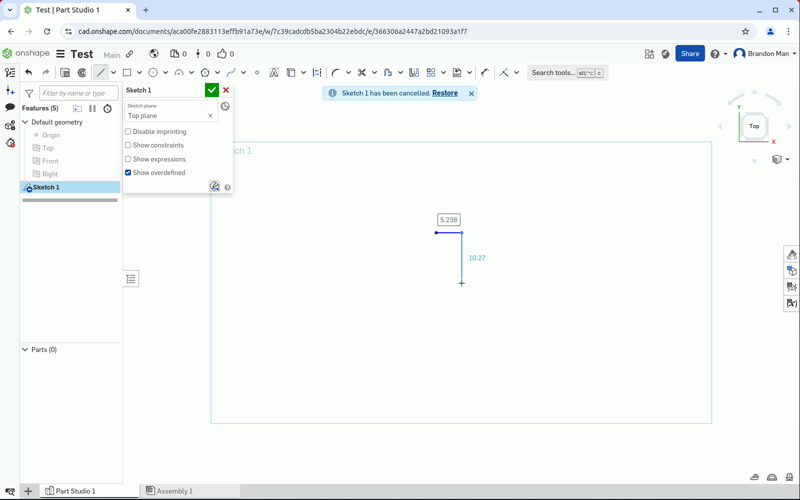
click(461, 282)
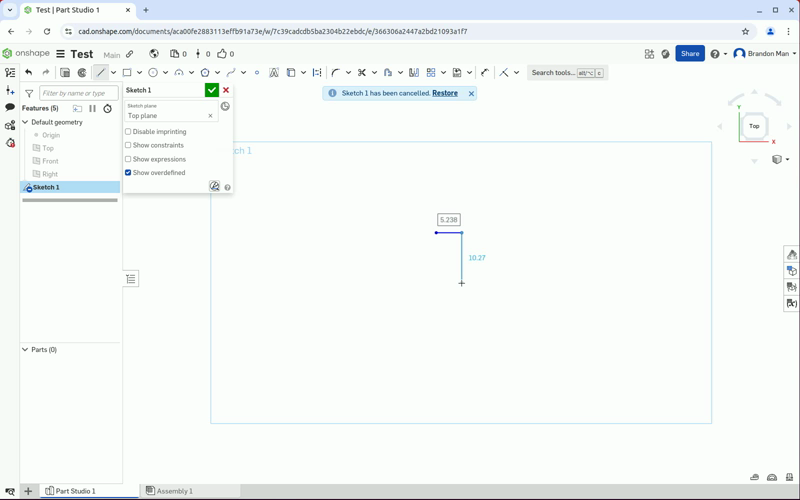
key_up(shift)
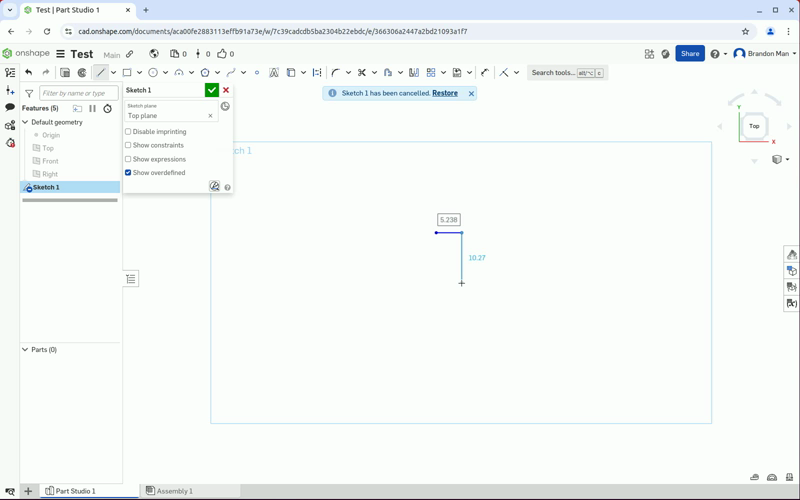
key_down(shift)
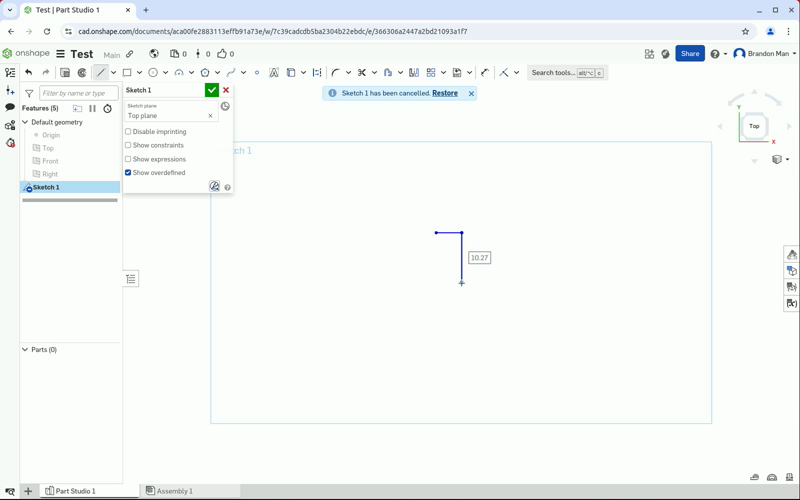
mouse_move(491, 282)
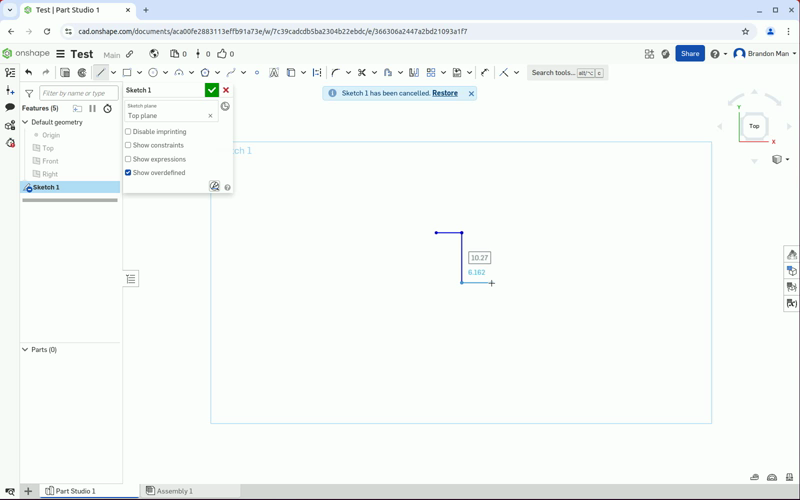
mouse_move(486, 282)
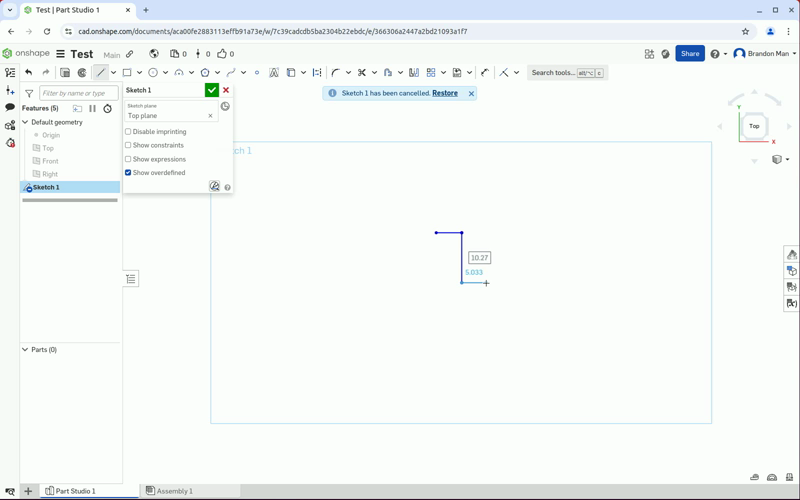
click(486, 282)
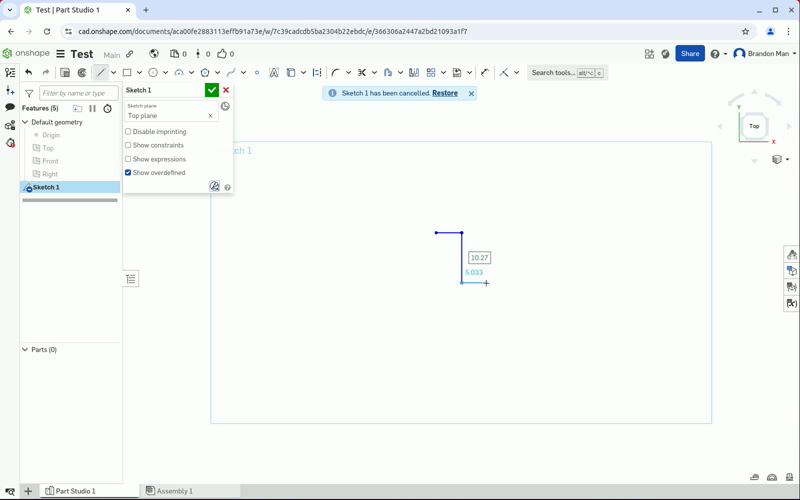
key_up(shift)
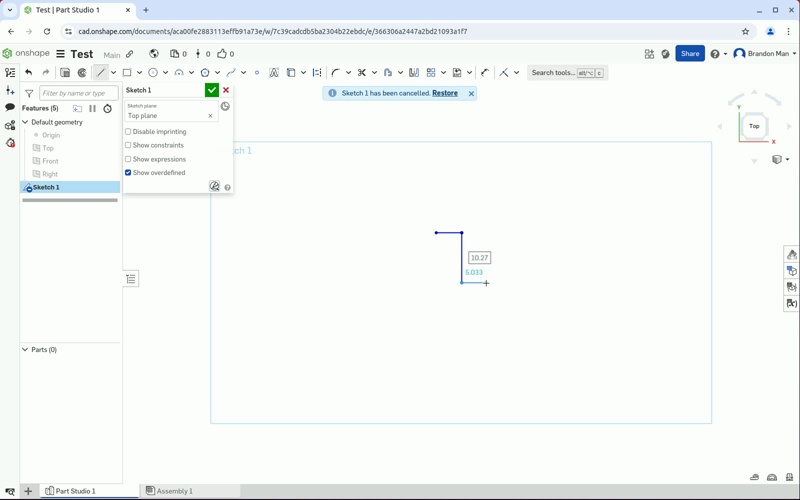
key_down(shift)
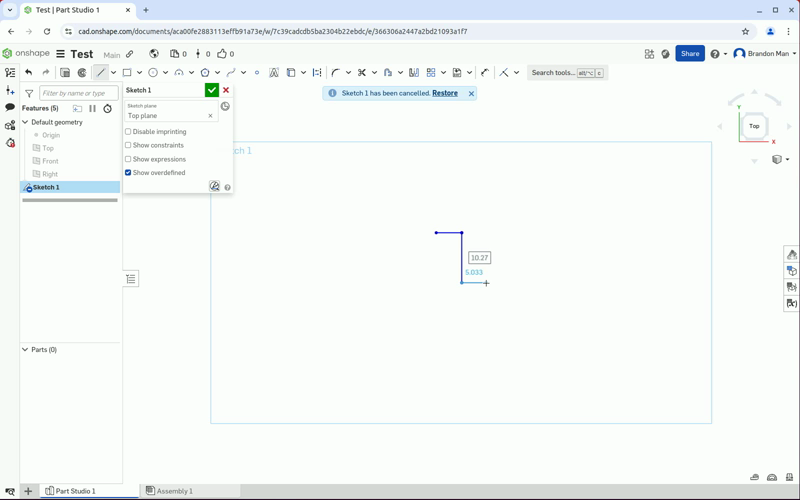
mouse_move(516, 282)
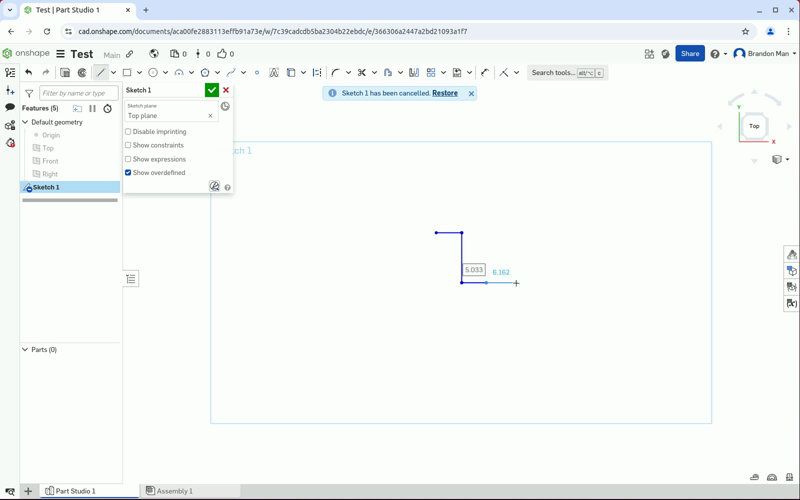
mouse_move(486, 232)
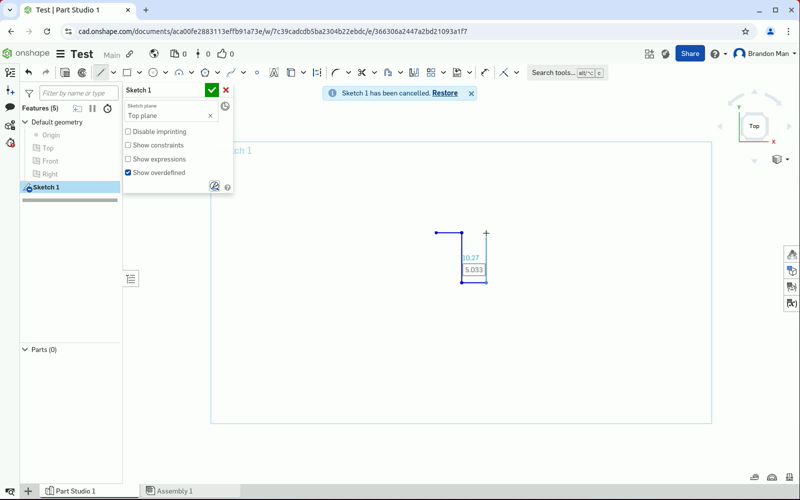
click(486, 232)
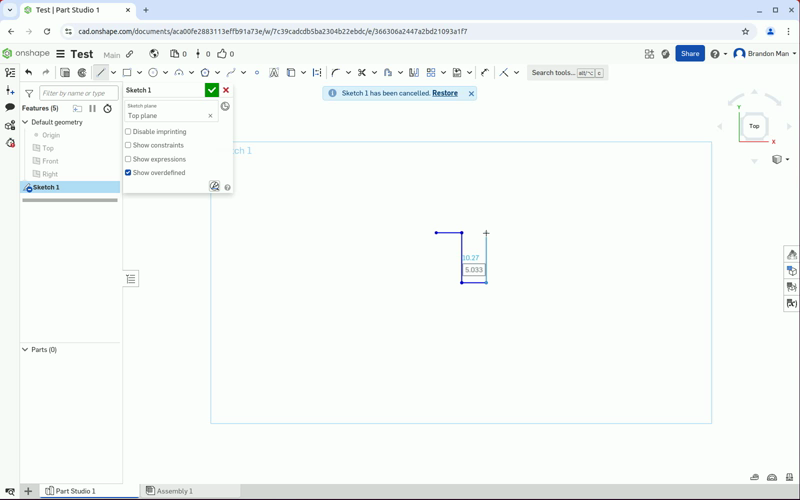
key_up(shift)
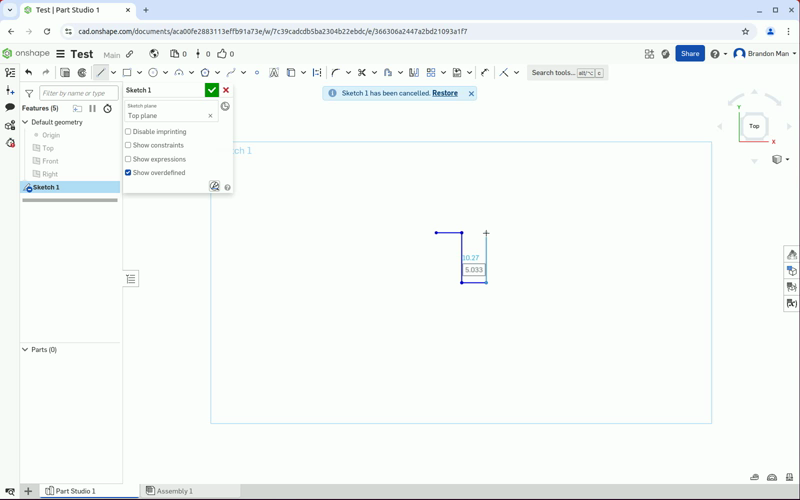
key_down(shift)
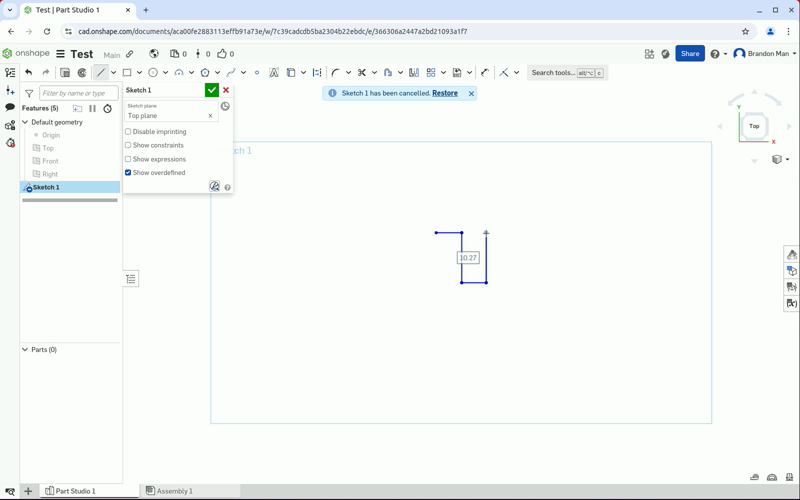
mouse_move(516, 232)
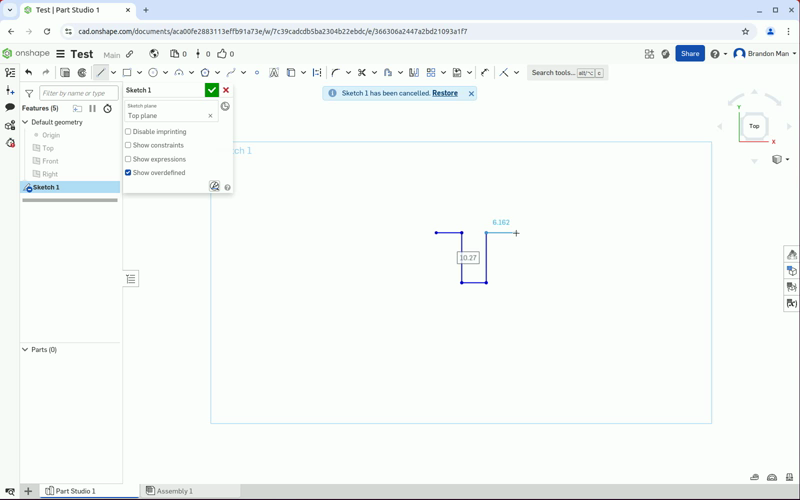
mouse_move(511, 232)
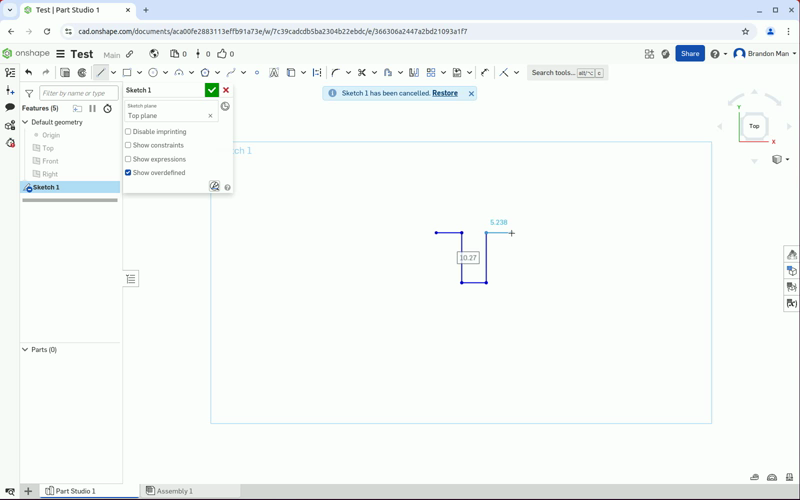
click(511, 232)
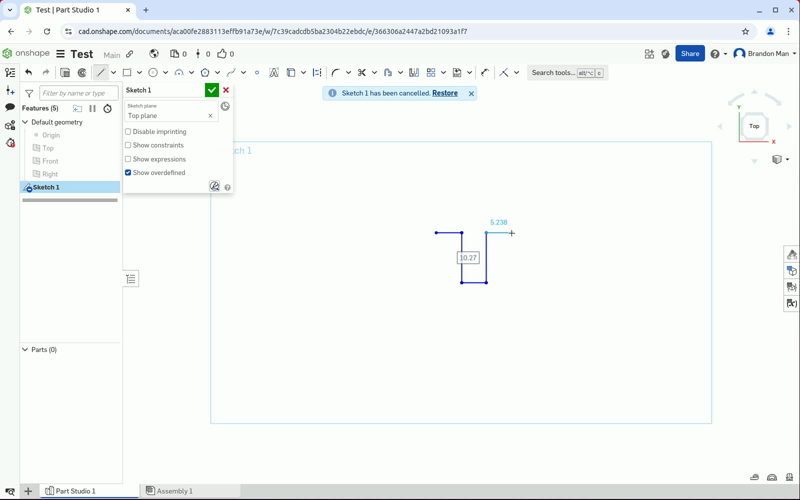
key_up(shift)
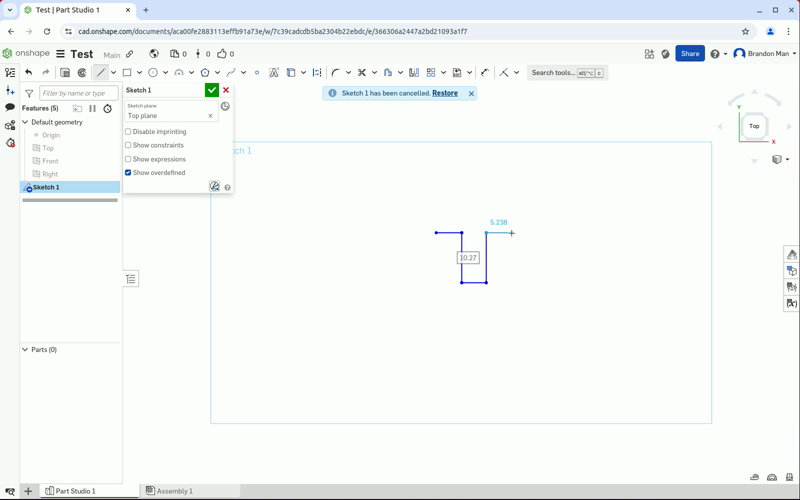
key_down(shift)
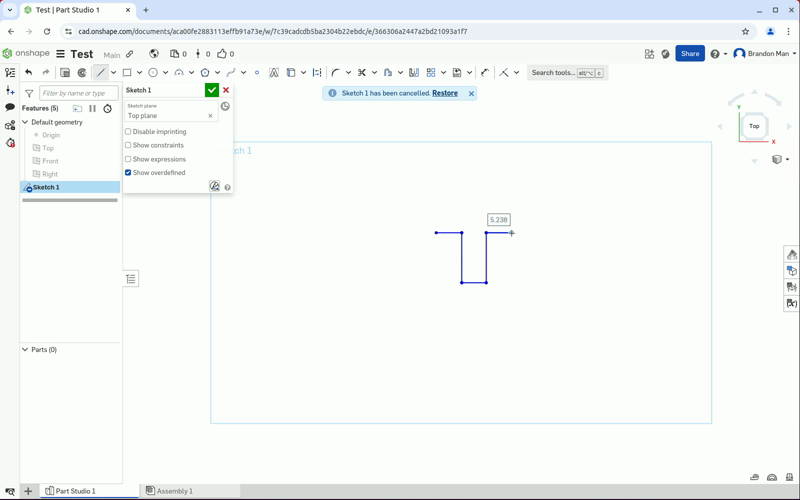
mouse_move(511, 169)
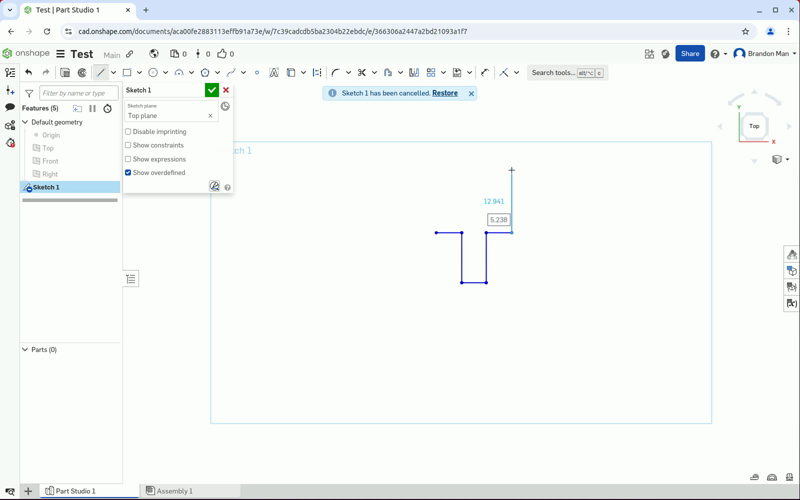
click(511, 169)
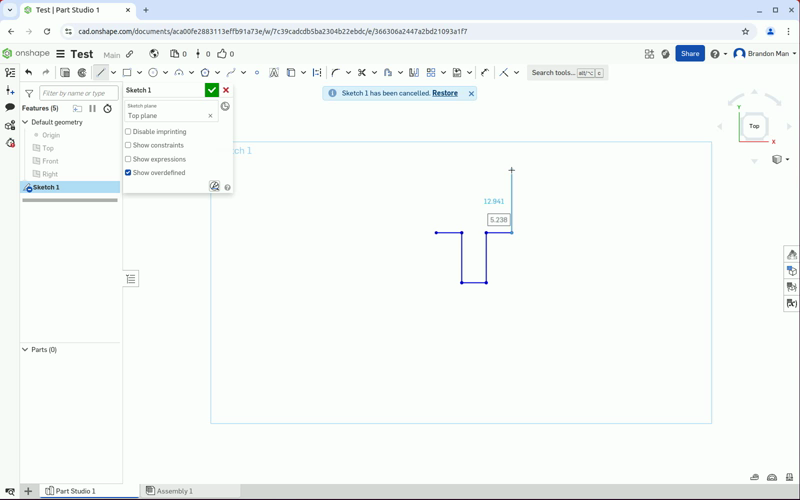
key_up(shift)
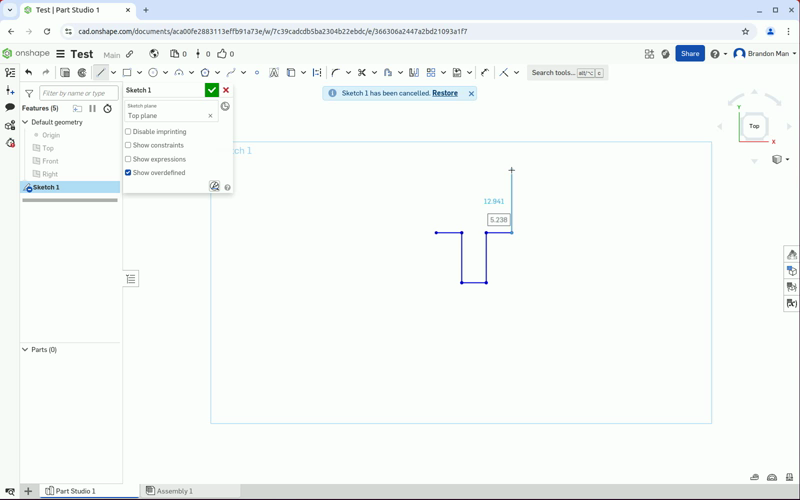
key_down(shift)
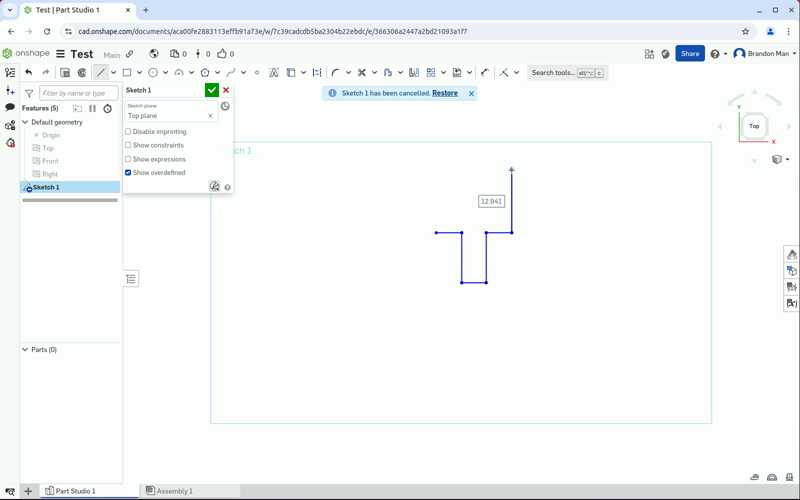
mouse_move(436, 169)
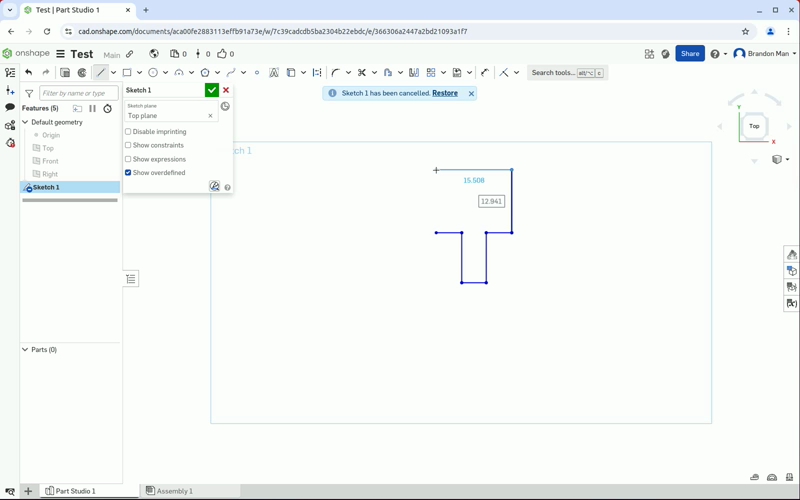
click(436, 169)
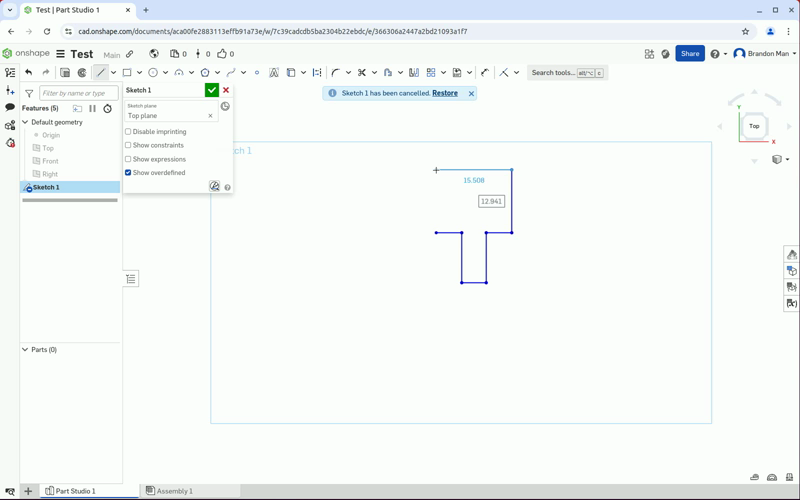
key_up(shift)
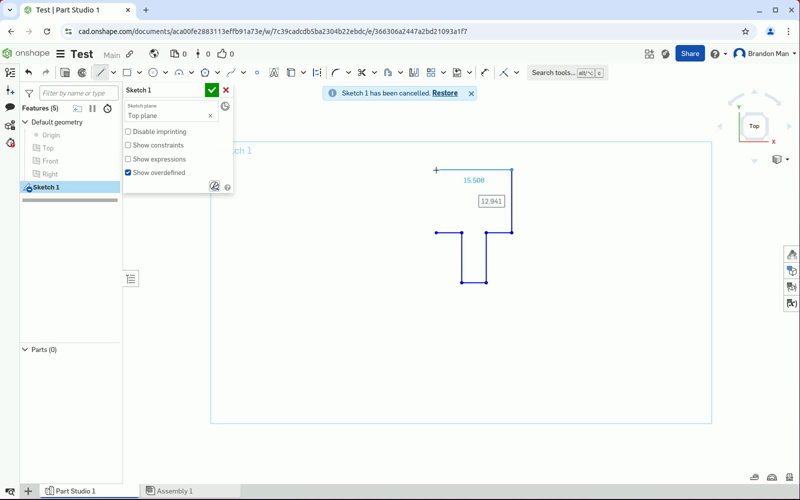
key_down(shift)
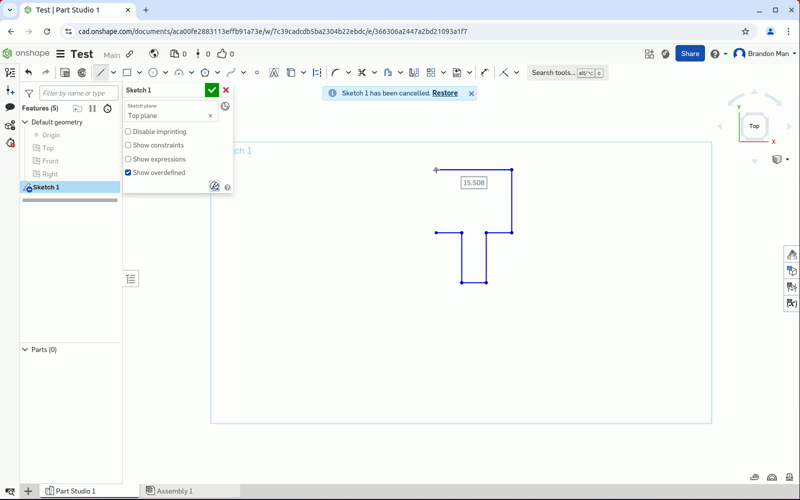
mouse_move(436, 232)
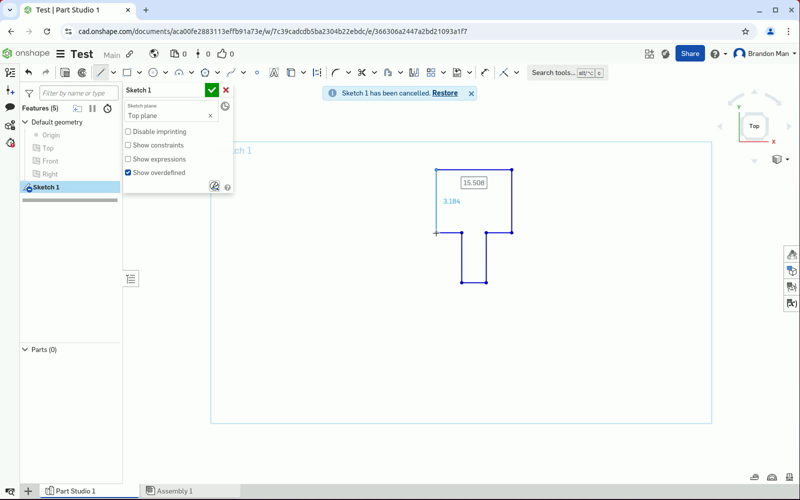
key_up(shift)
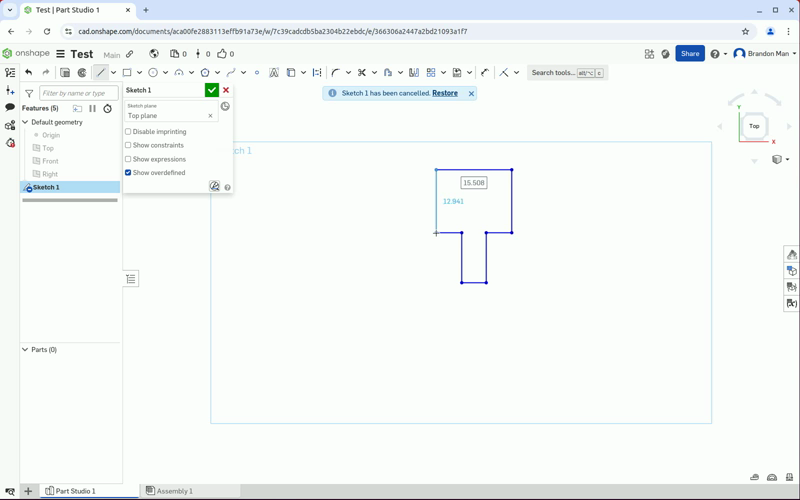
click(436, 232)
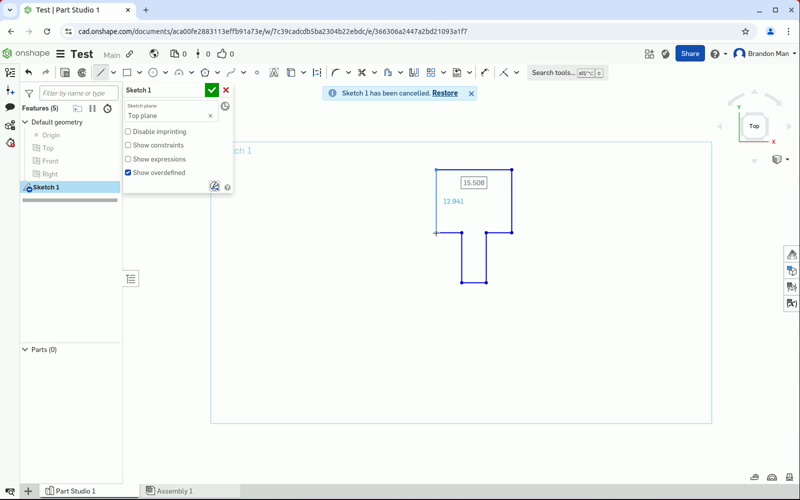
key(esc)
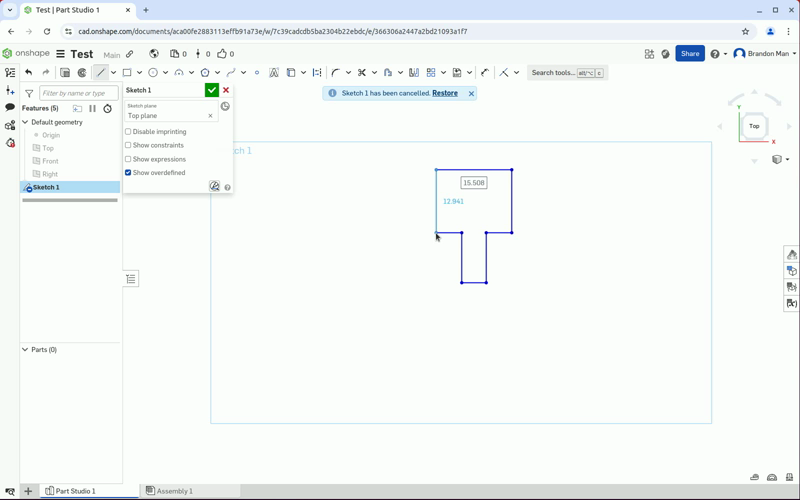
mouse_move(468, 269)
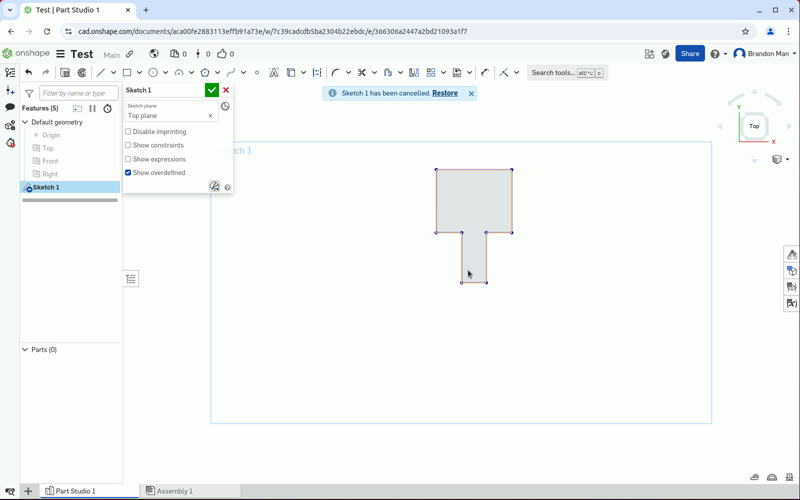
click(468, 269)
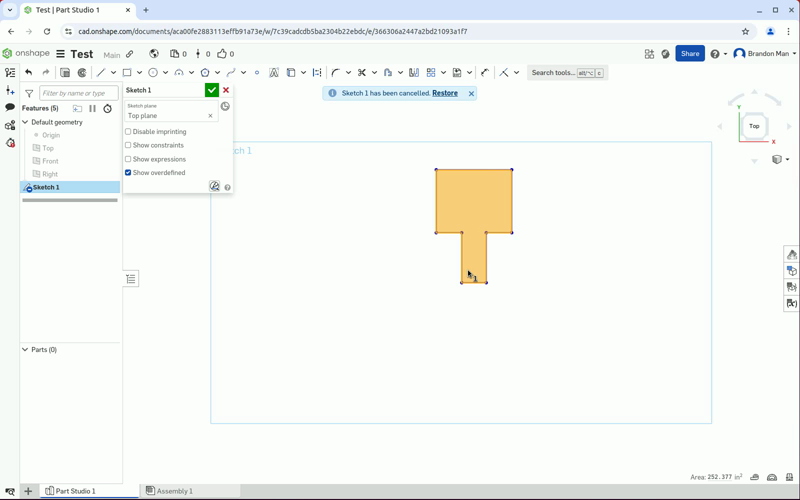
mouse_move(73, 352)
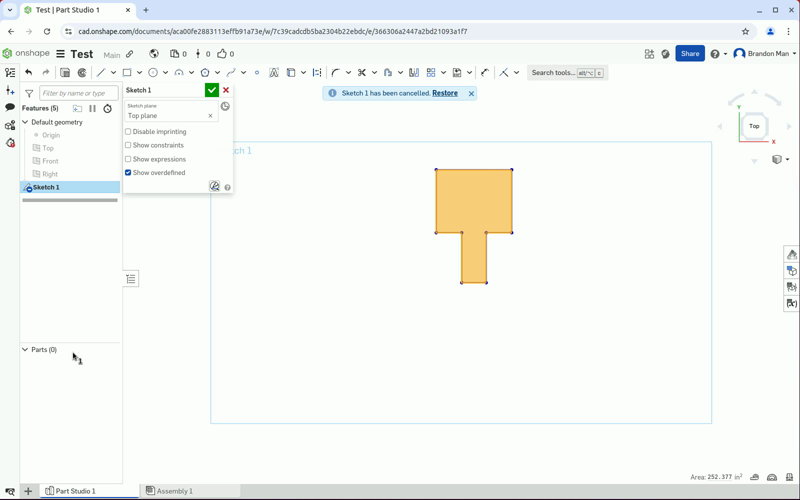
key(shift+y)
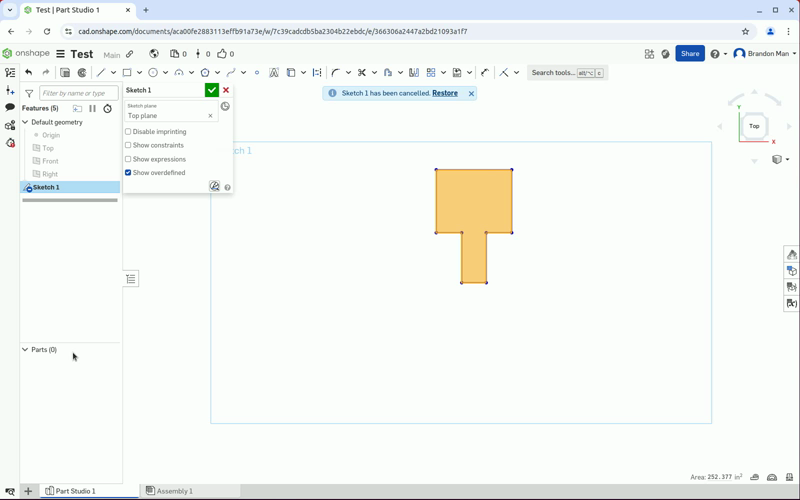
key(shift+e)
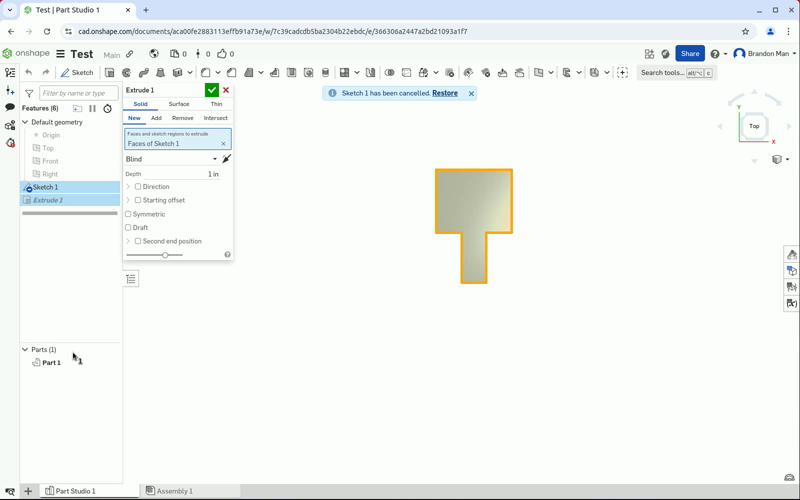
mouse_move(143, 106)
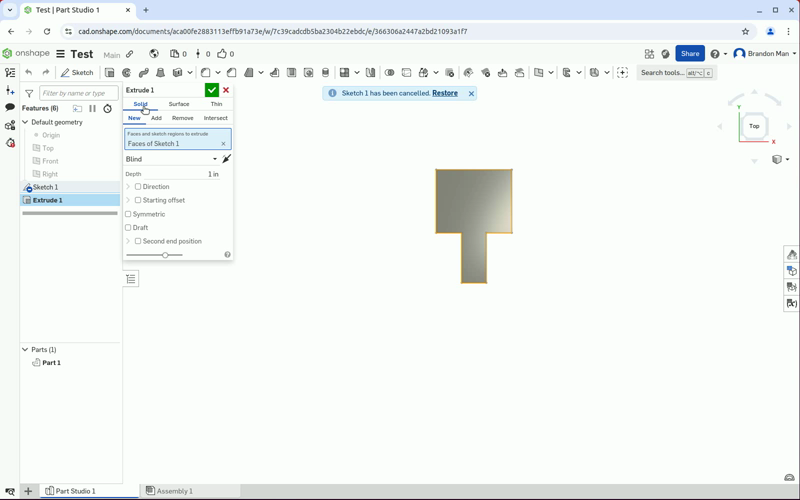
click(143, 106)
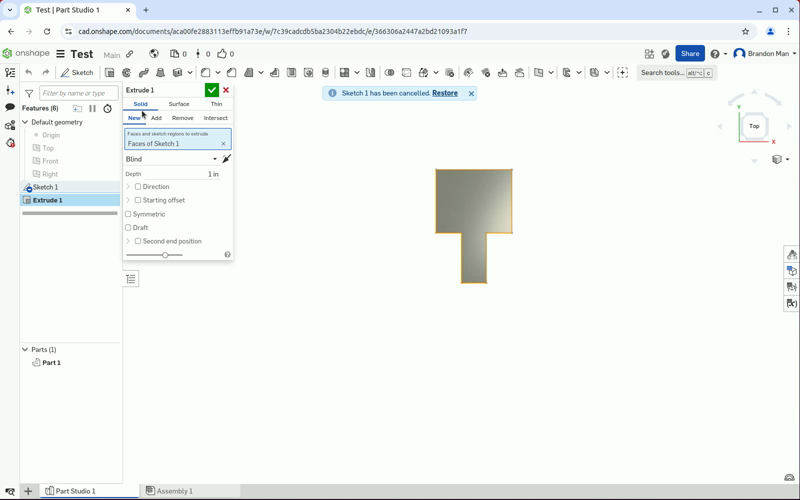
mouse_move(137, 120)
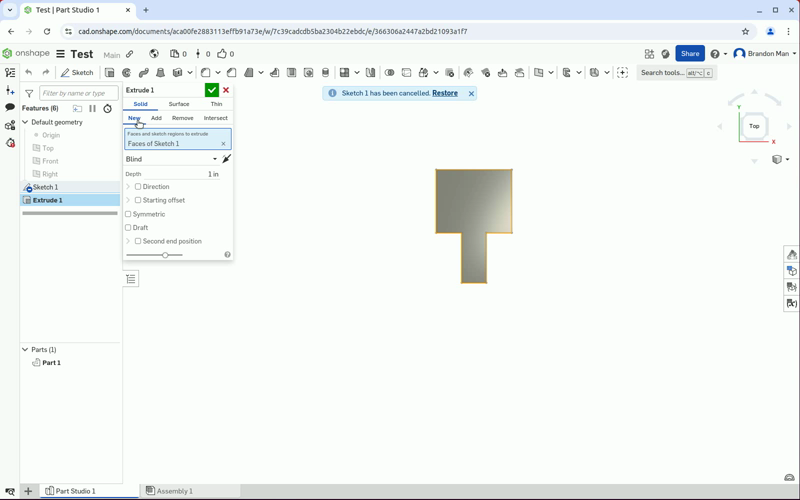
click(137, 120)
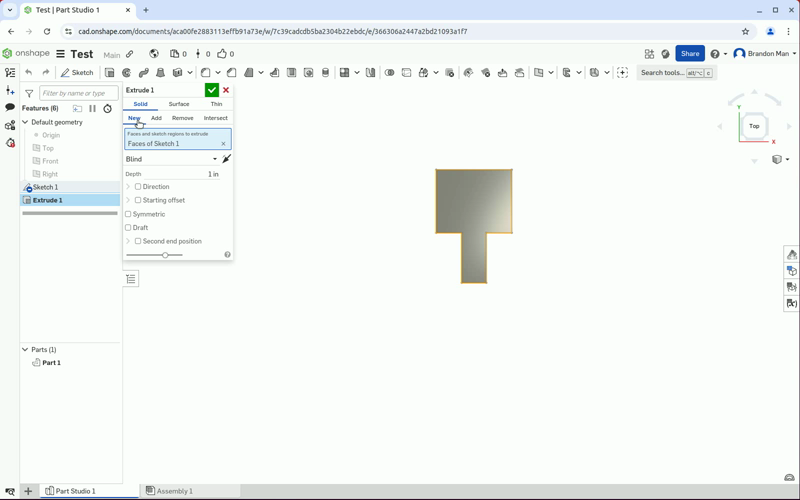
key(tab, 4)
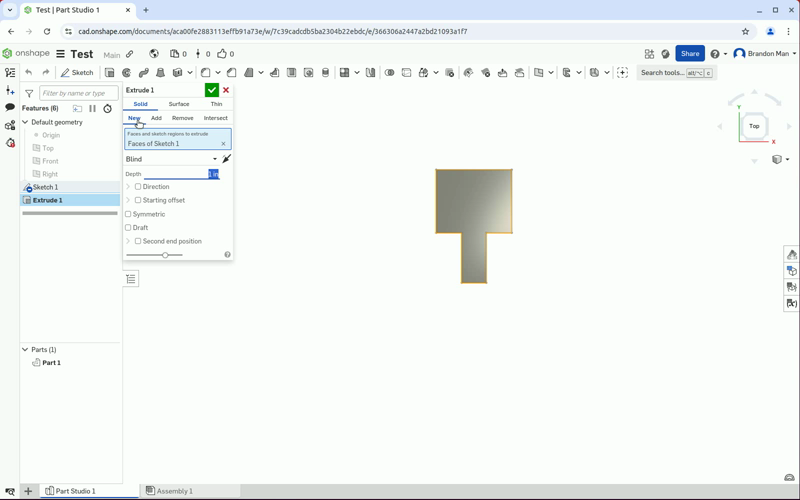
text(12.758)
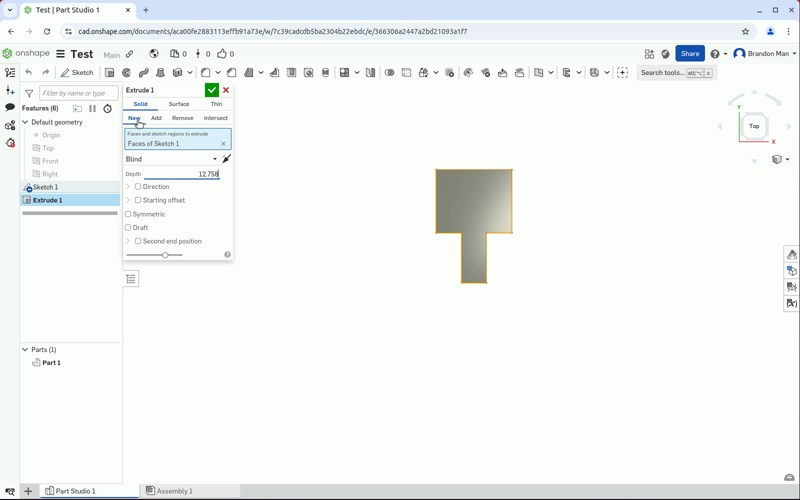
key(enter)
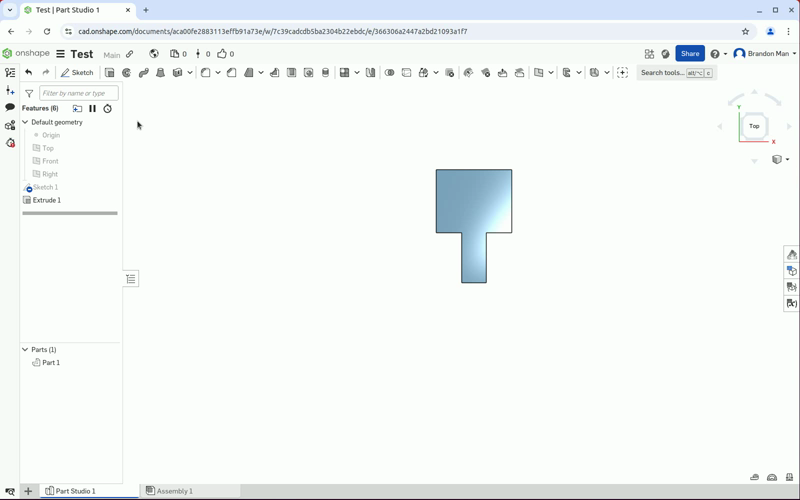
key(shift+h)
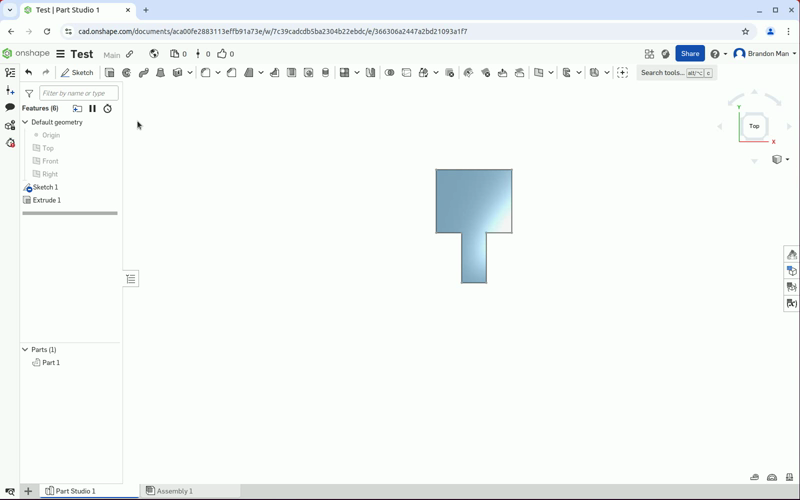
key(shift+h)
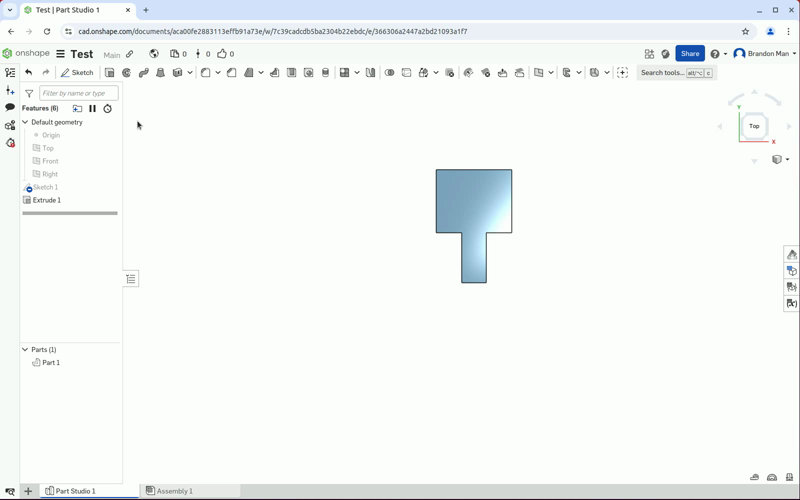
mouse_move(73, 189)
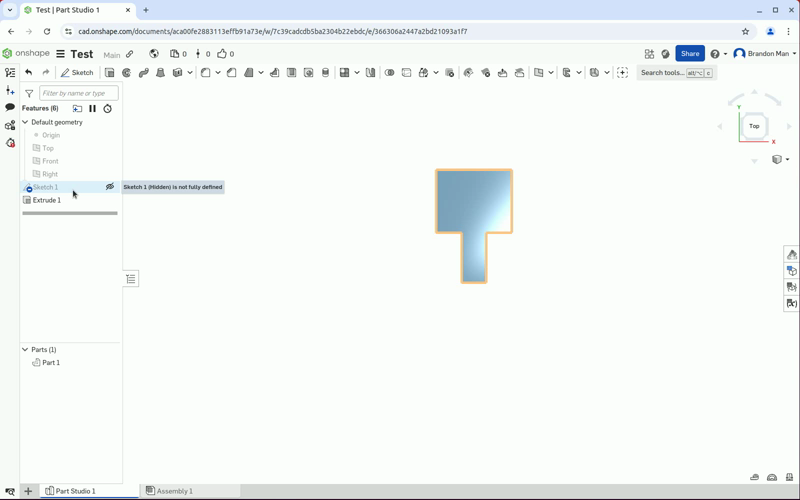
click(73, 189)
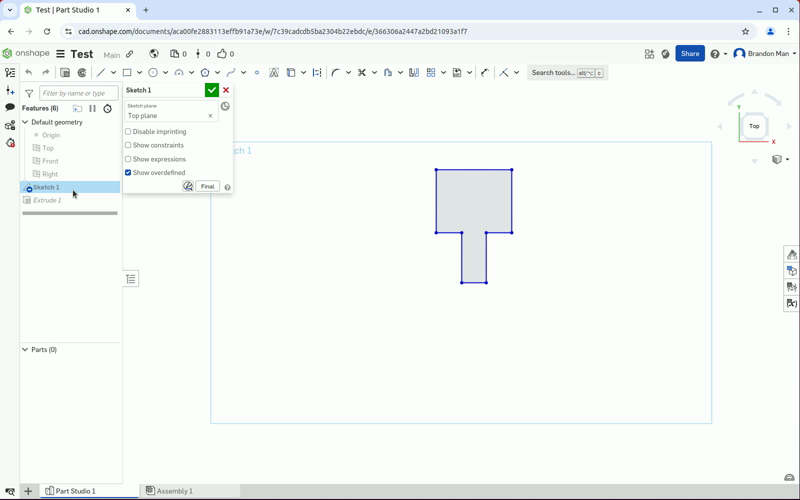
mouse_move(229, 92)
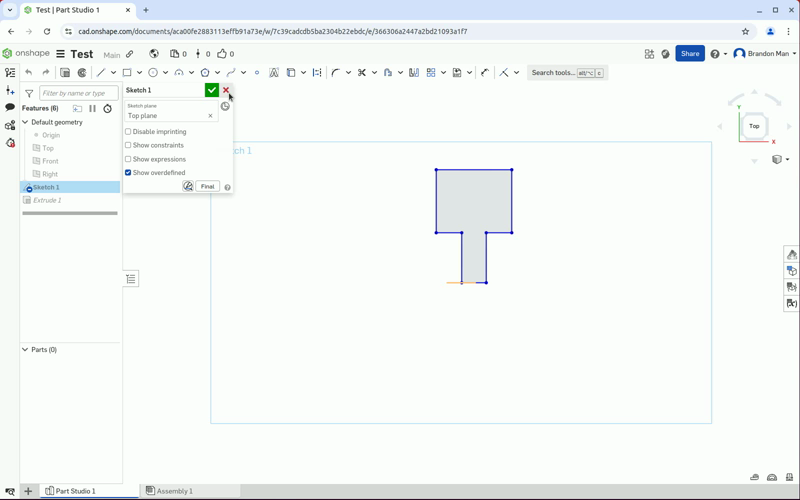
click(229, 92)
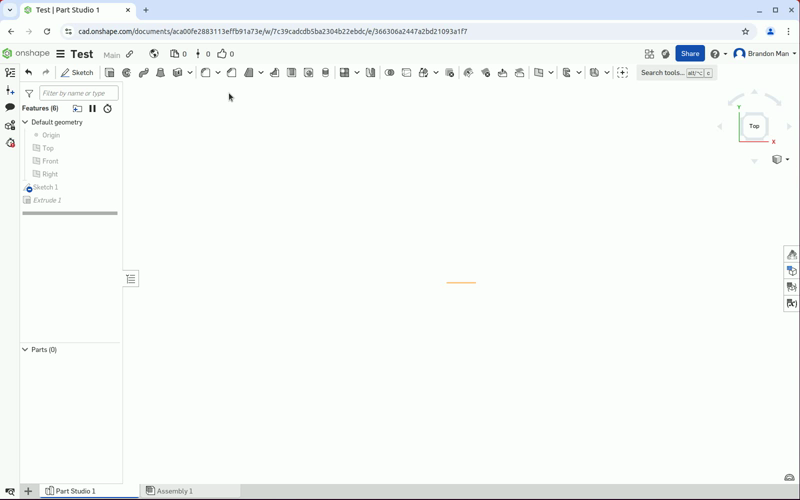
mouse_move(73, 352)
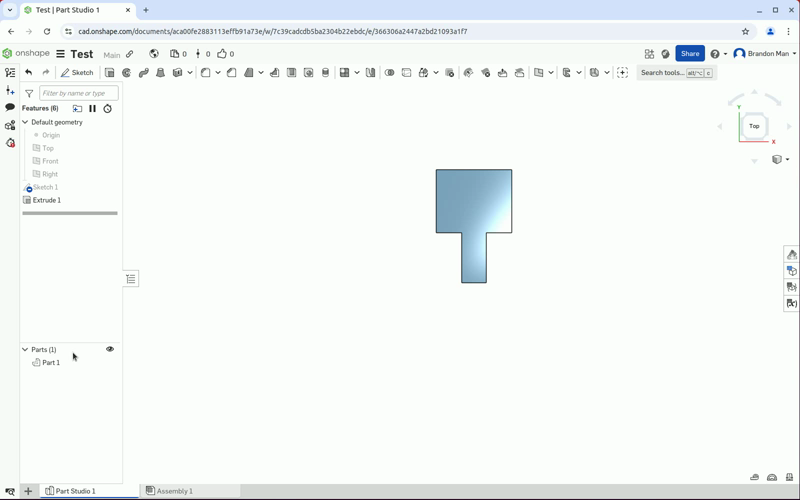
key(y)
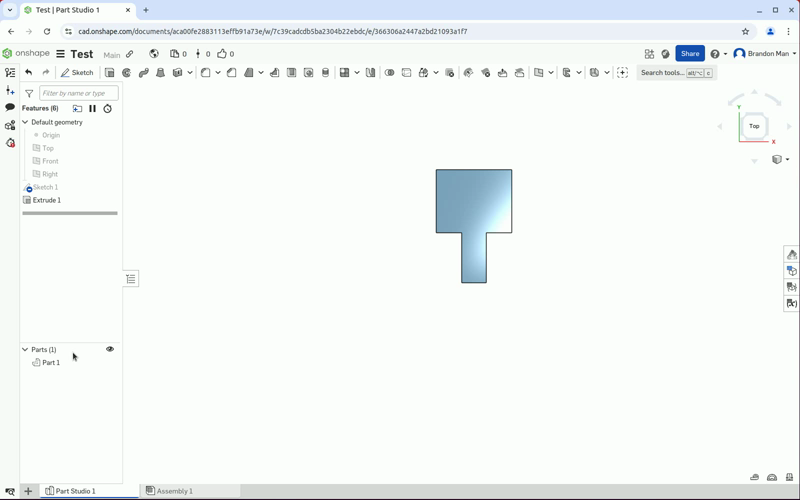
key(shift+p)
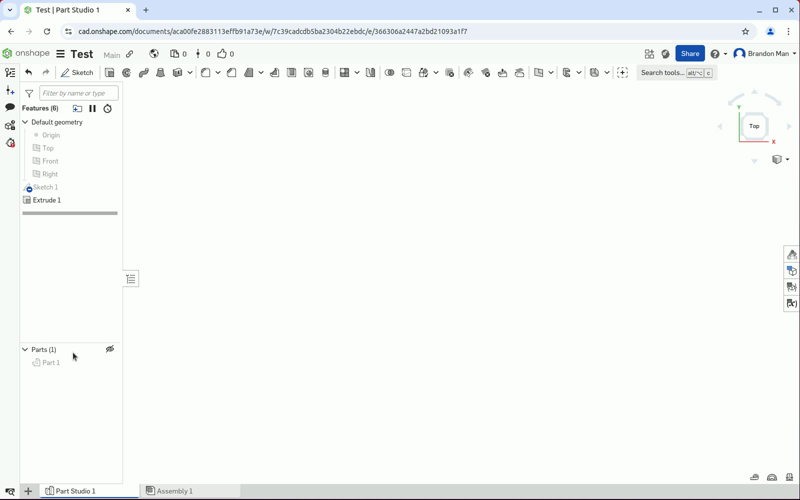
key(space)
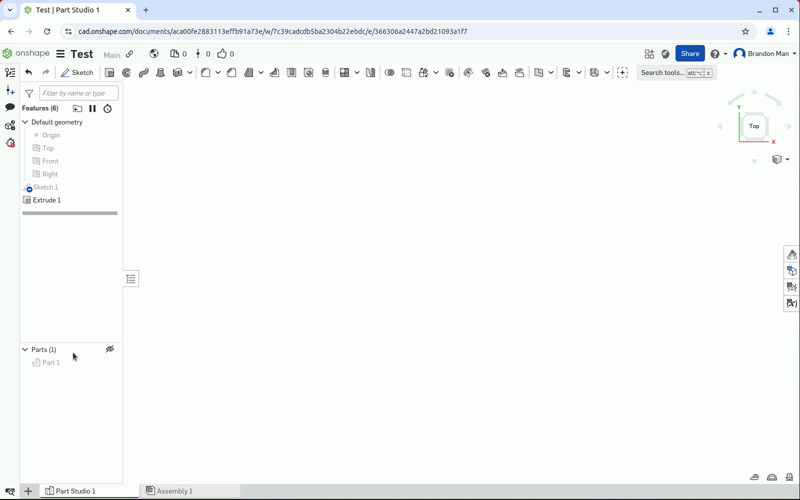
key_down(shift)
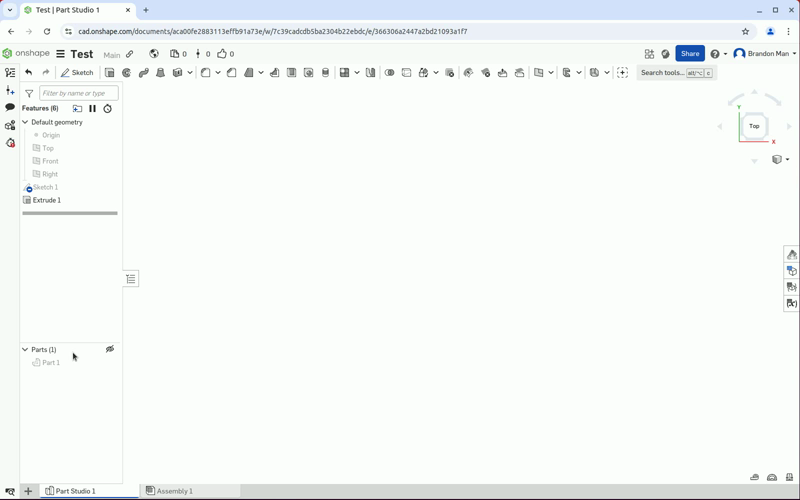
key(up)
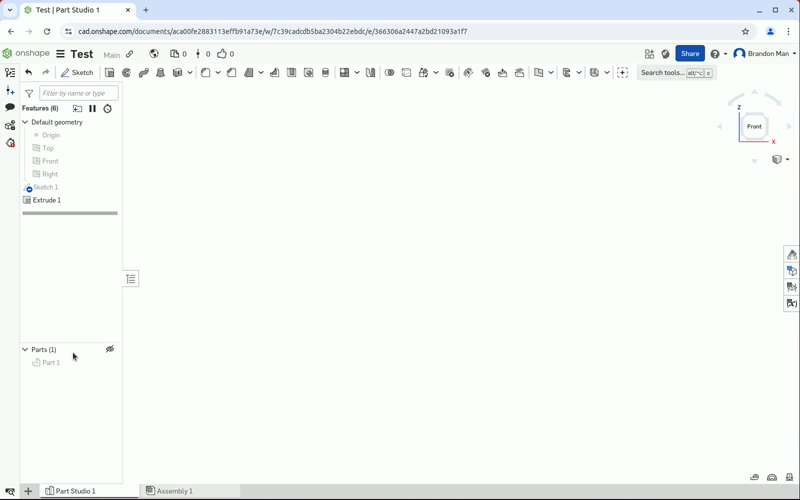
key_up(shift)
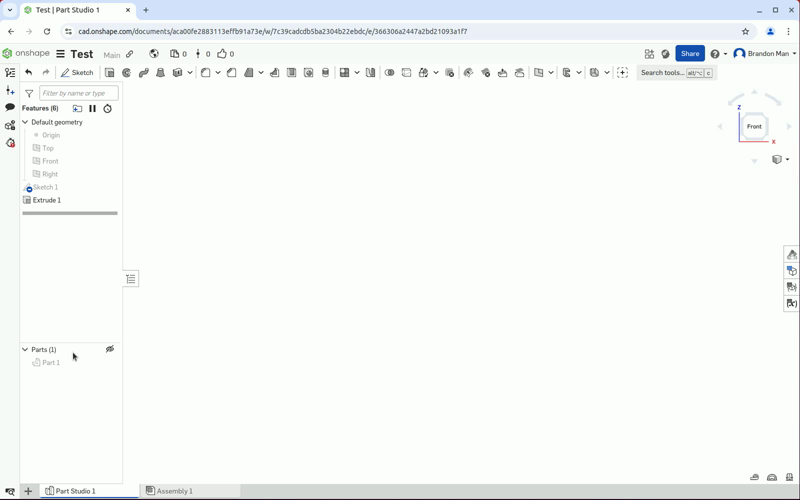
key(space)
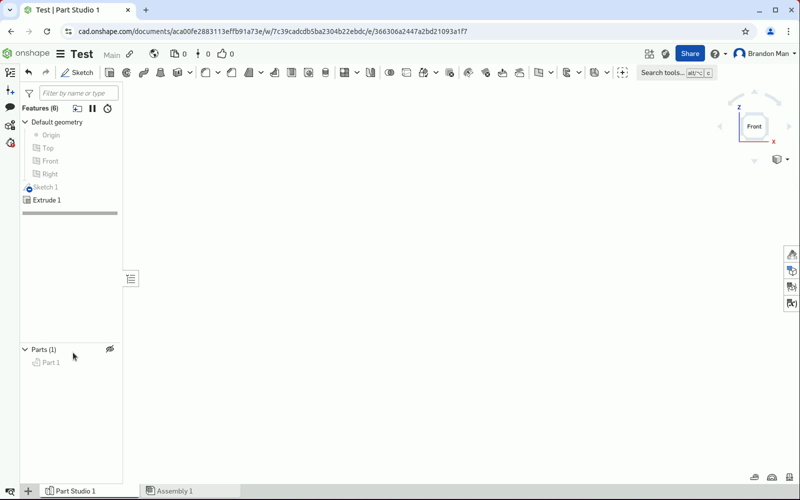
key_down(shift)
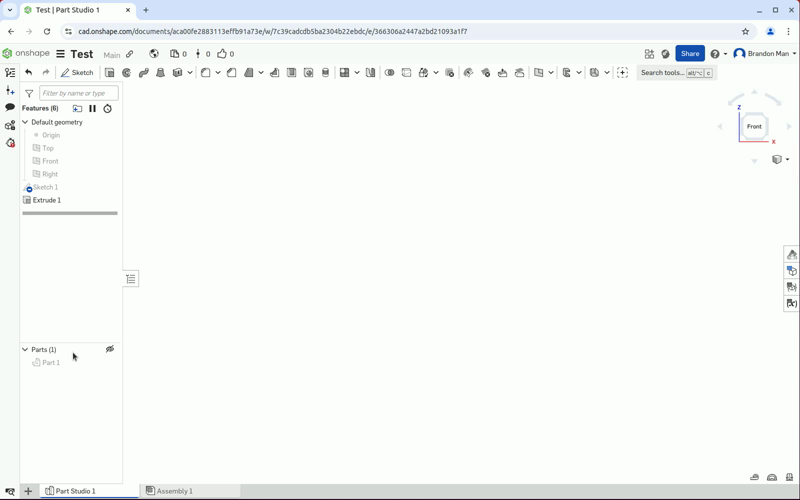
key(left)
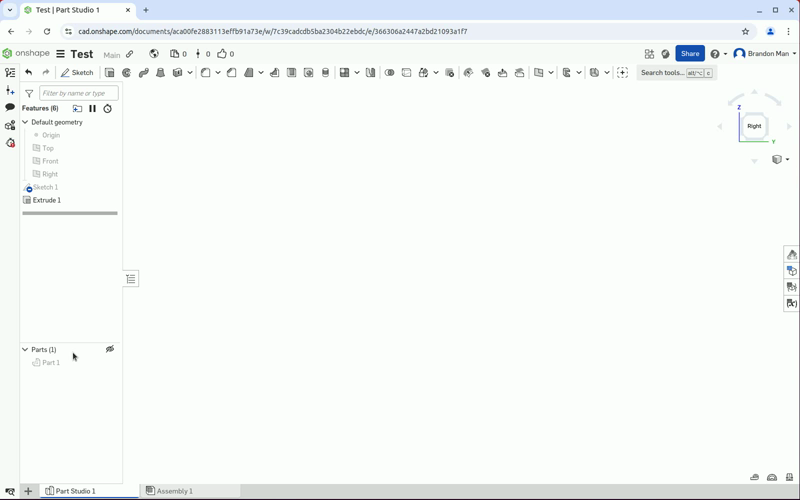
key_up(shift)
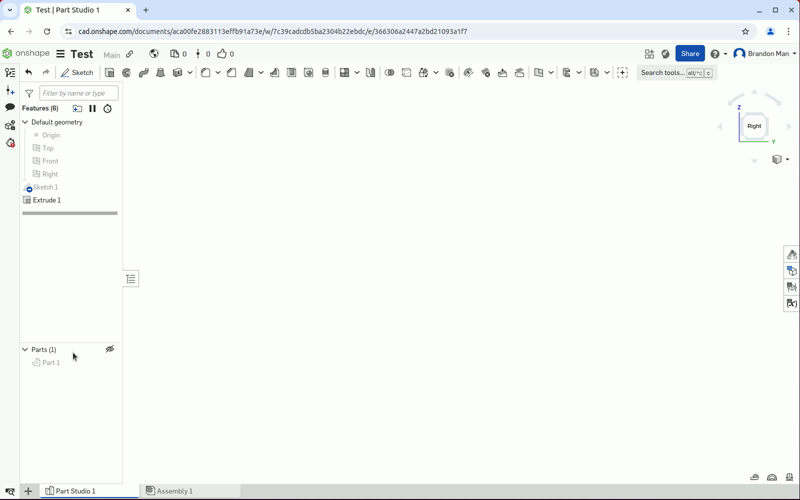
mouse_move(73, 352)
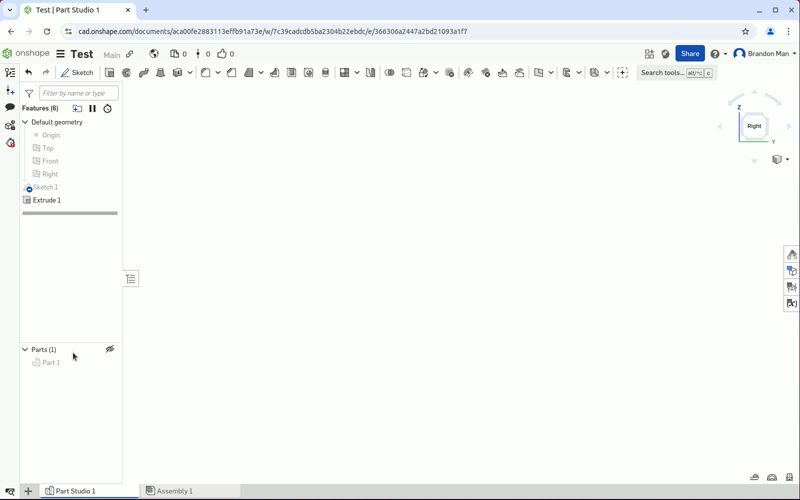
key(shift+y)
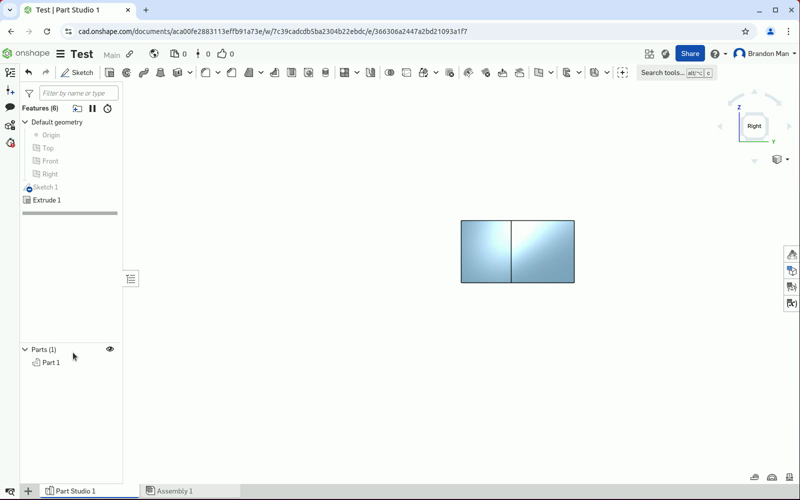
mouse_move(541, 75)
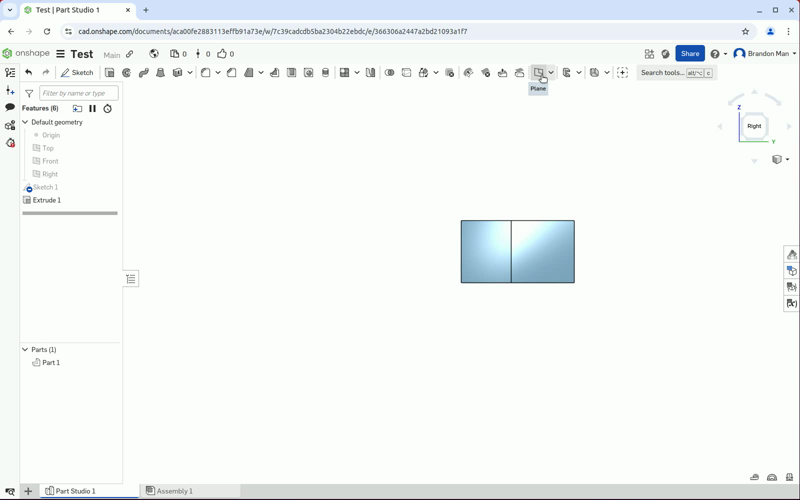
click(541, 75)
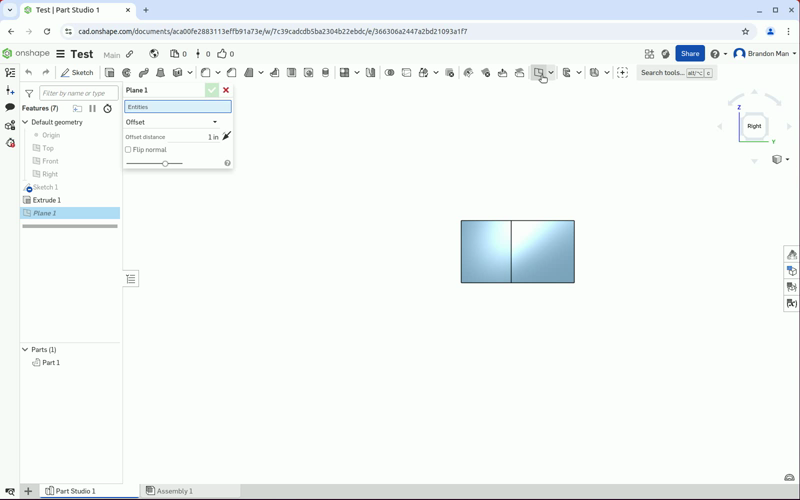
mouse_move(73, 176)
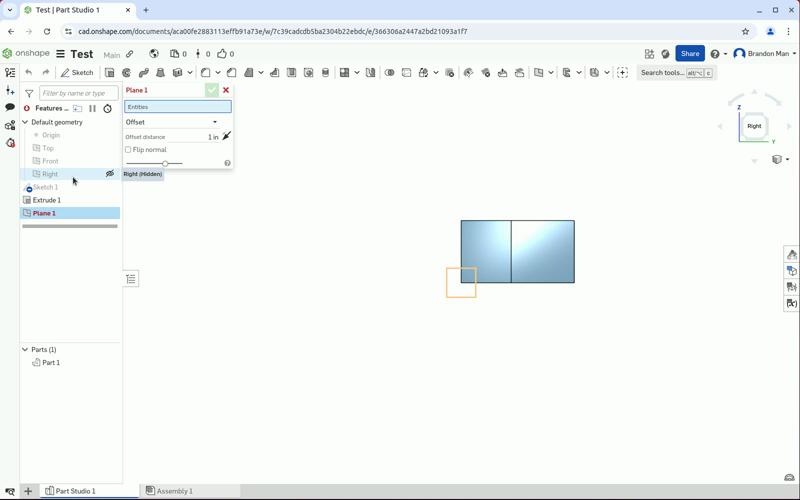
click(73, 176)
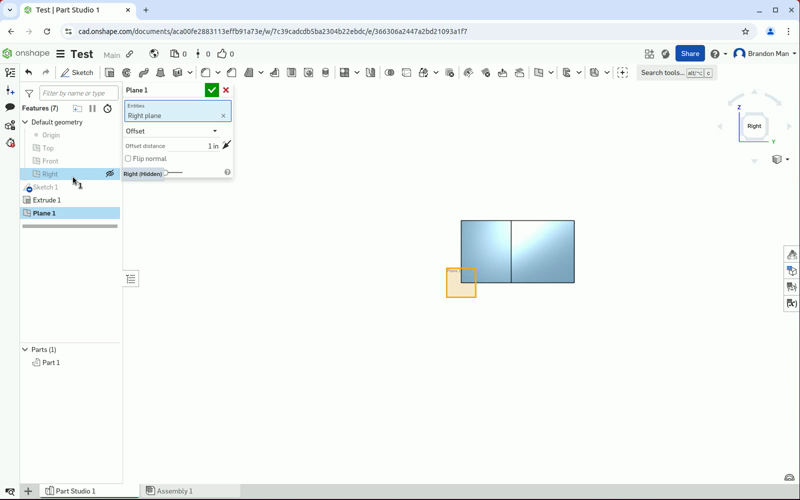
key(tab, 2)
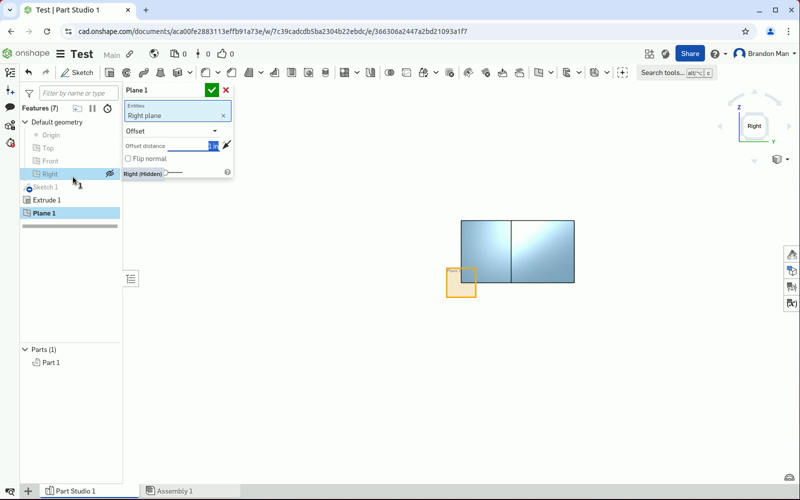
text(5.053)
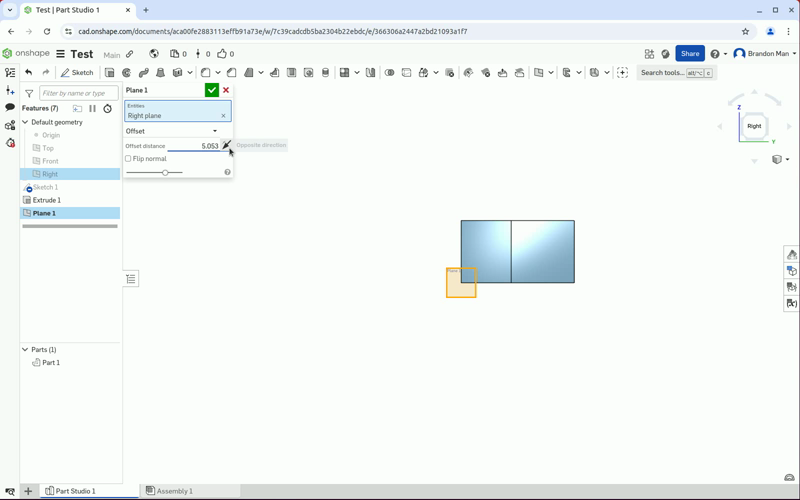
mouse_move(229, 147)
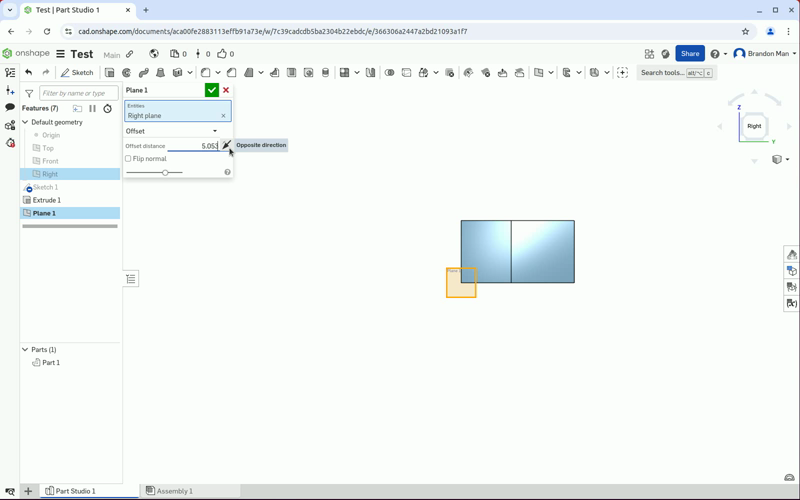
click(229, 147)
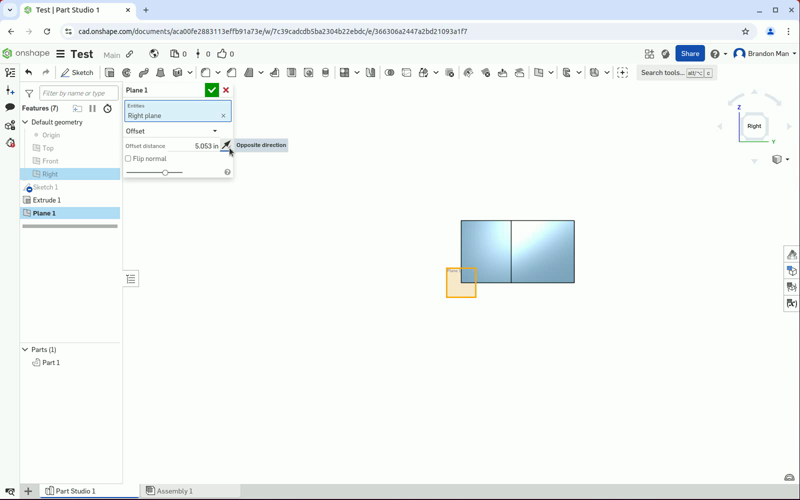
key(enter, 2)
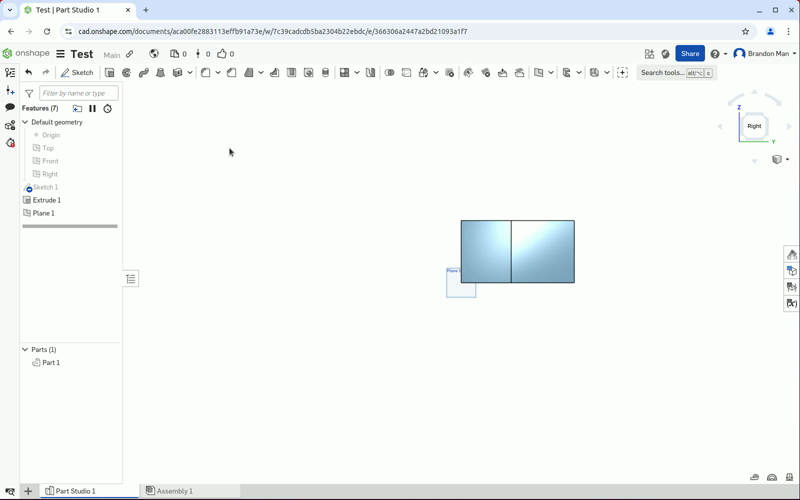
key(shift+s)
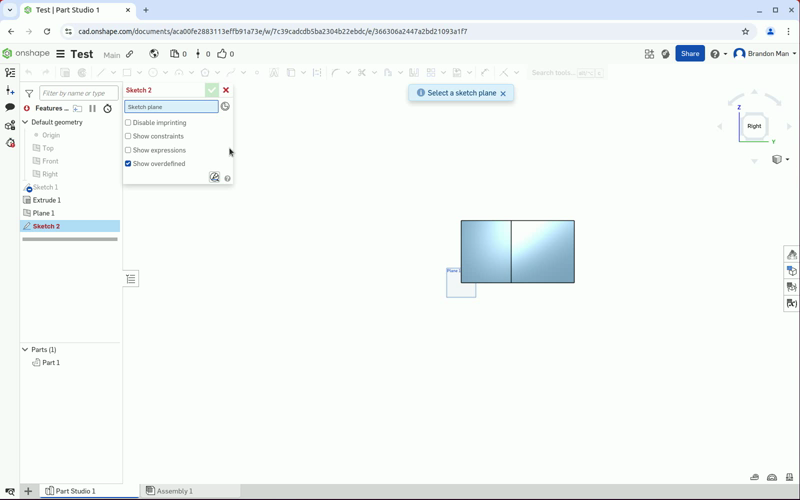
mouse_move(73, 215)
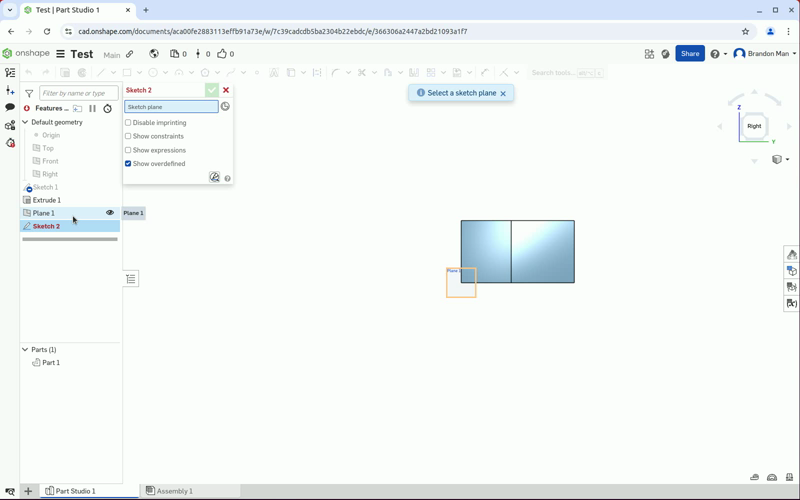
click(73, 215)
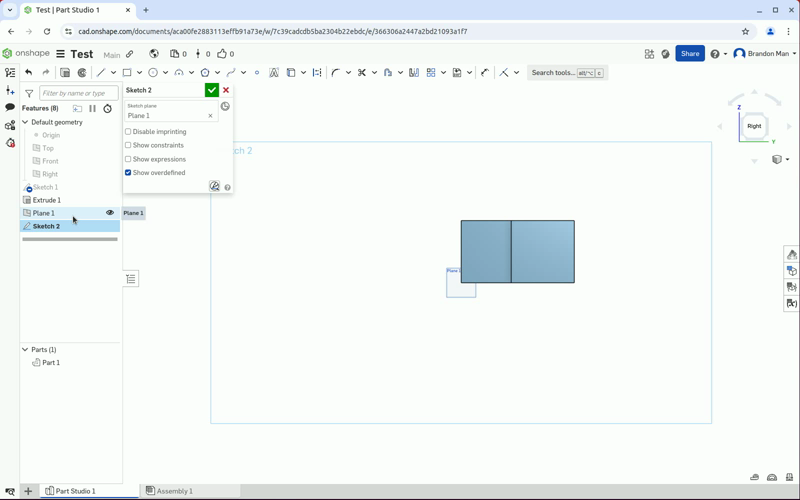
mouse_move(73, 352)
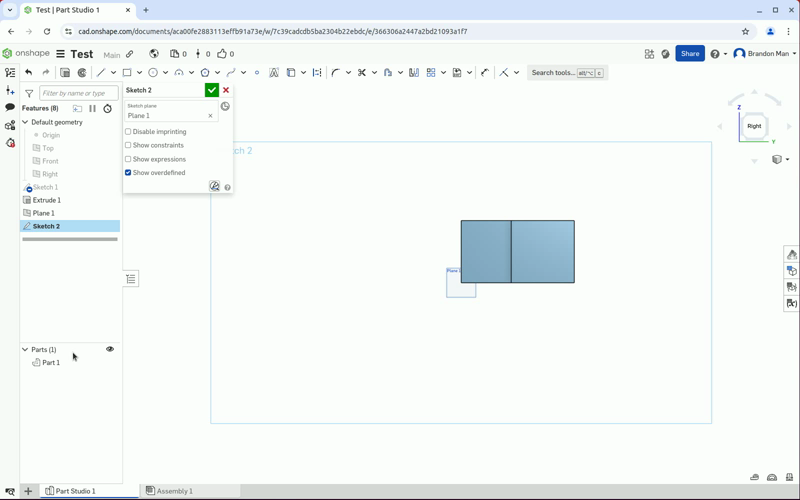
key(y)
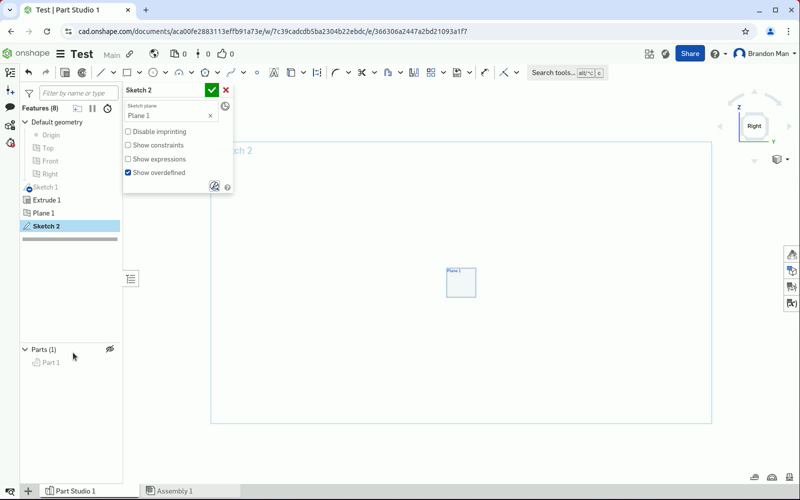
key(l)
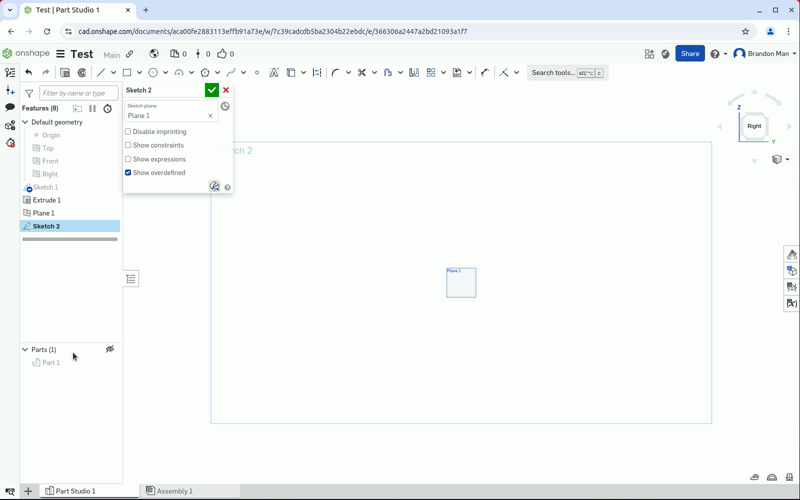
key_down(shift)
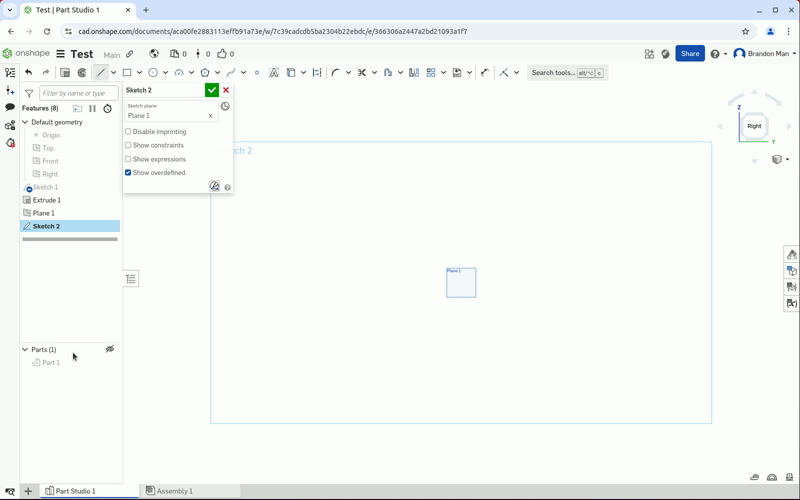
mouse_move(560, 220)
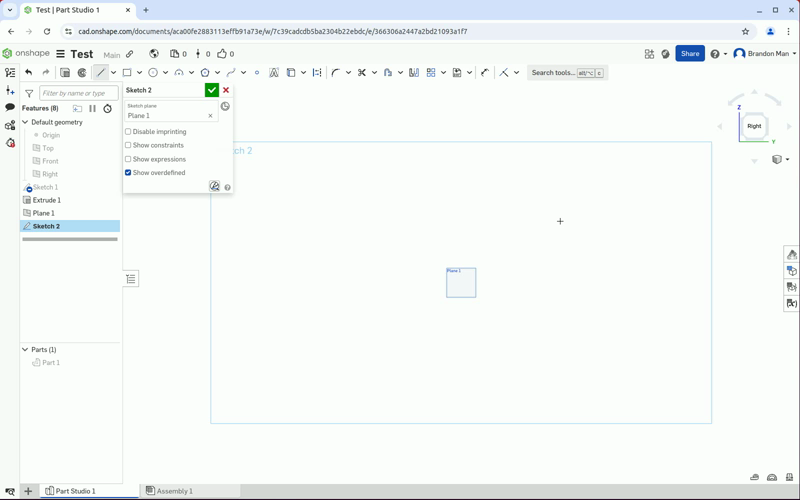
click(560, 220)
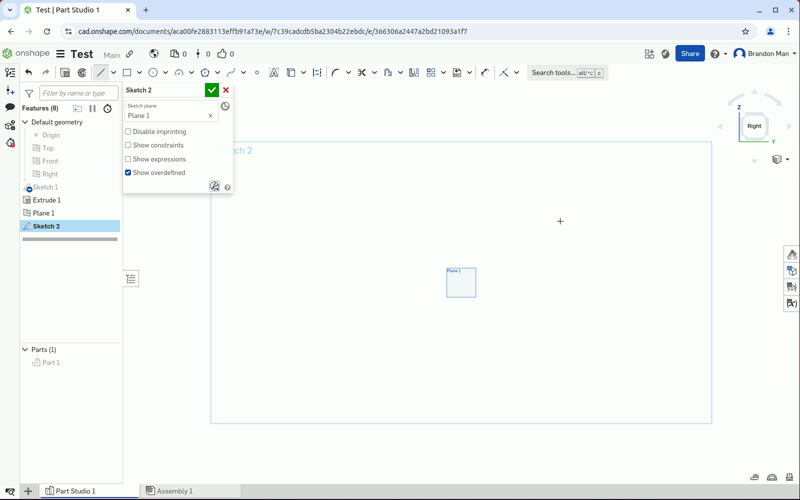
key_up(shift)
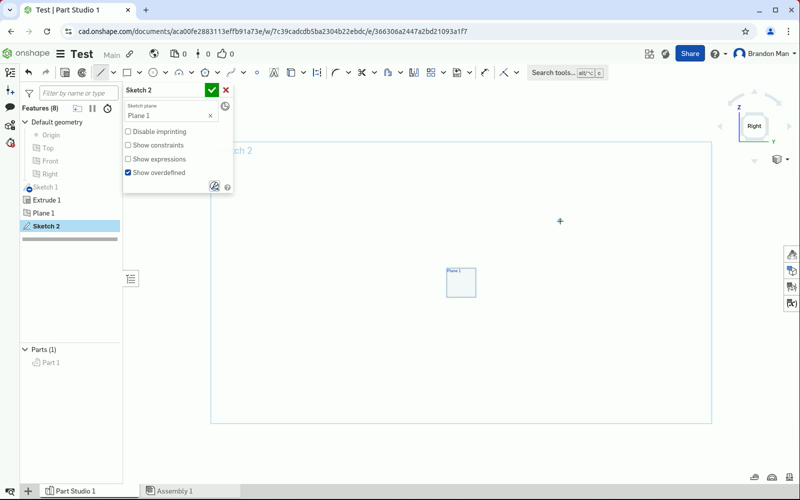
key_down(shift)
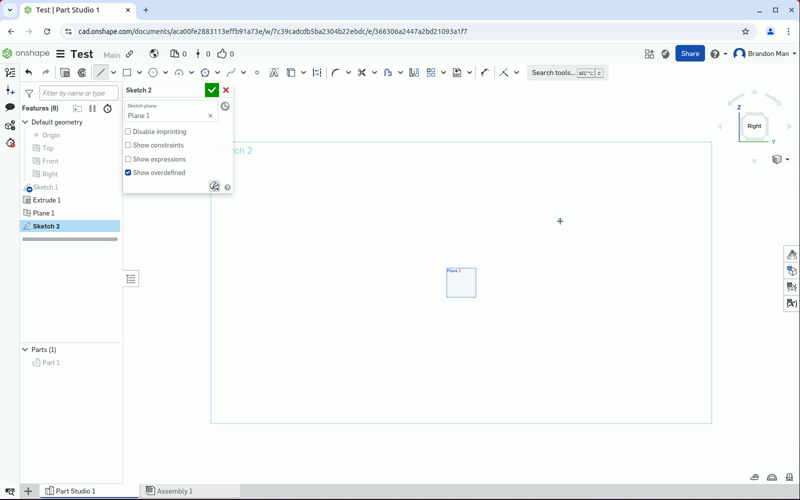
mouse_move(573, 283)
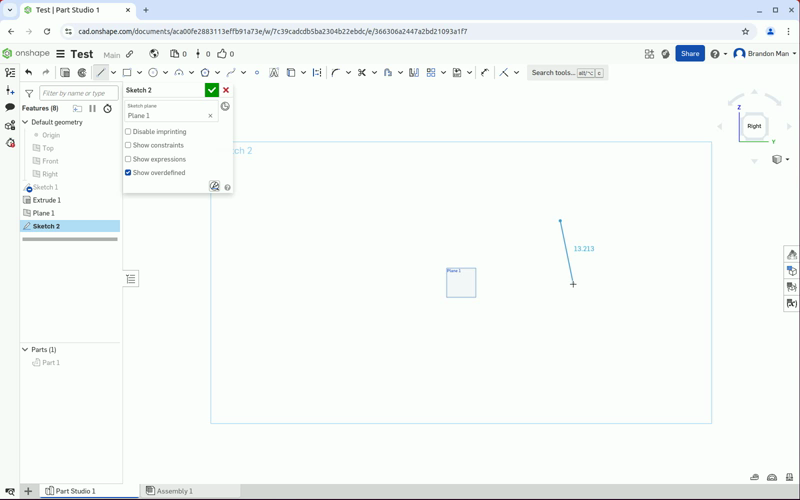
click(573, 283)
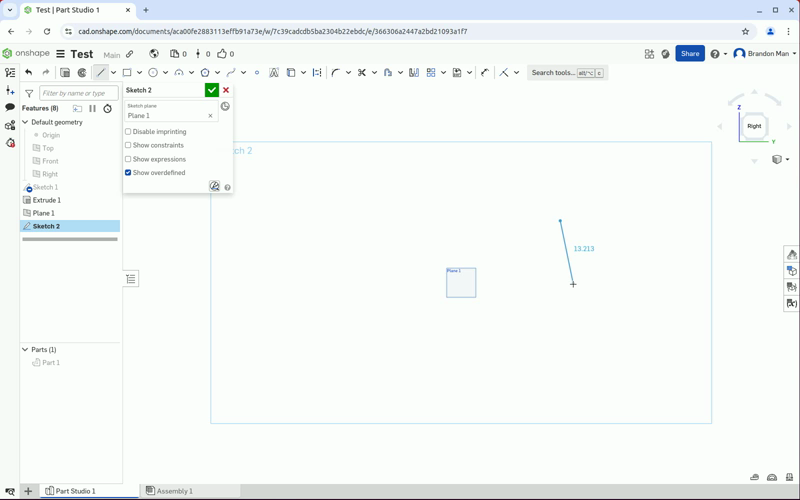
key_up(shift)
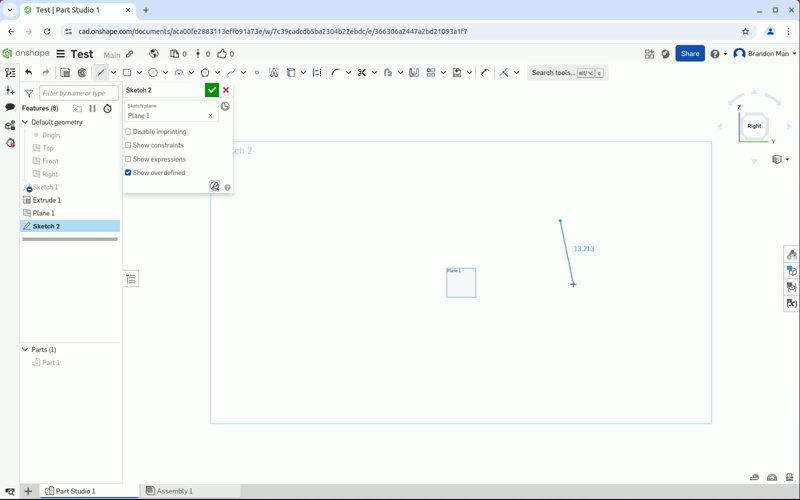
key_down(shift)
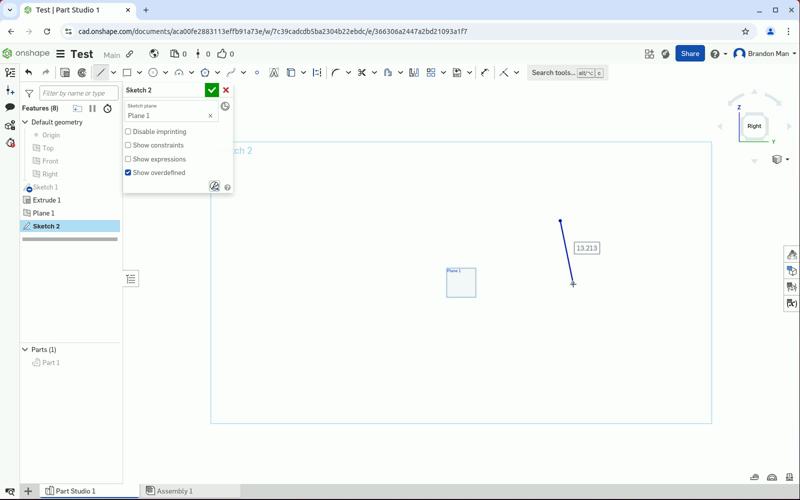
mouse_move(573, 220)
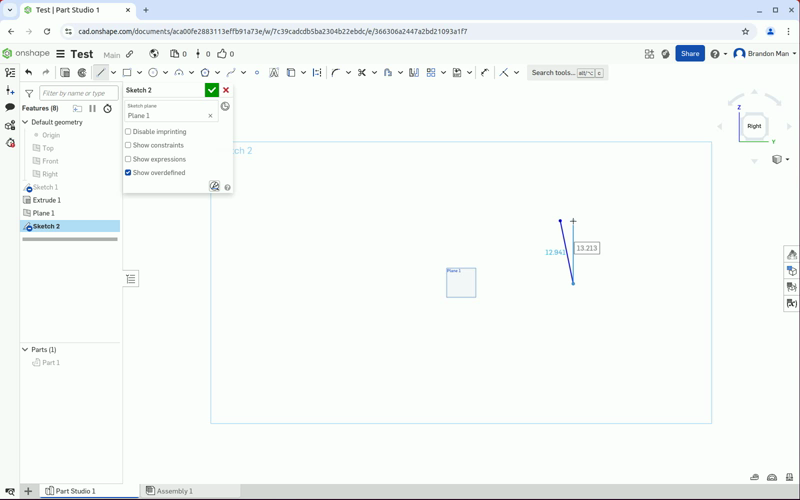
click(573, 220)
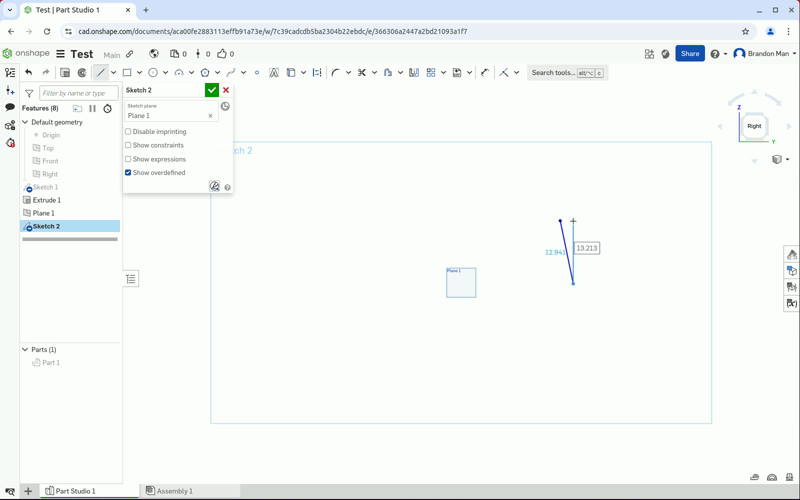
key_up(shift)
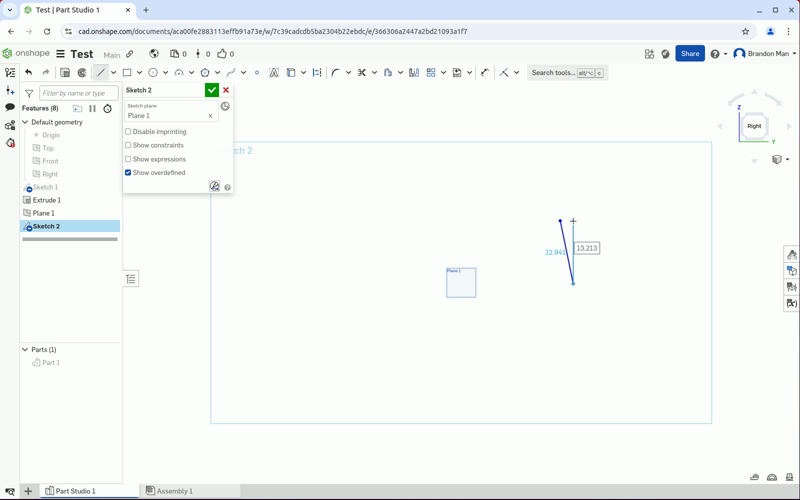
mouse_move(589, 220)
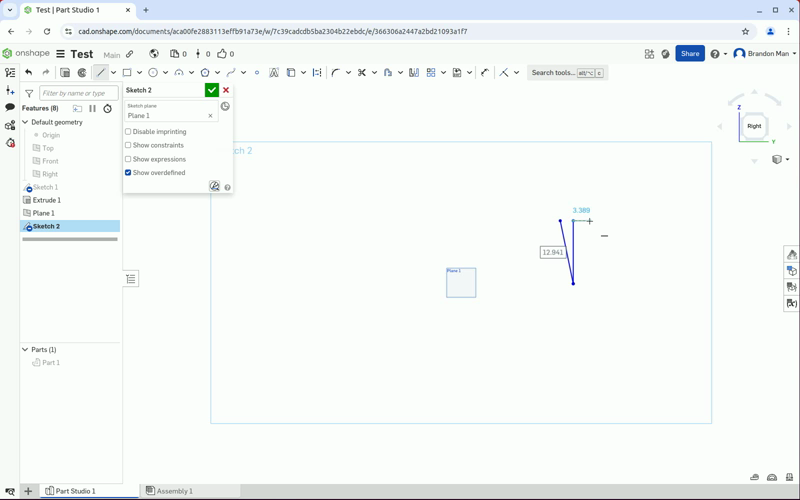
key_down(shift)
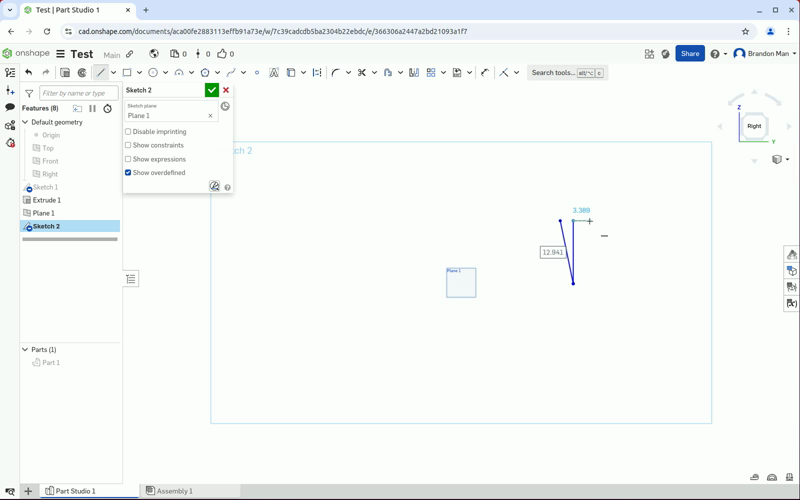
mouse_move(560, 220)
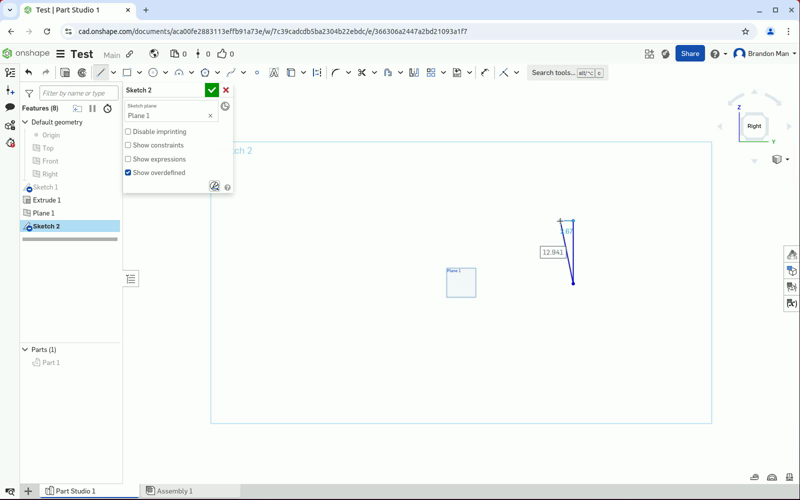
key_up(shift)
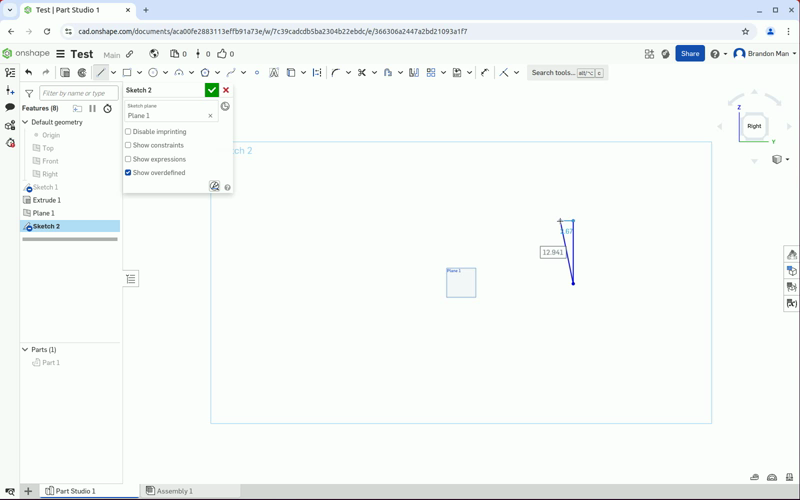
click(560, 220)
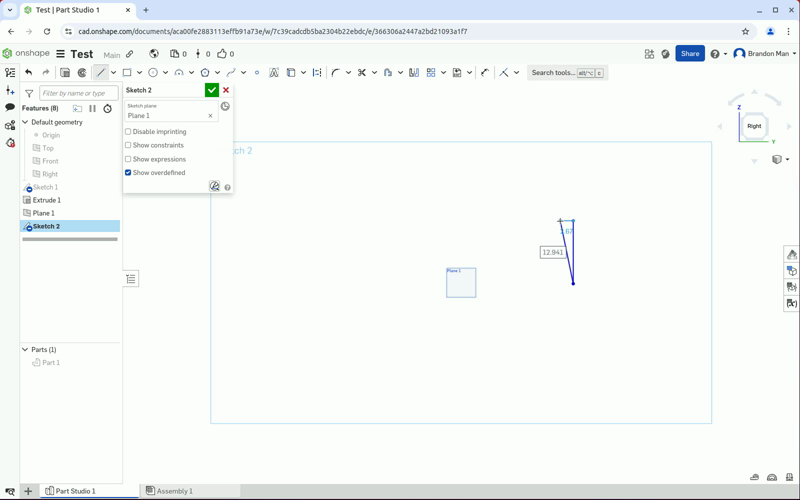
key(esc)
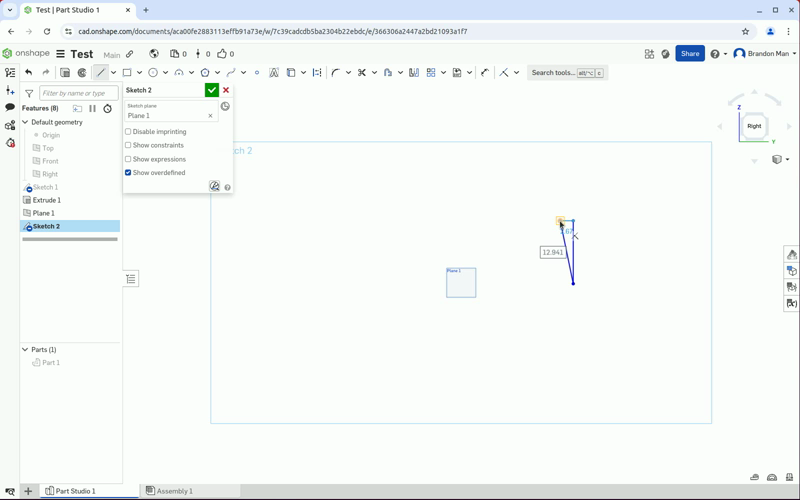
mouse_move(572, 226)
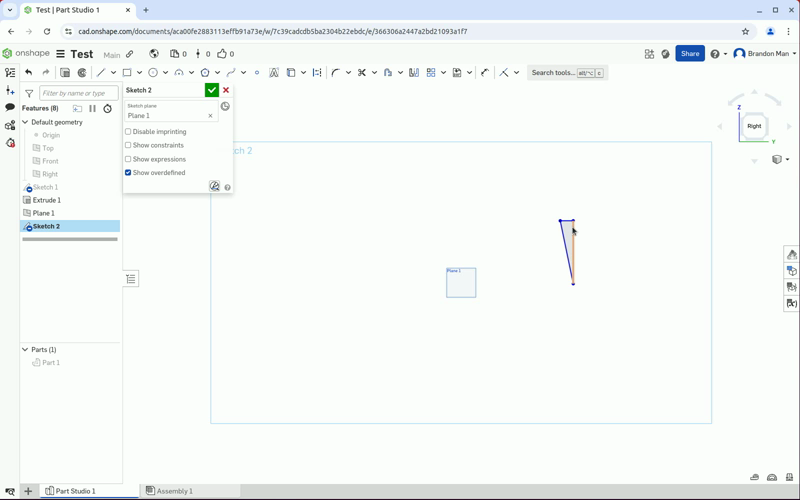
scroll(6)
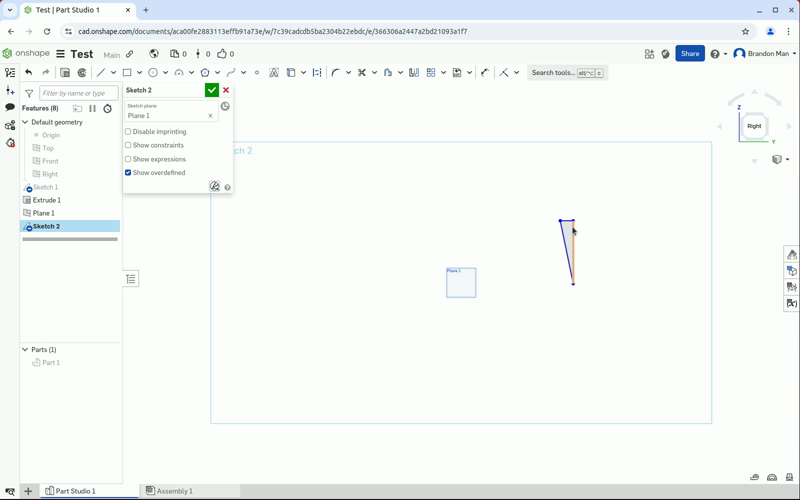
scroll(6)
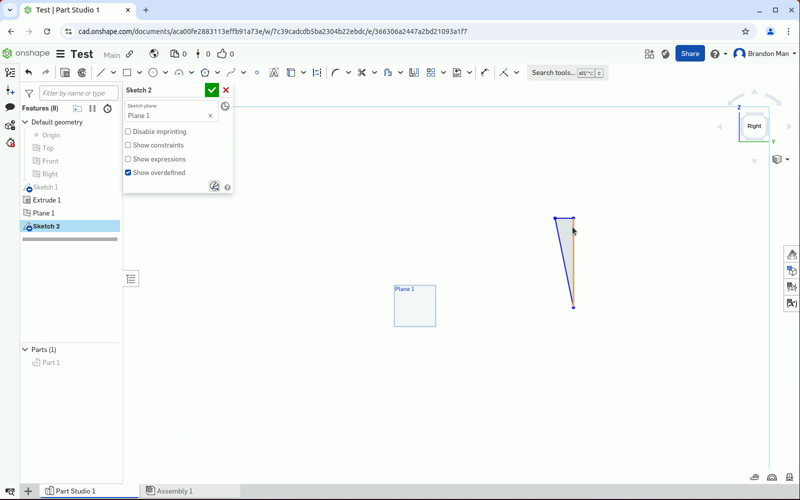
scroll(6)
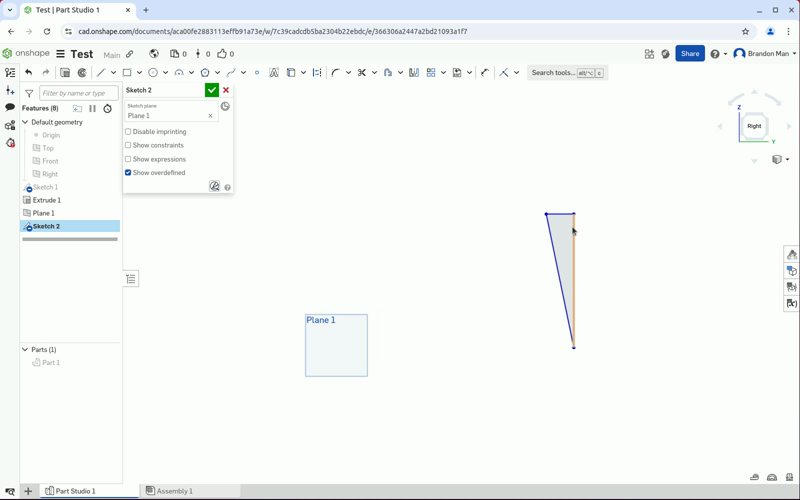
scroll(6)
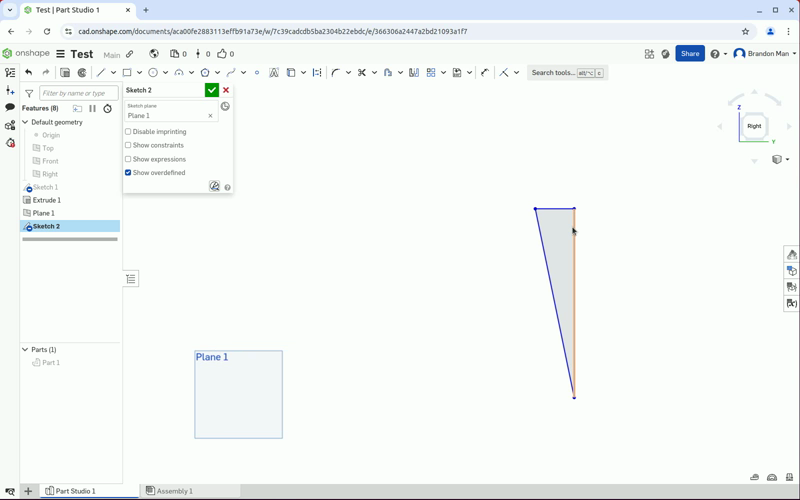
scroll(6)
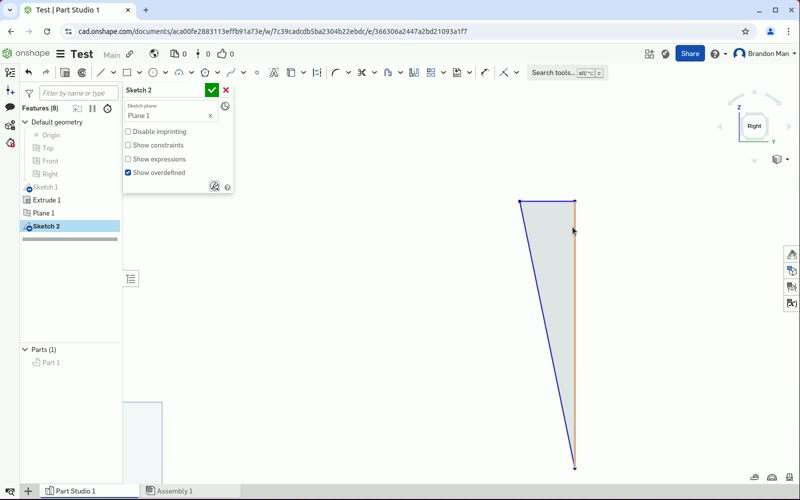
scroll(6)
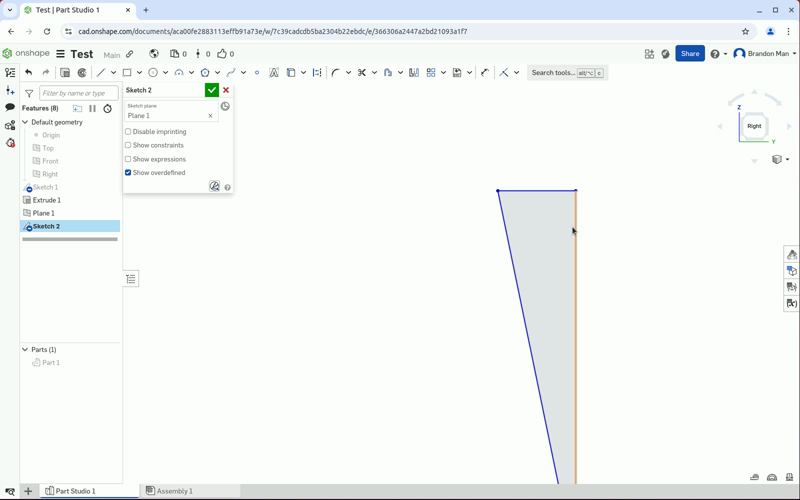
scroll(6)
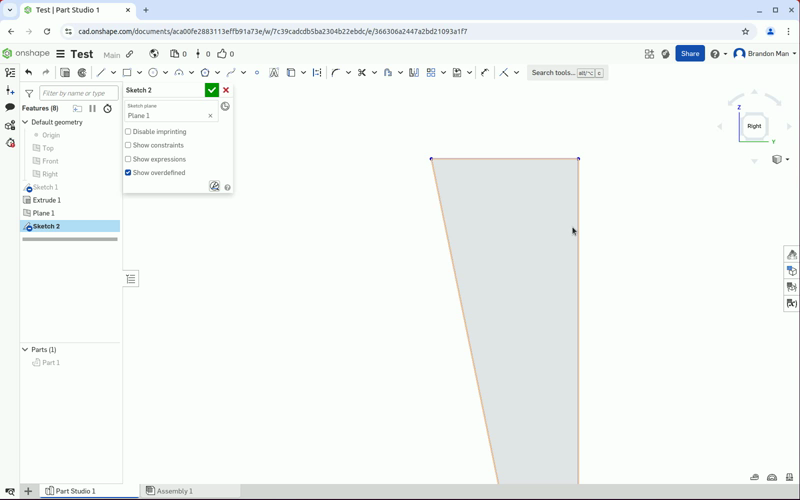
click(572, 226)
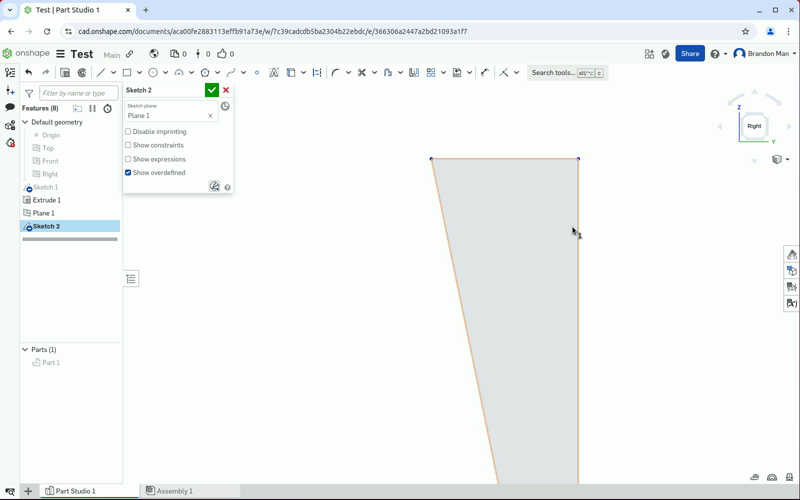
scroll(-6)
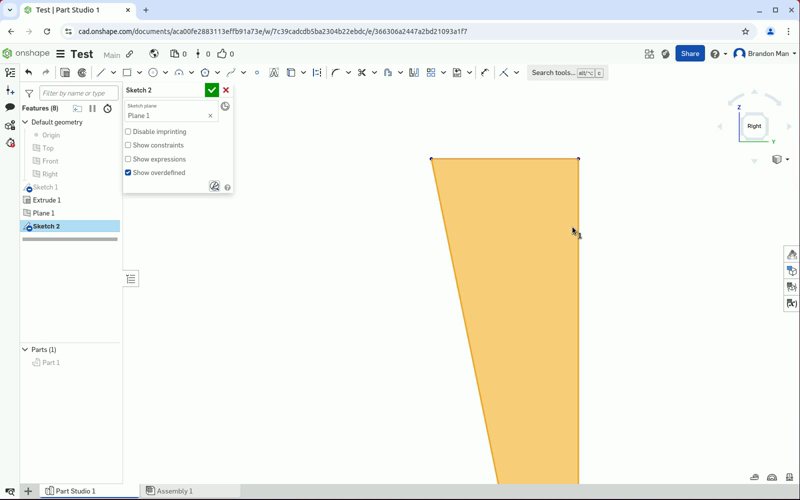
scroll(-6)
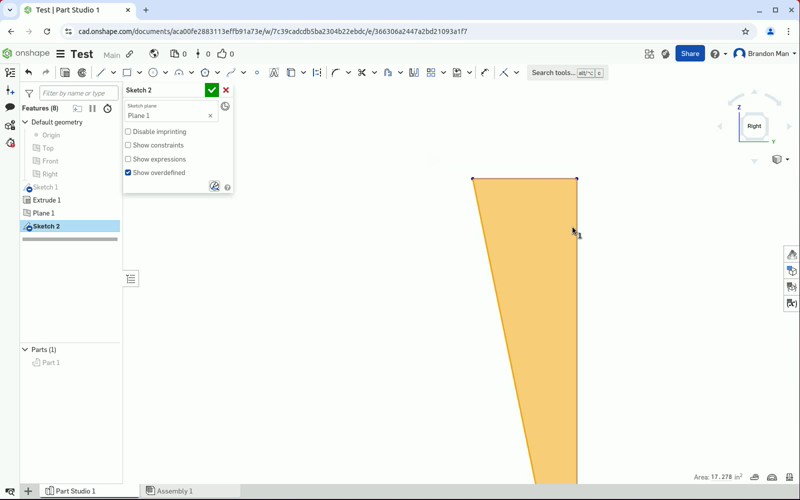
scroll(-6)
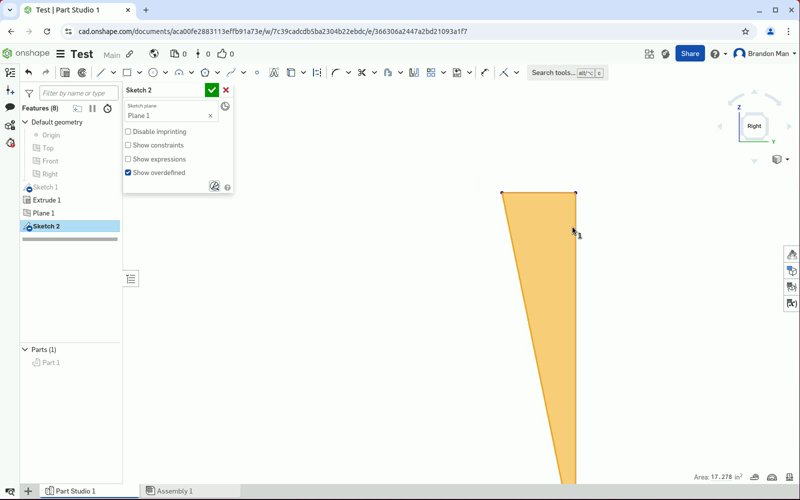
scroll(-6)
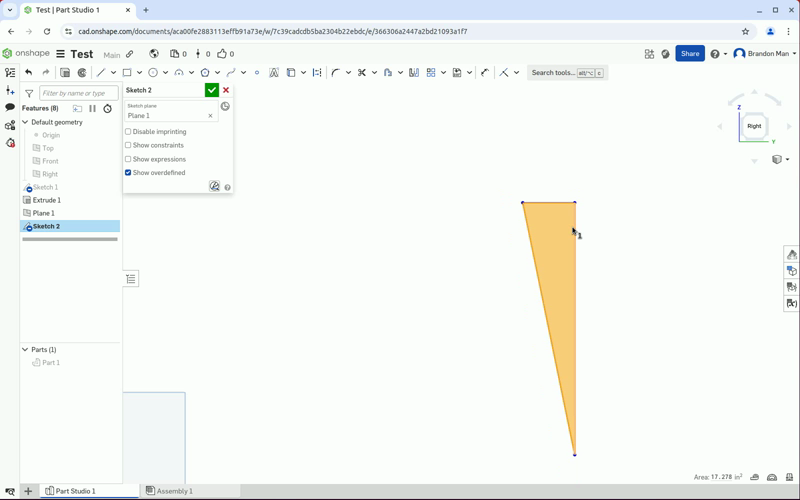
scroll(-6)
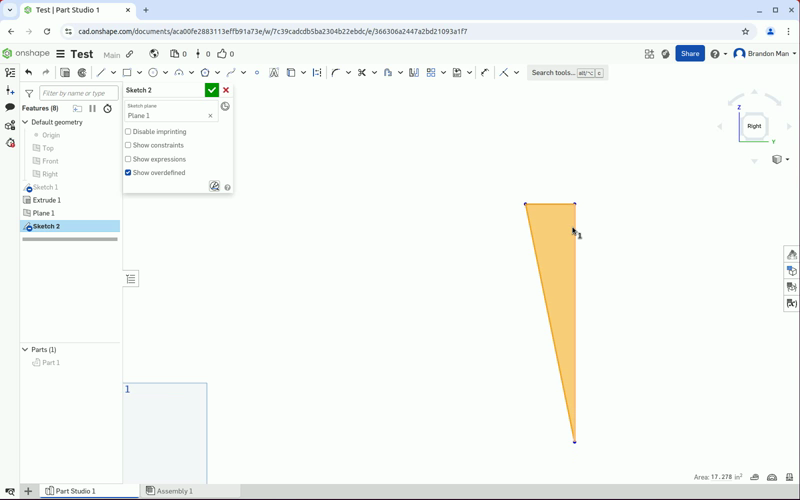
scroll(-6)
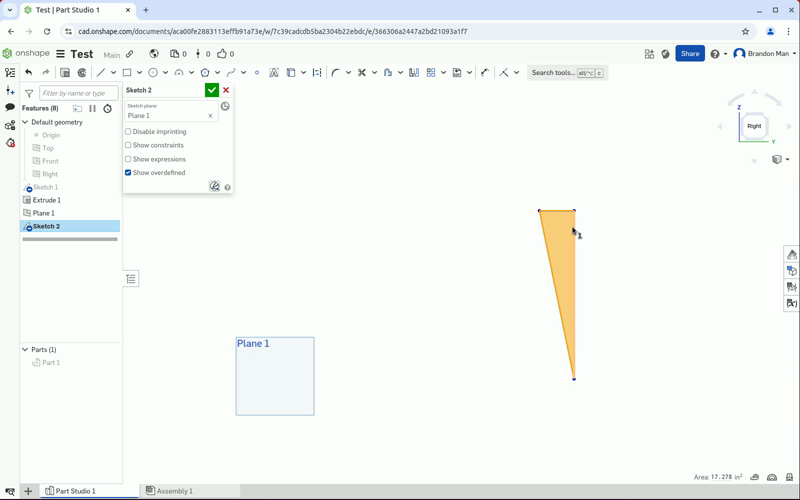
scroll(-6)
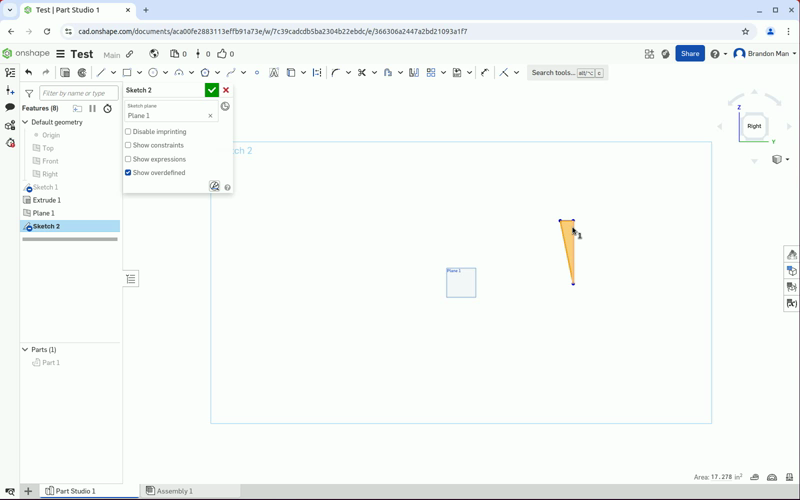
mouse_move(73, 352)
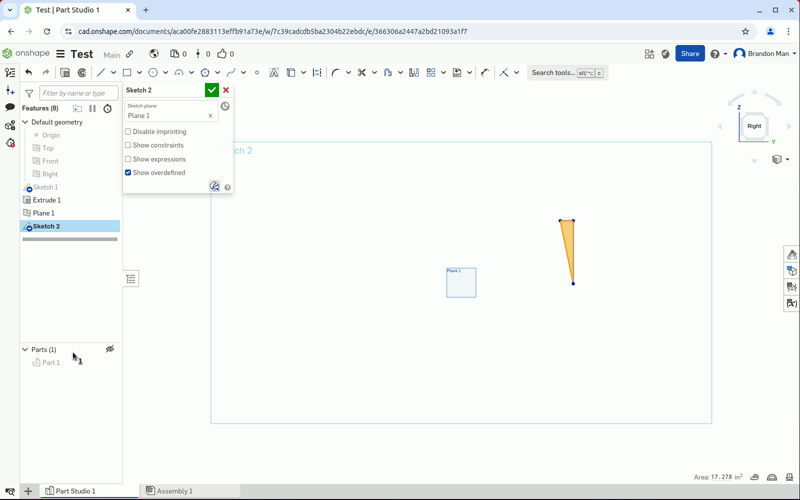
key(shift+y)
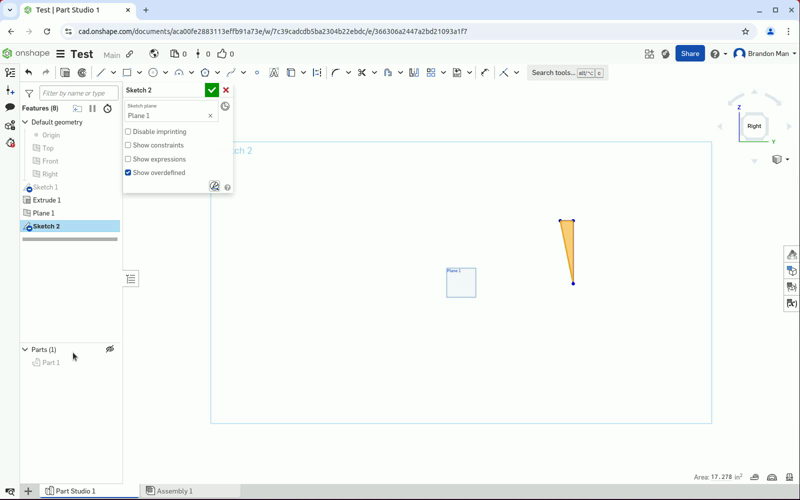
key(shift+e)
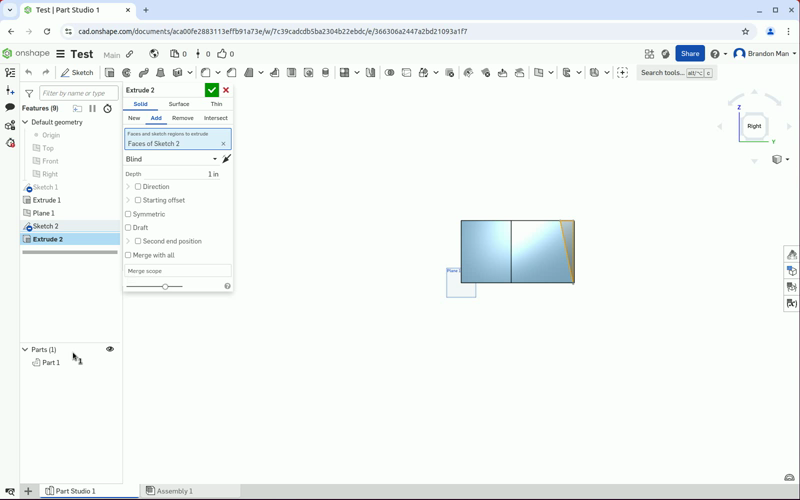
mouse_move(143, 106)
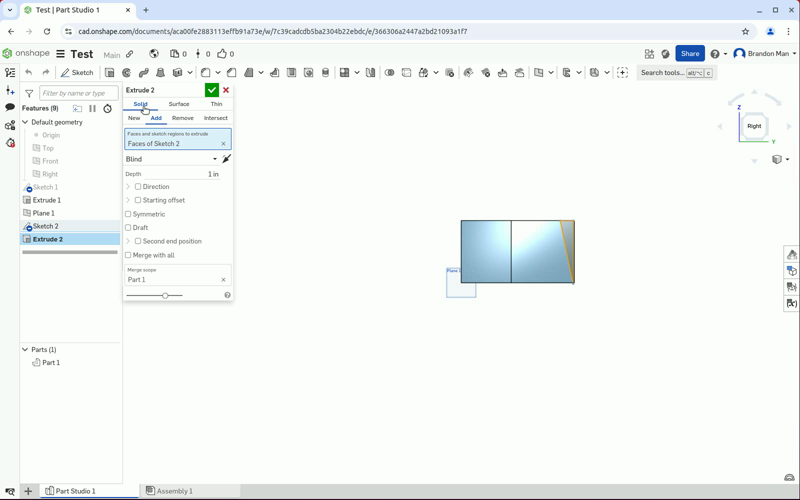
click(143, 106)
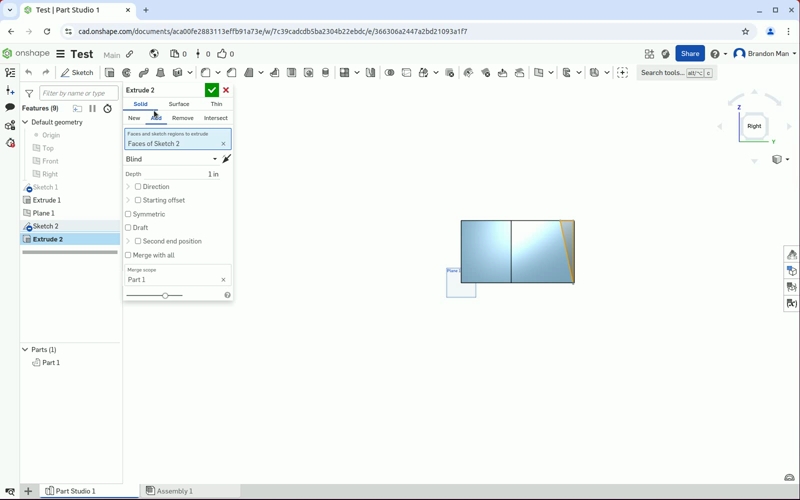
mouse_move(186, 120)
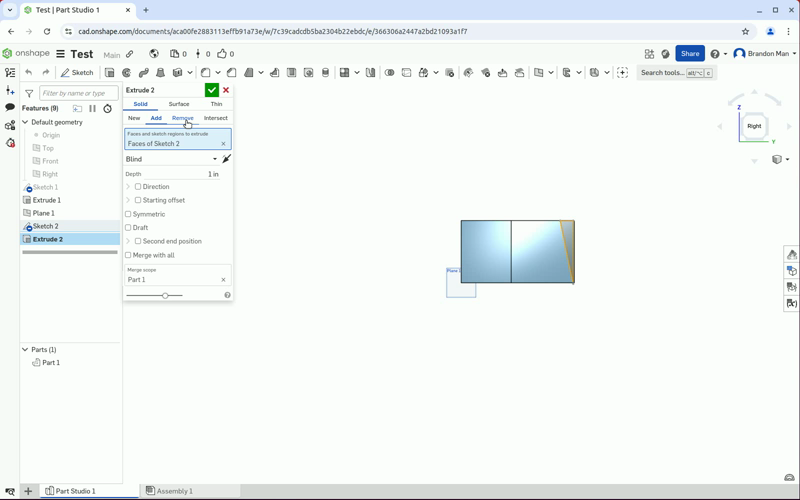
click(186, 120)
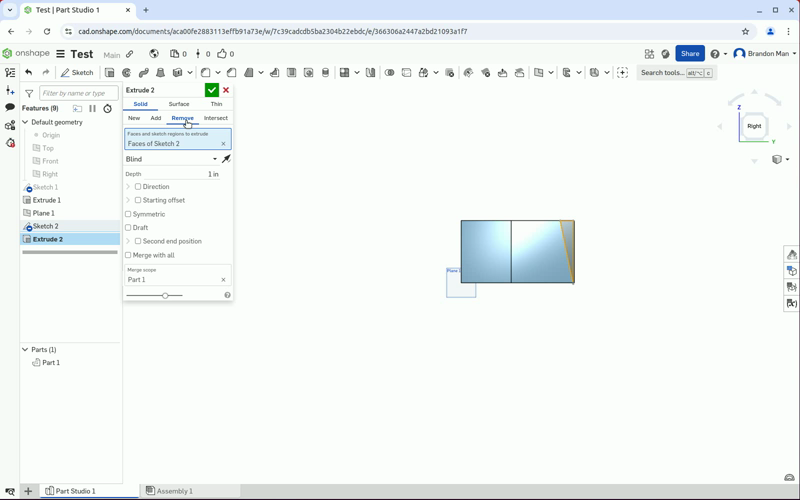
key(tab, 4)
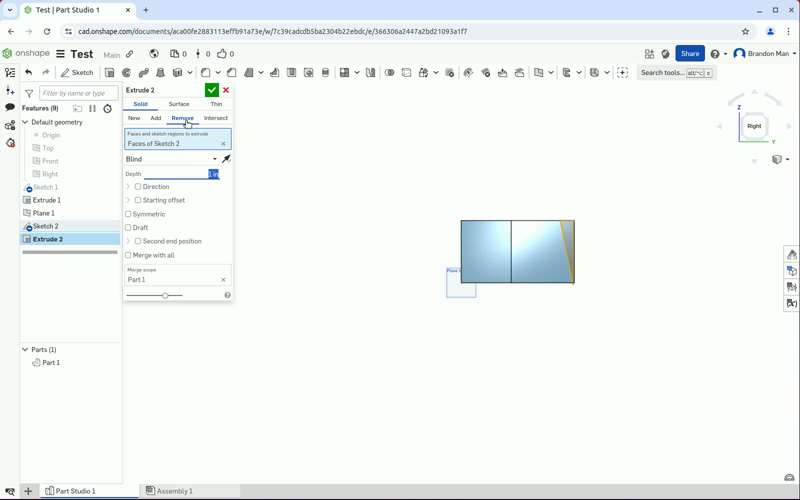
text(5.055)
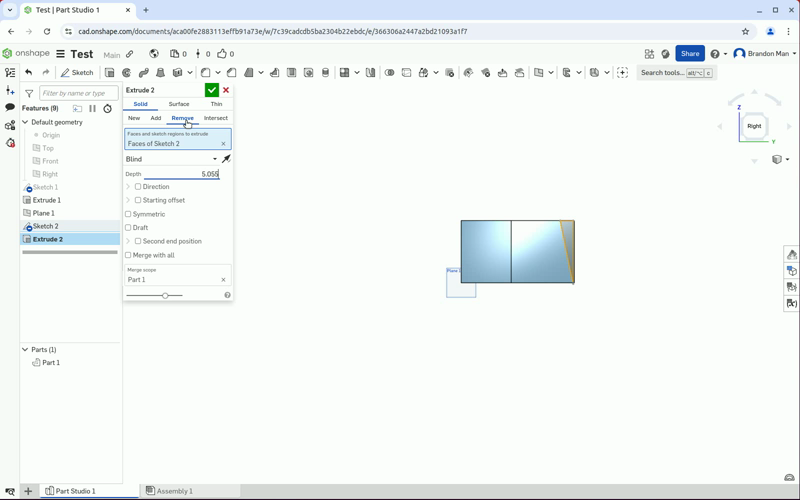
key(tab, 6)
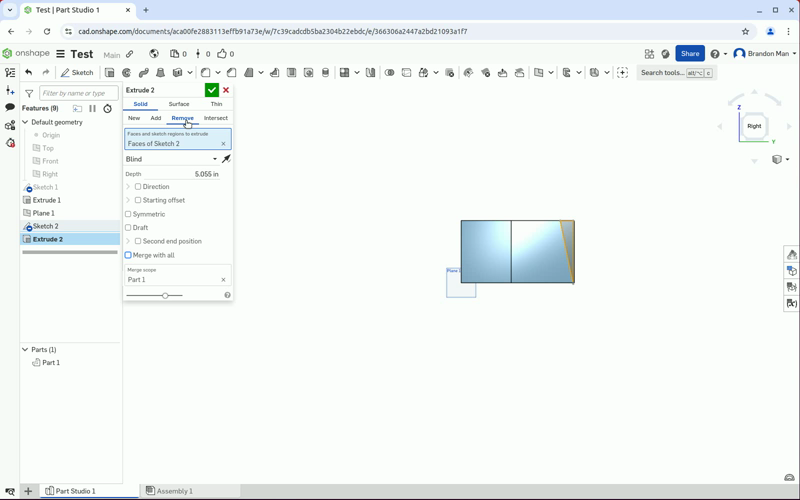
key(space)
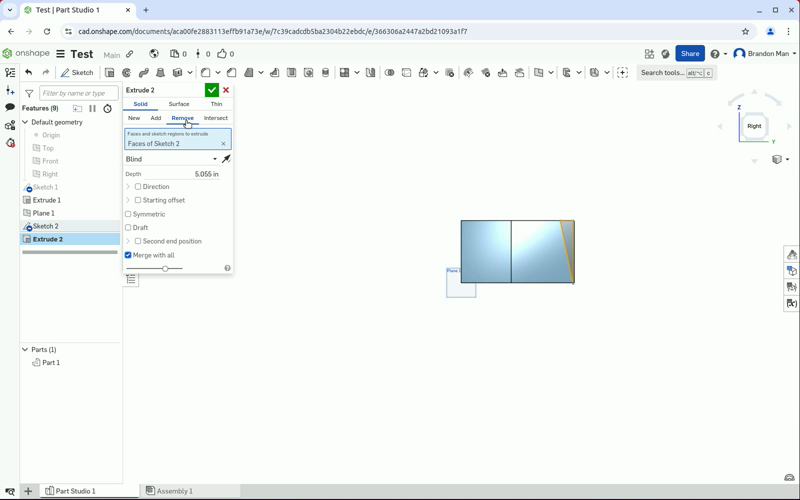
key(enter)
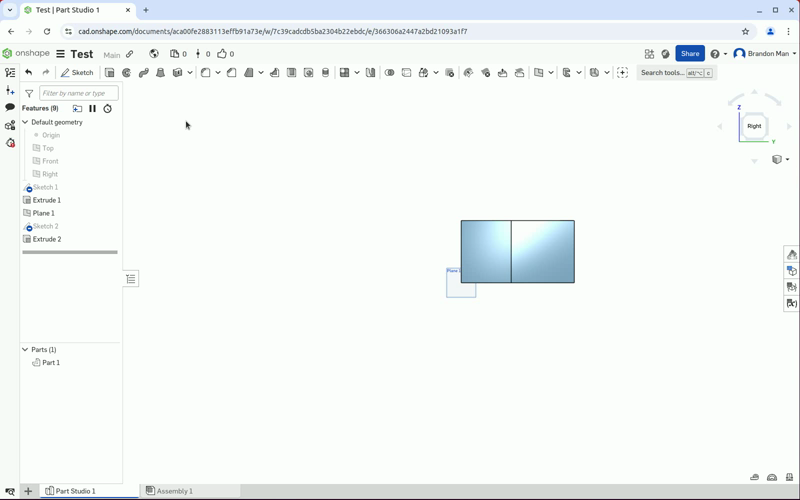
key(shift+h)
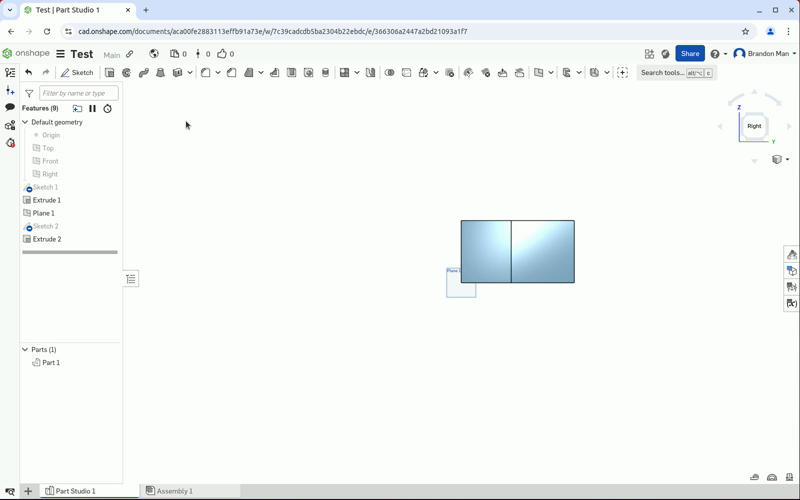
key(shift+h)
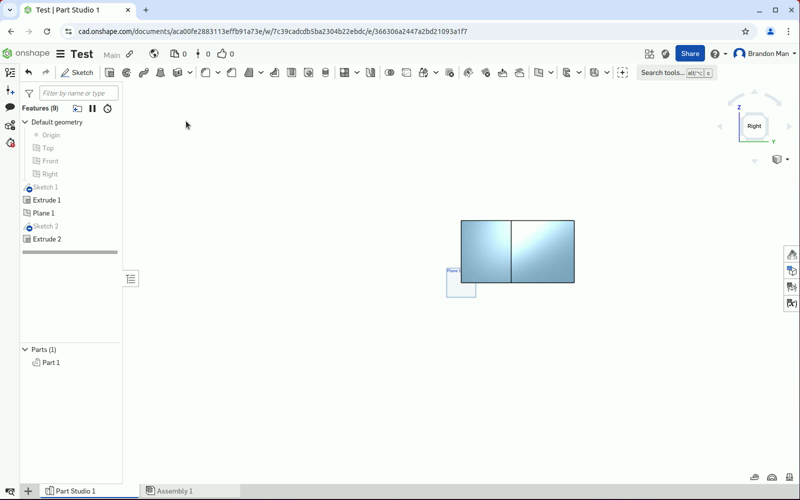
mouse_move(73, 189)
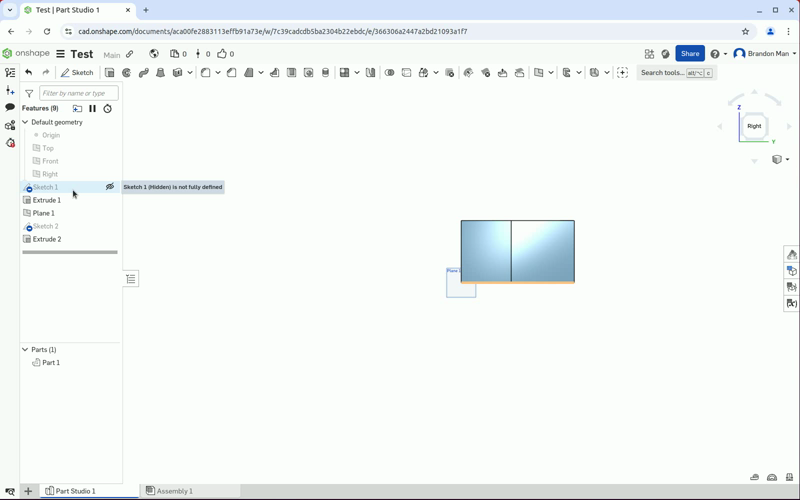
click(73, 189)
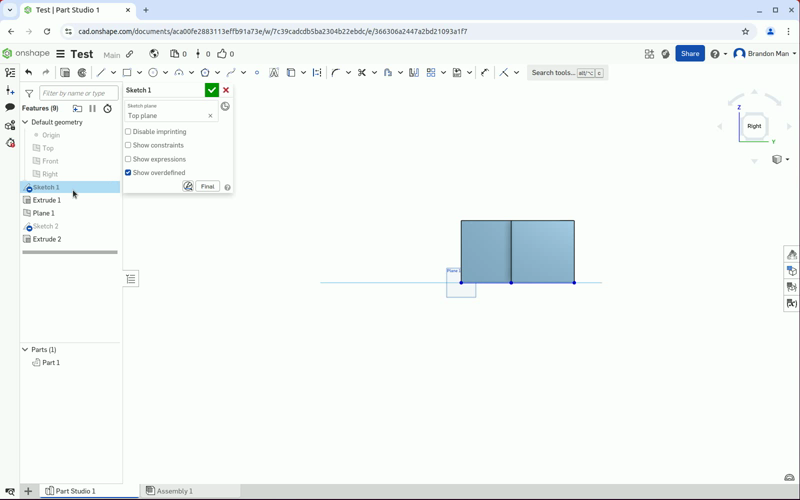
mouse_move(229, 92)
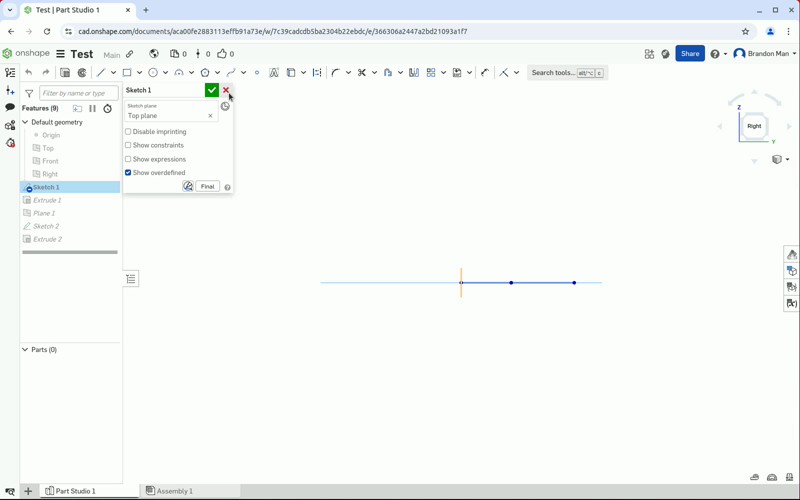
click(229, 92)
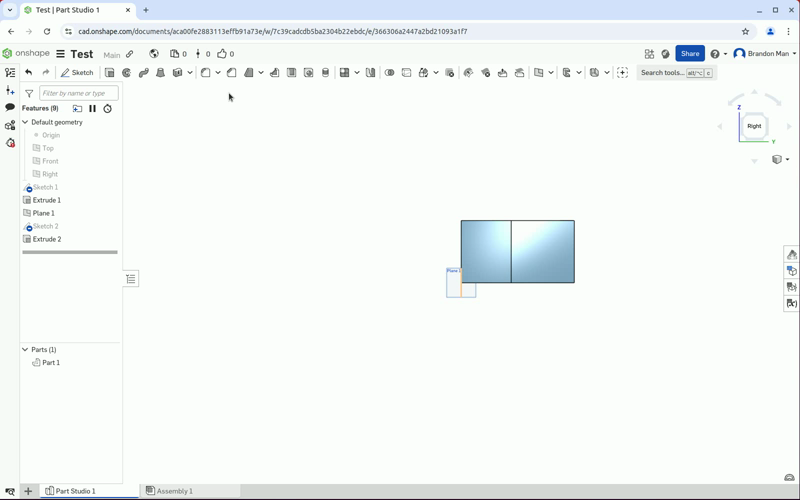
mouse_move(541, 75)
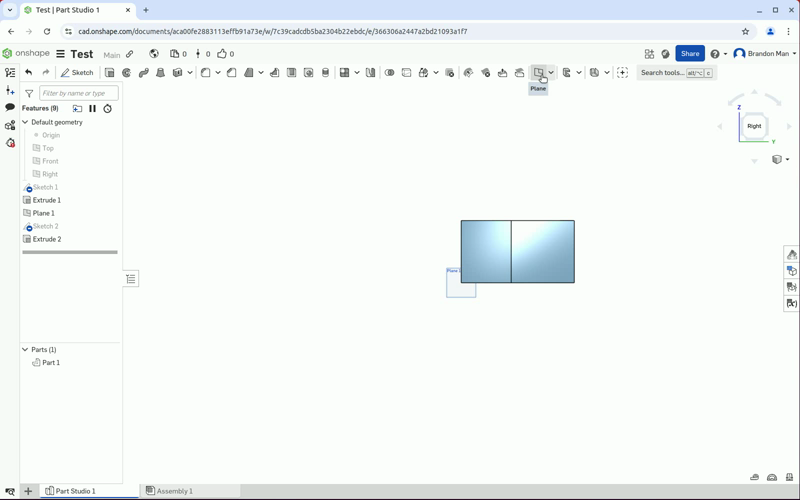
click(541, 75)
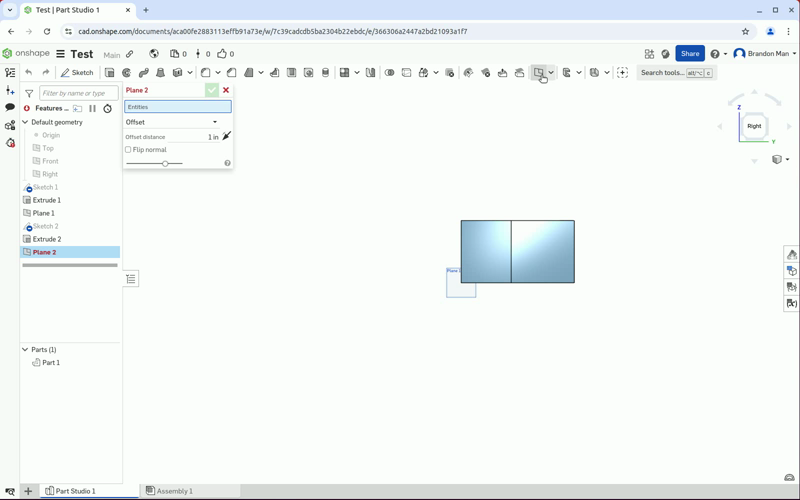
mouse_move(73, 176)
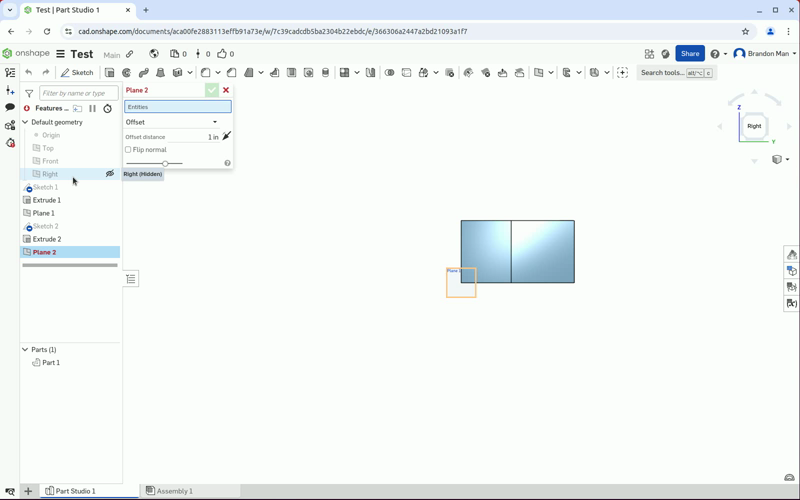
click(73, 176)
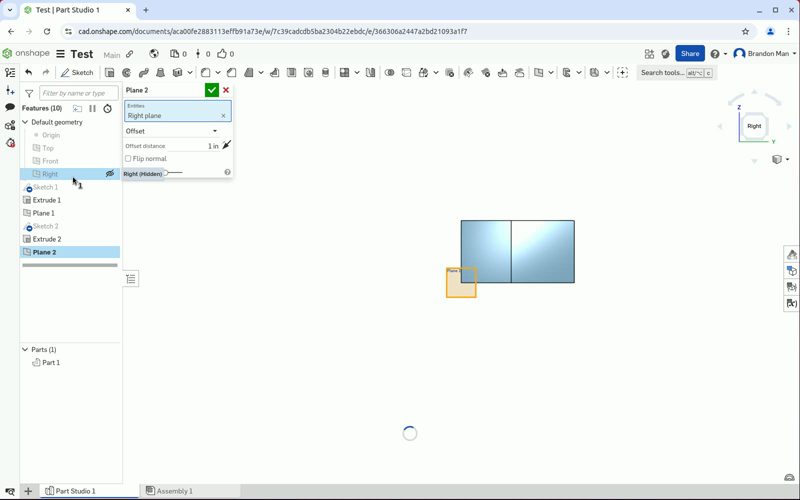
key(tab, 2)
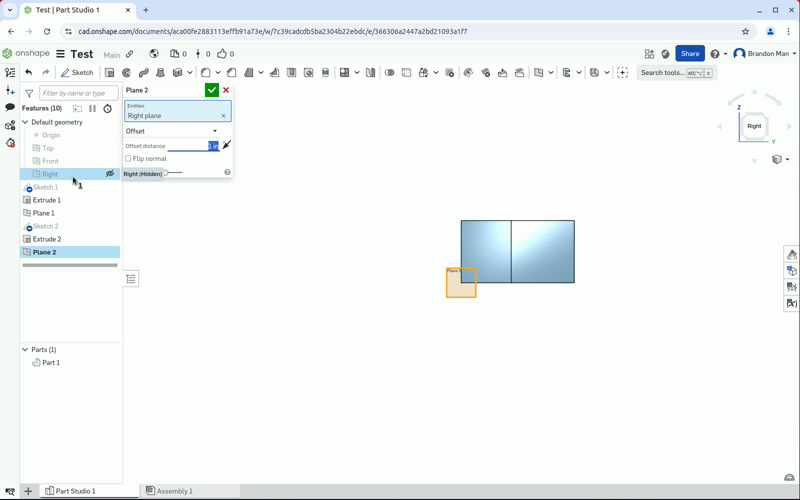
text(10.352)
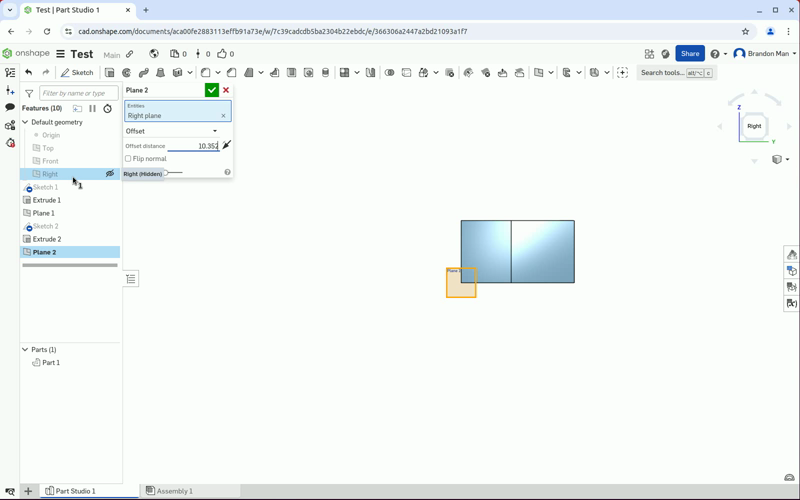
key(enter, 2)
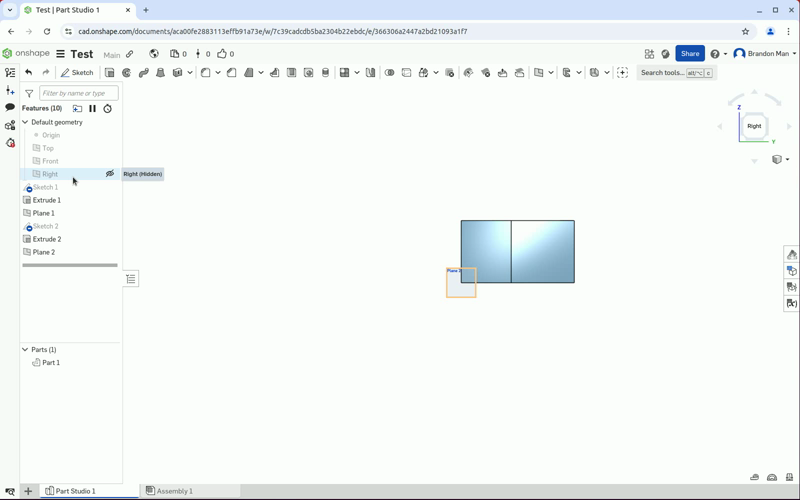
key(shift+s)
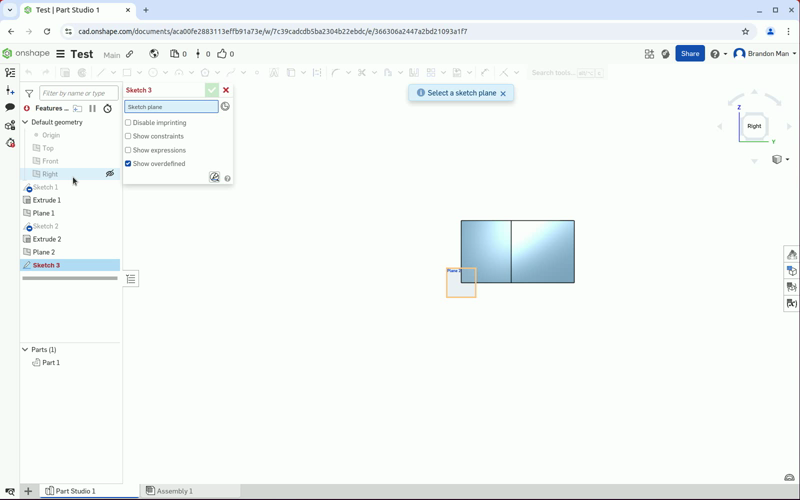
mouse_move(73, 254)
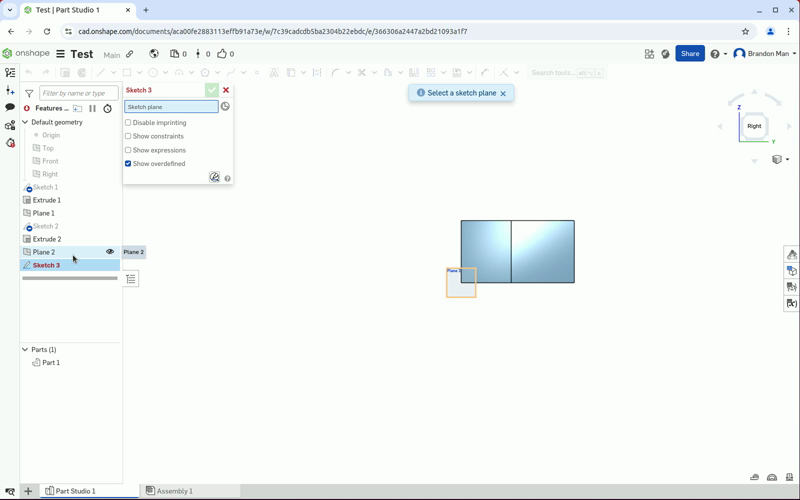
click(73, 254)
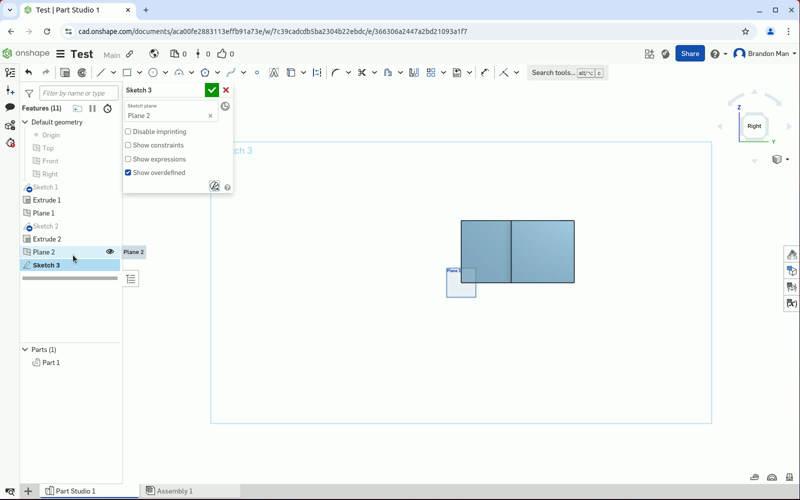
mouse_move(73, 352)
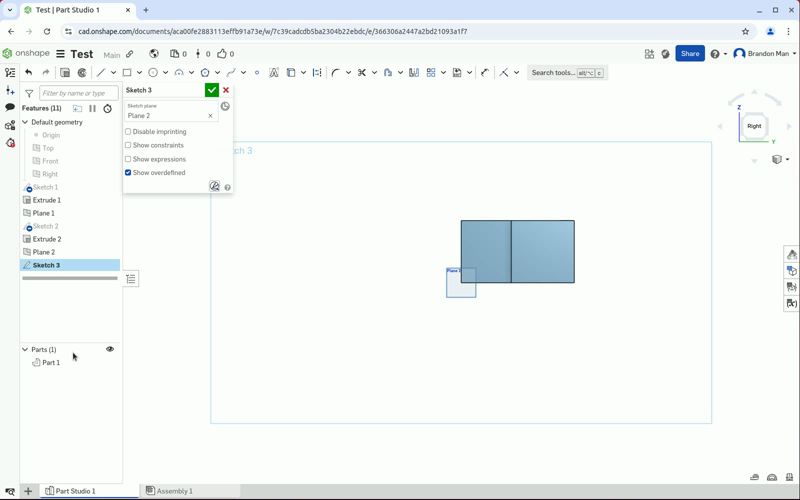
key(y)
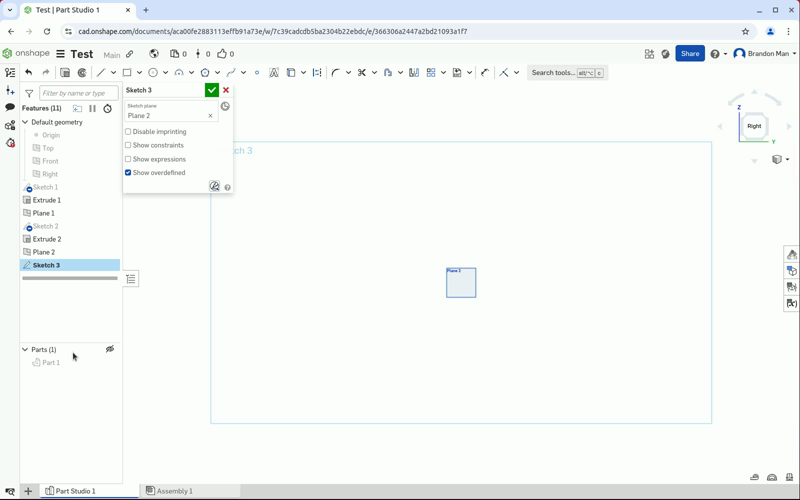
key(l)
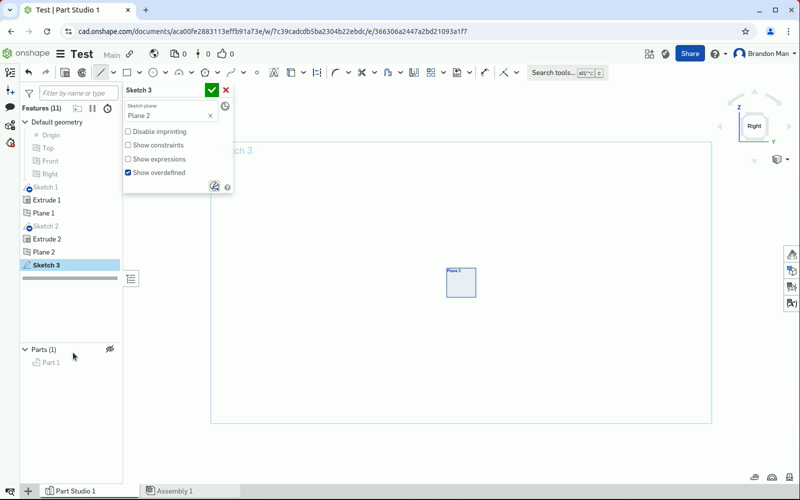
key_down(shift)
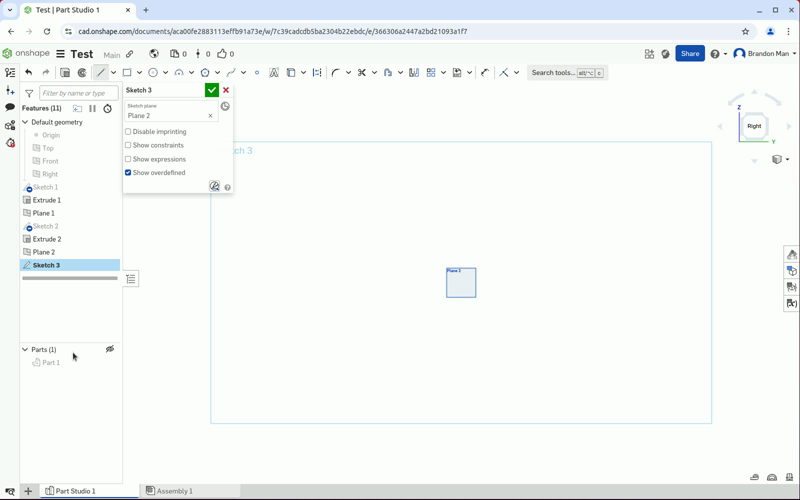
mouse_move(511, 282)
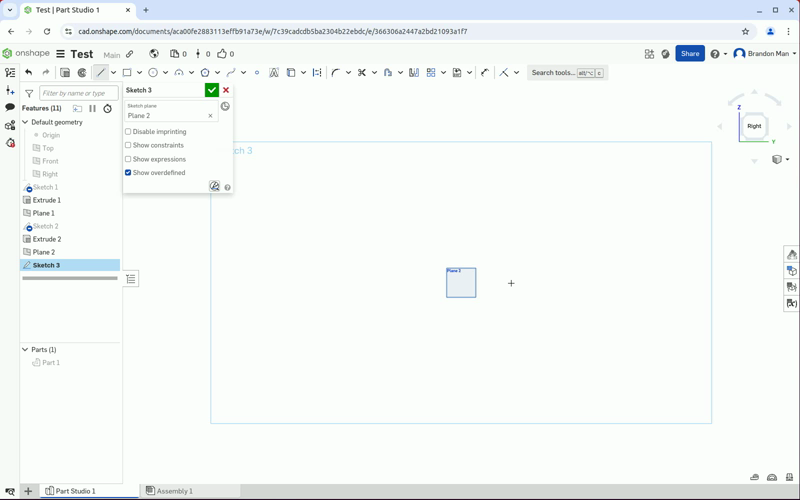
click(511, 282)
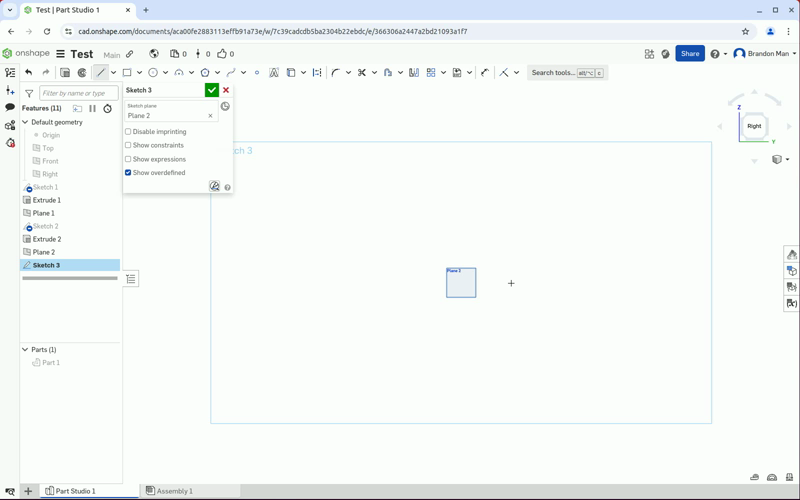
key_up(shift)
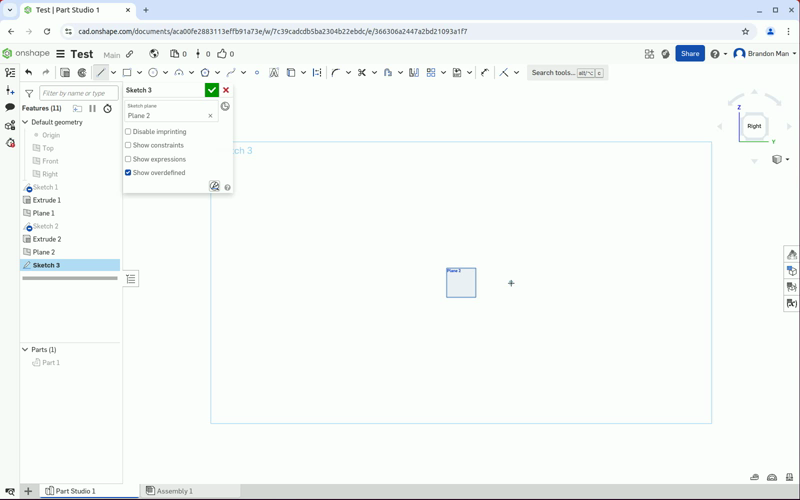
key_down(shift)
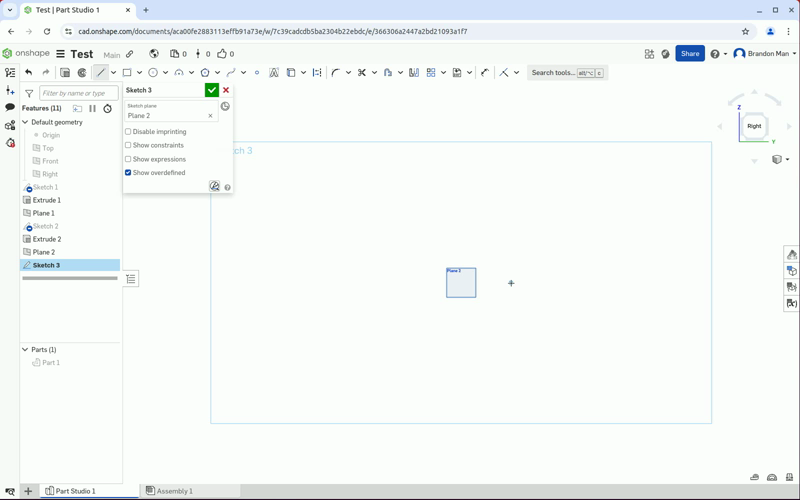
mouse_move(523, 220)
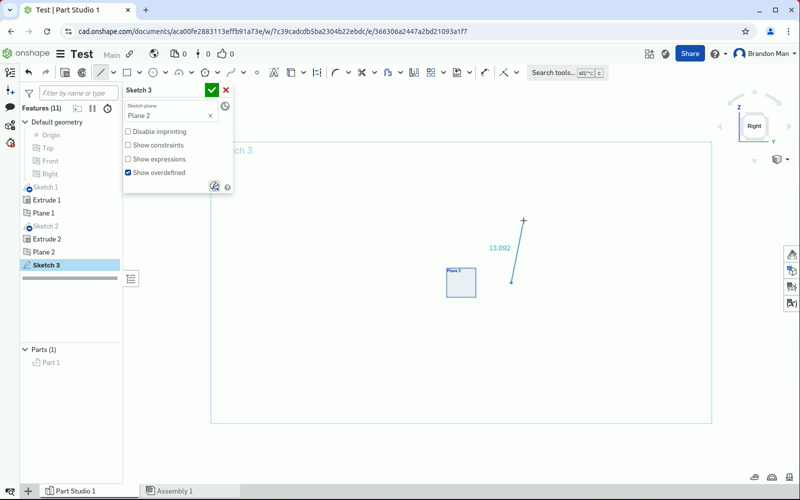
click(523, 220)
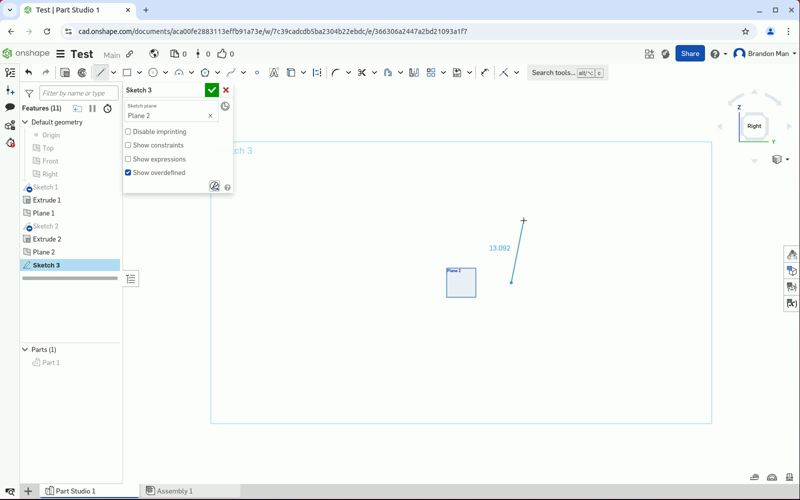
key_up(shift)
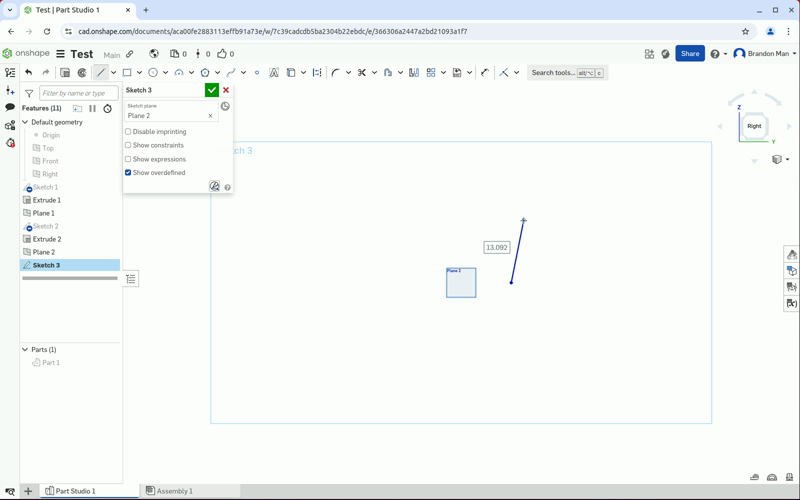
key_down(shift)
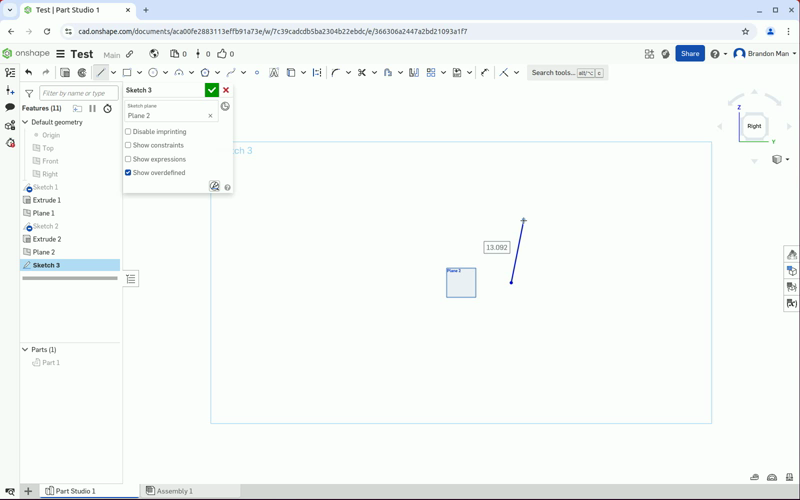
mouse_move(553, 220)
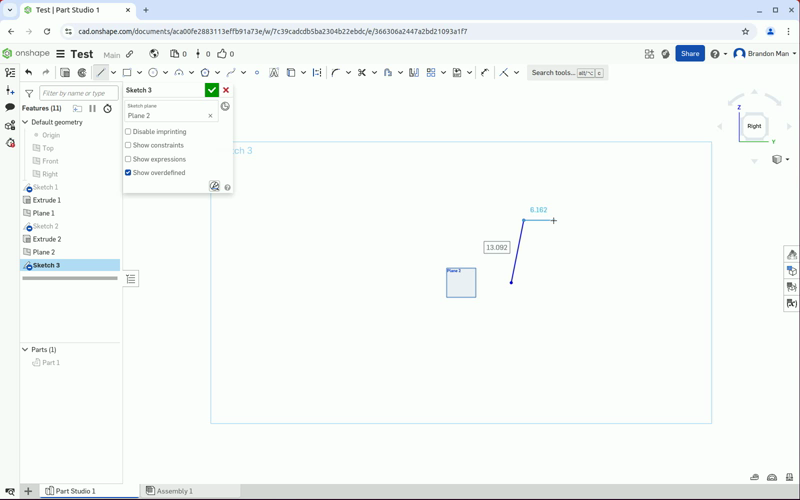
mouse_move(511, 220)
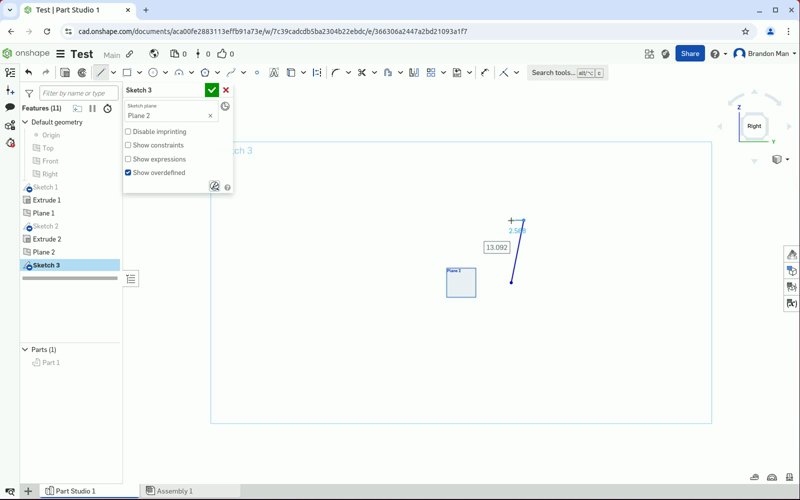
click(511, 220)
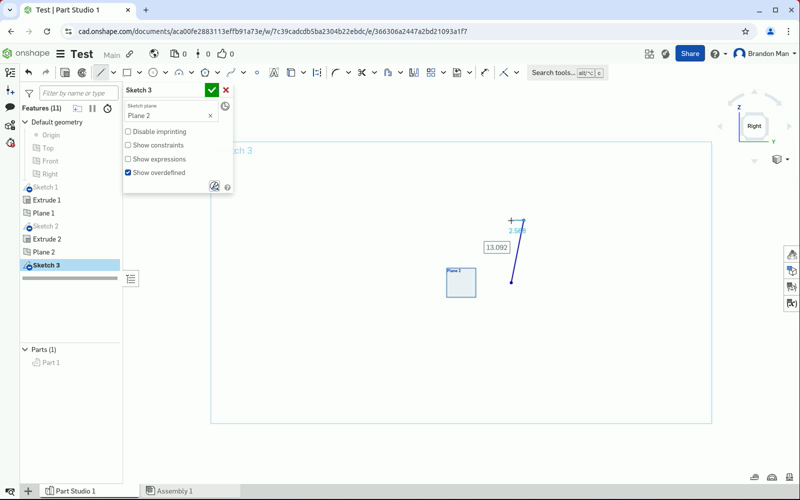
key_up(shift)
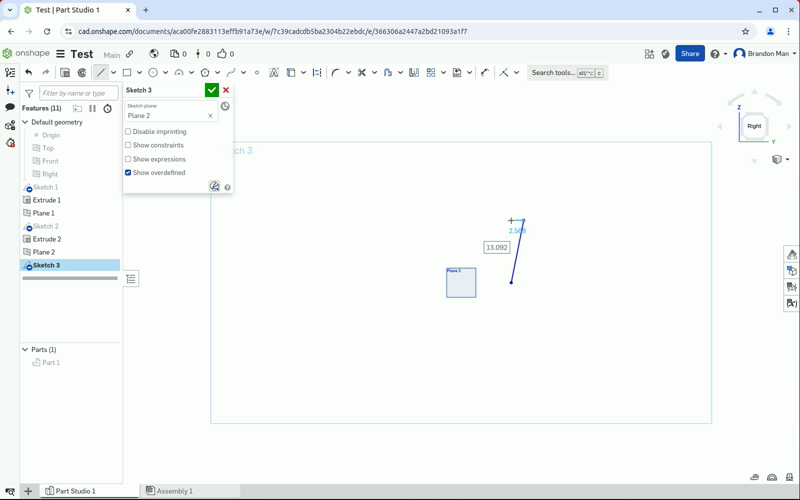
key_down(shift)
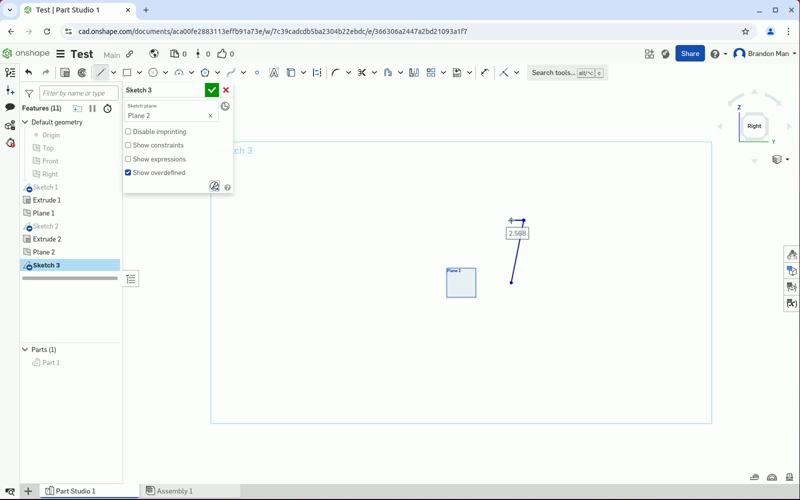
mouse_move(511, 282)
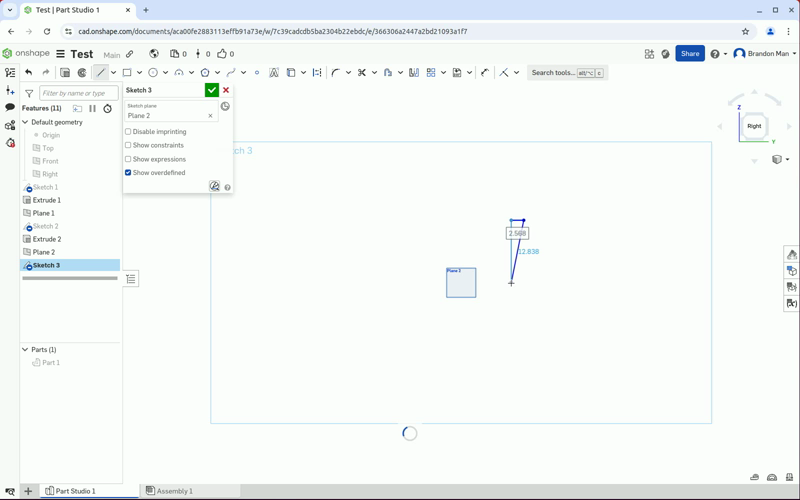
key_up(shift)
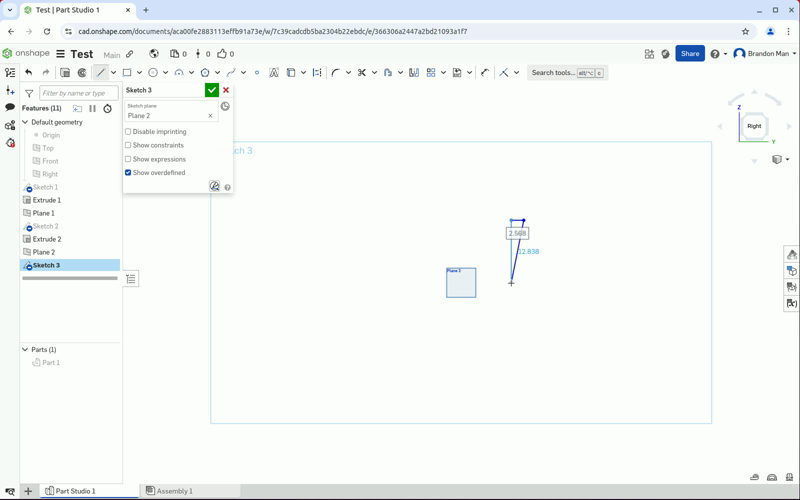
click(511, 282)
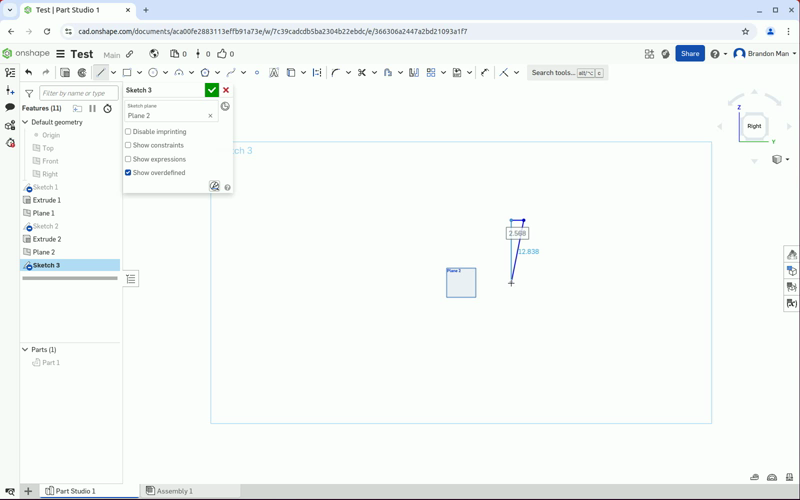
key(esc)
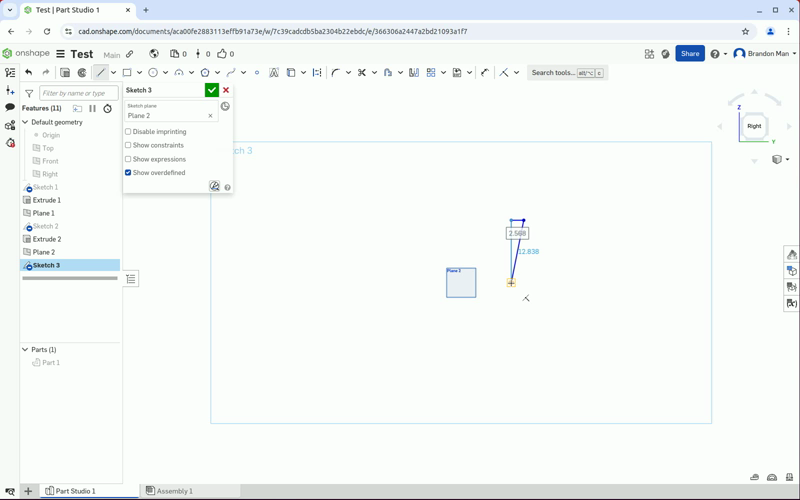
mouse_move(512, 250)
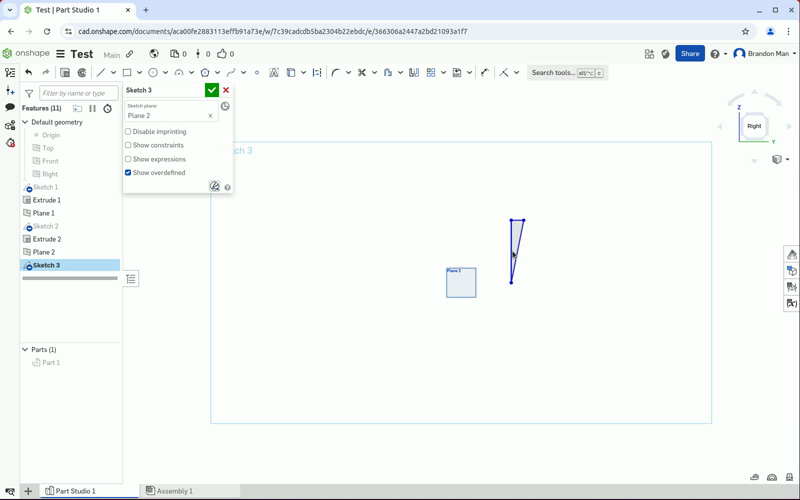
scroll(6)
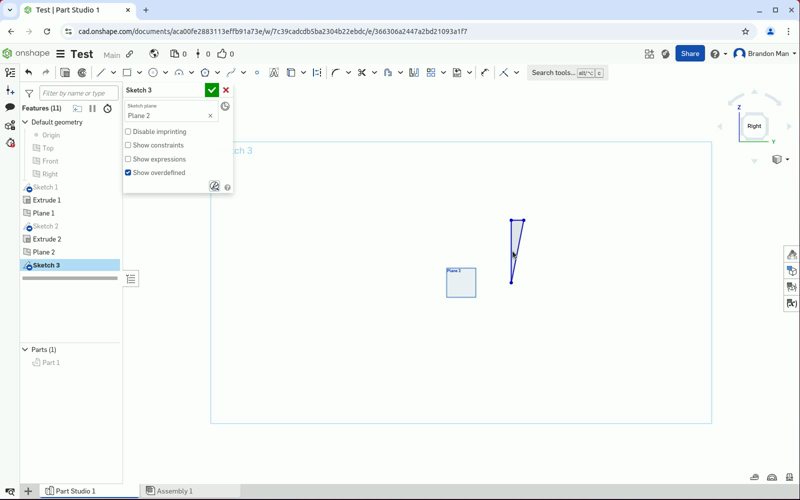
scroll(6)
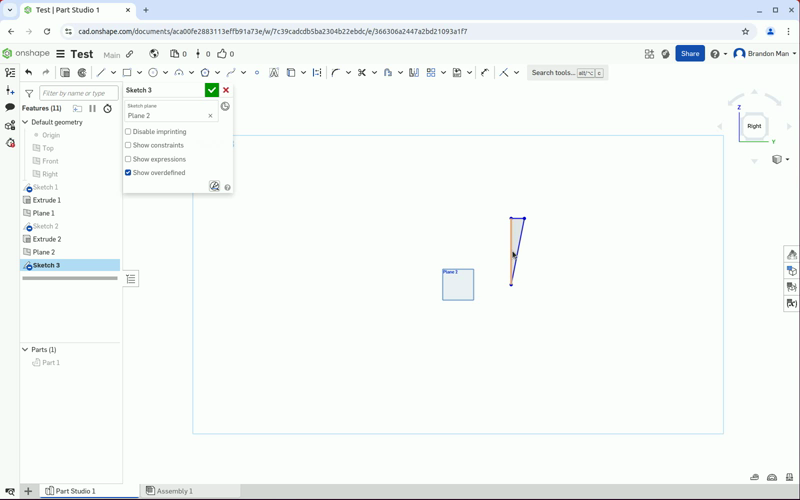
scroll(6)
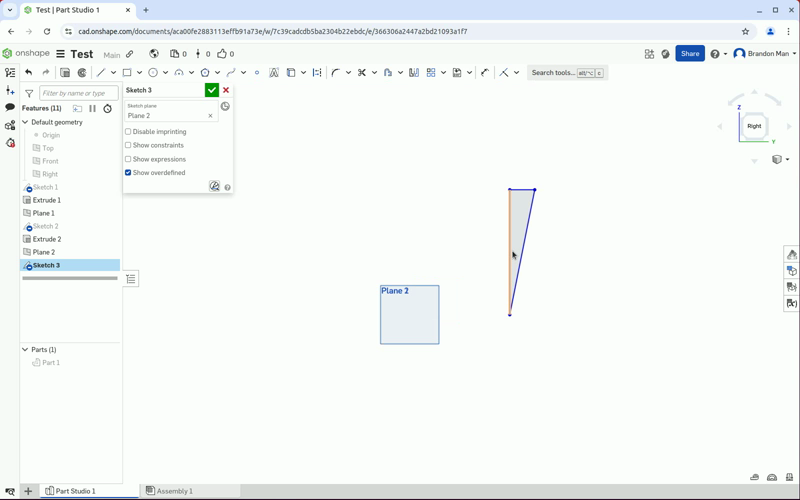
scroll(6)
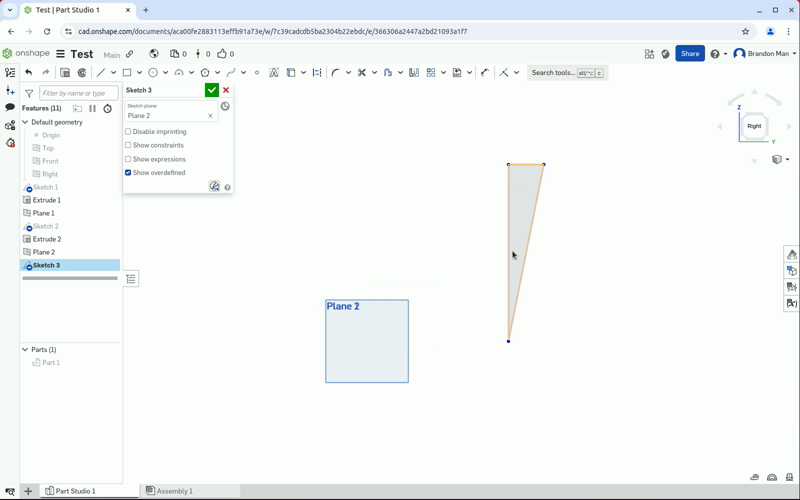
scroll(6)
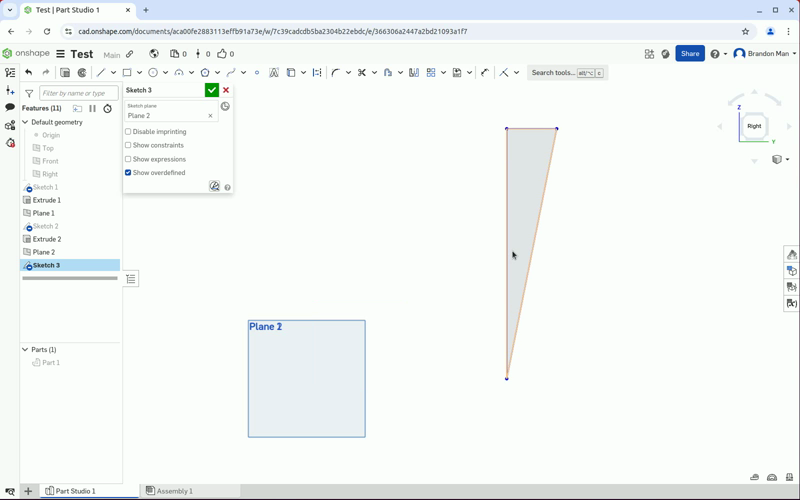
scroll(6)
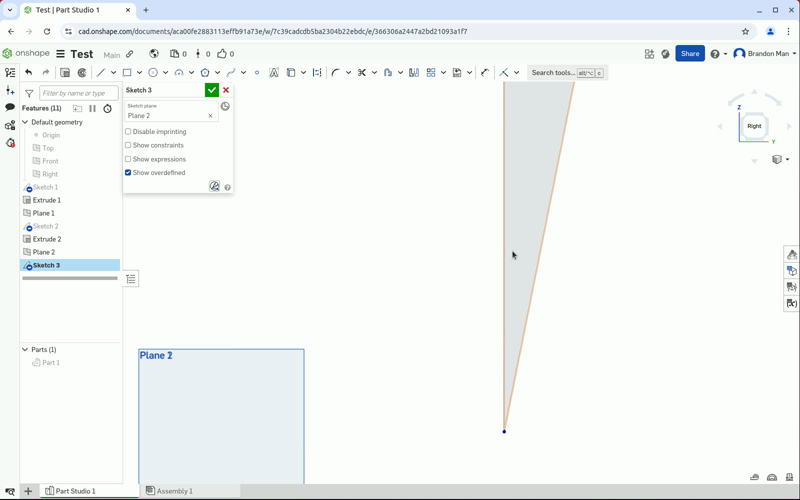
scroll(6)
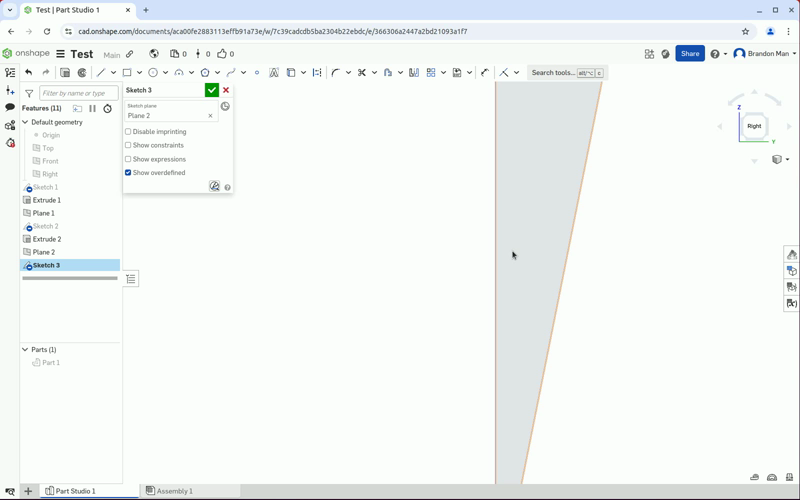
click(512, 250)
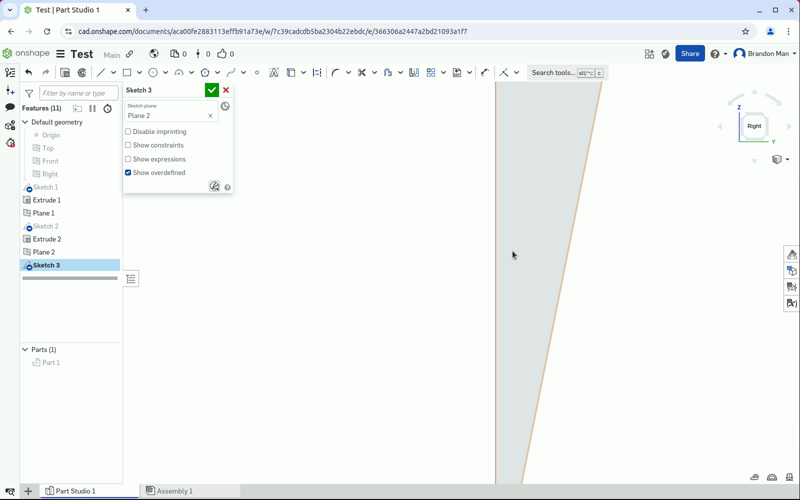
scroll(-6)
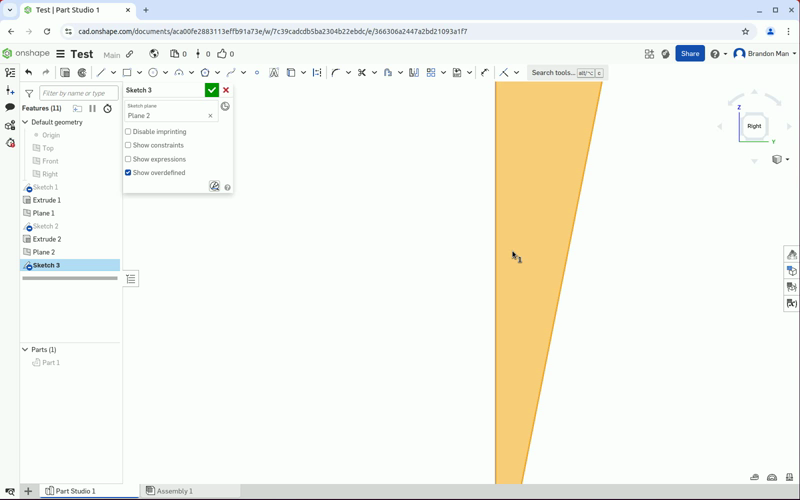
scroll(-6)
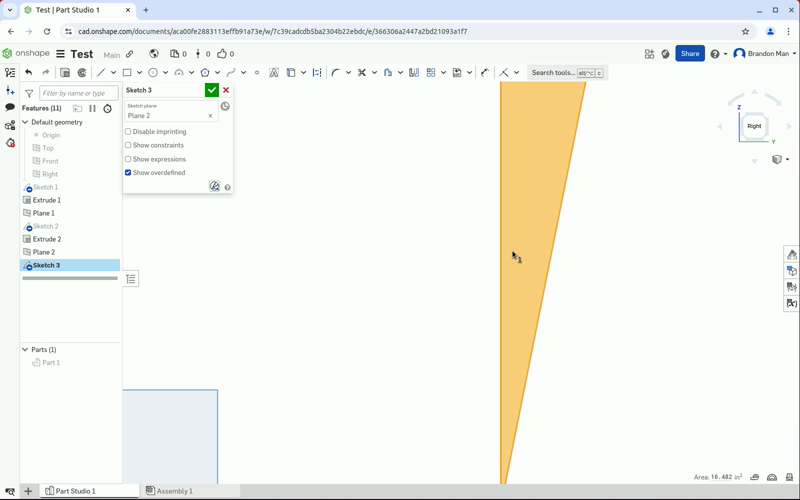
scroll(-6)
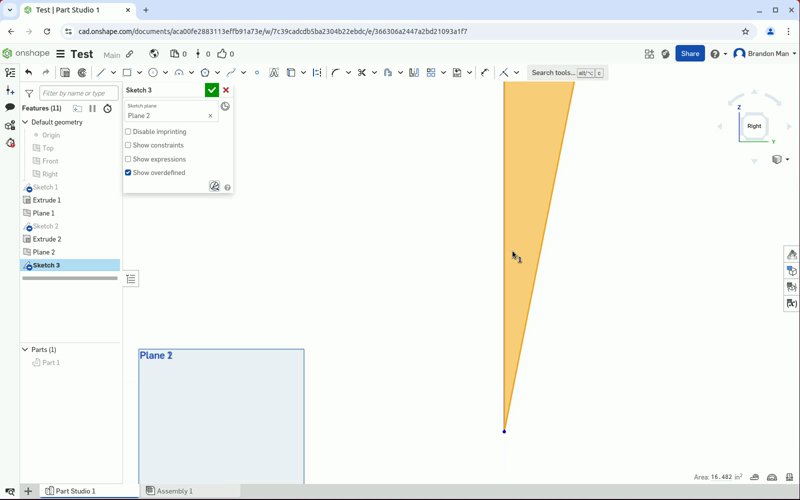
scroll(-6)
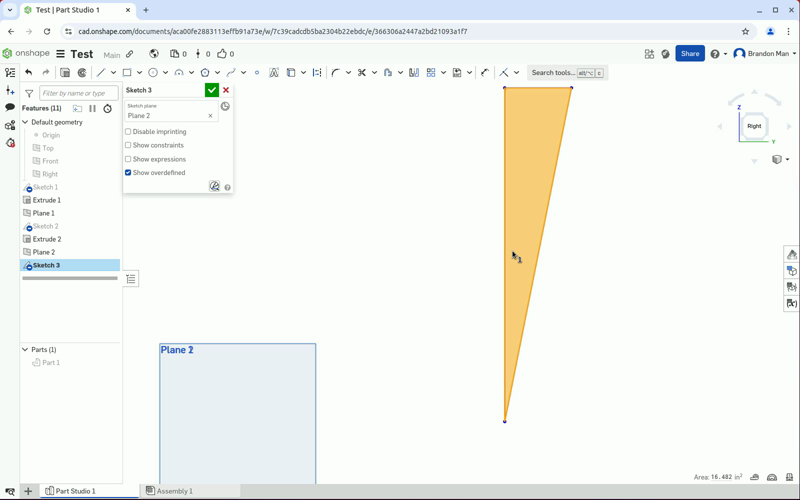
scroll(-6)
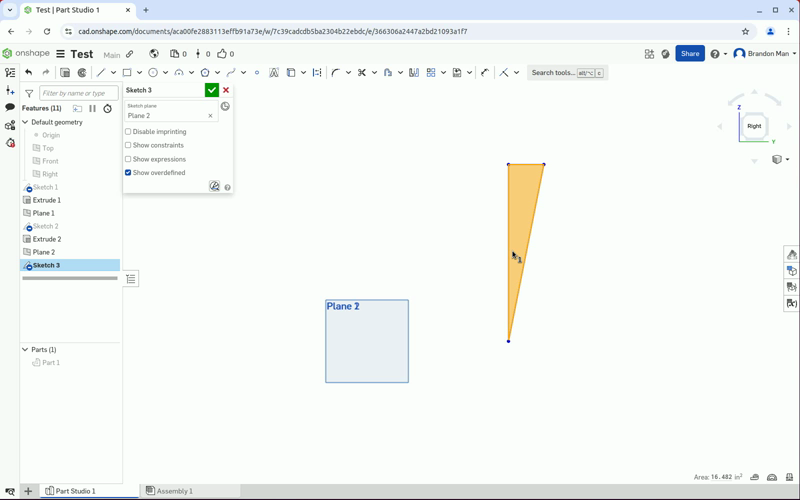
scroll(-6)
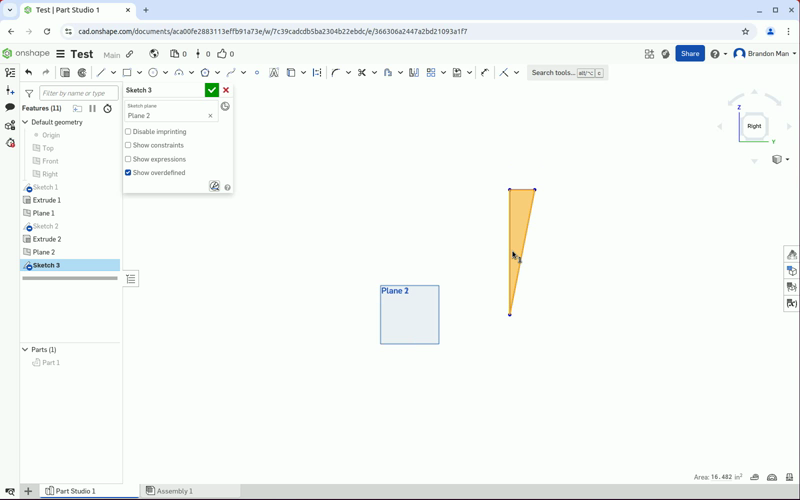
scroll(-6)
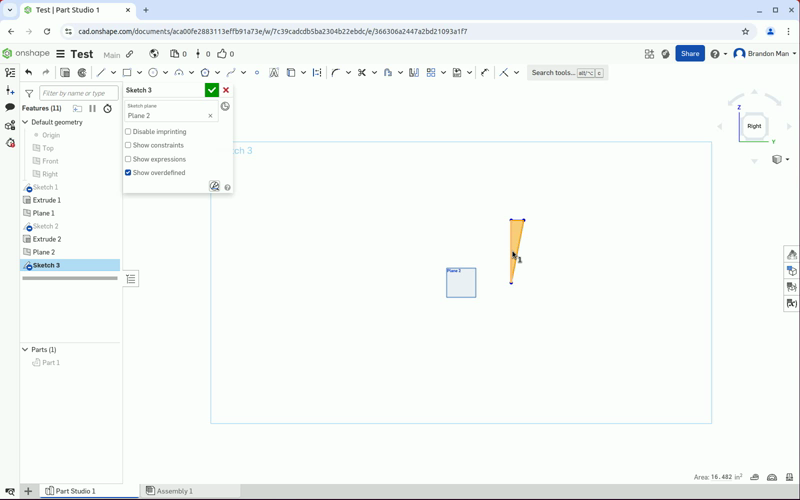
mouse_move(73, 352)
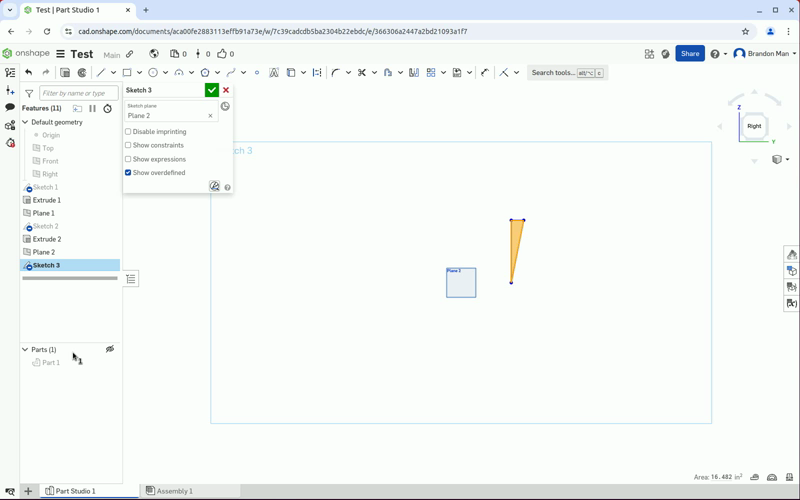
key(shift+y)
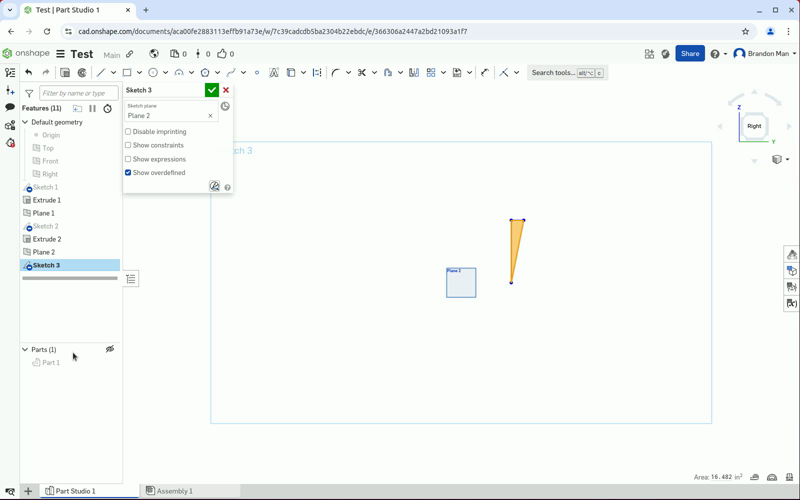
key(shift+e)
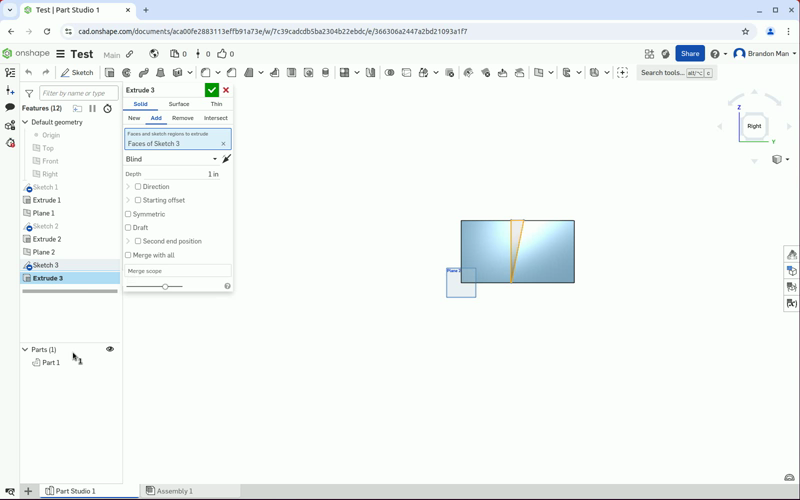
mouse_move(143, 106)
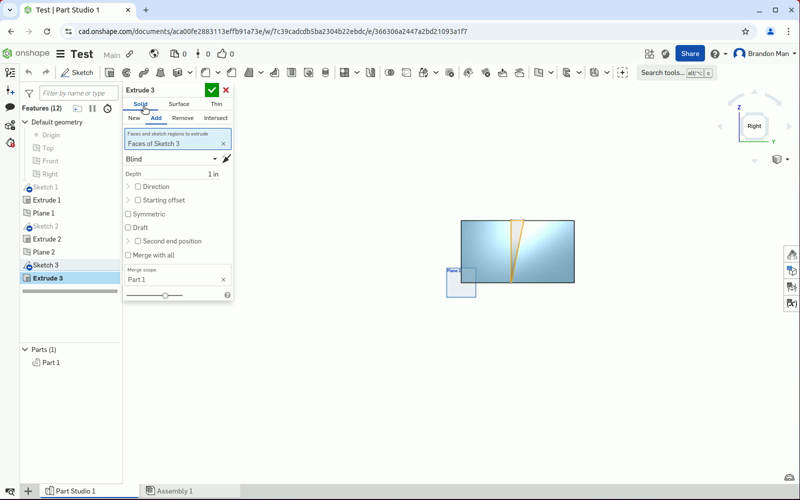
click(143, 106)
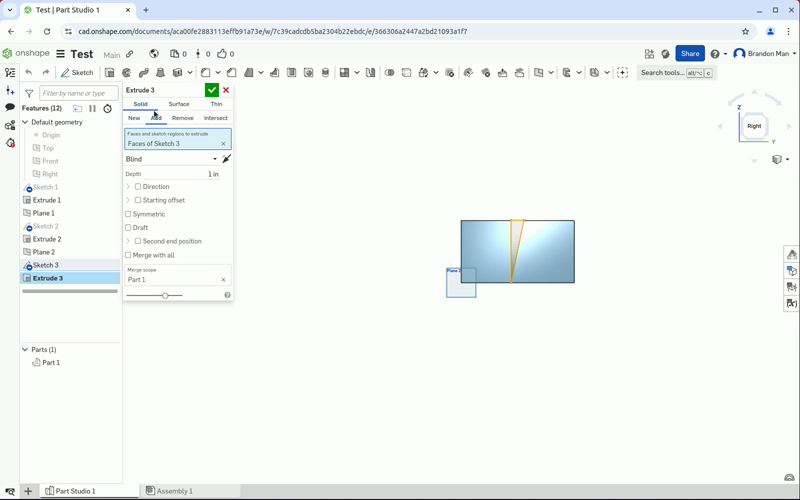
mouse_move(186, 120)
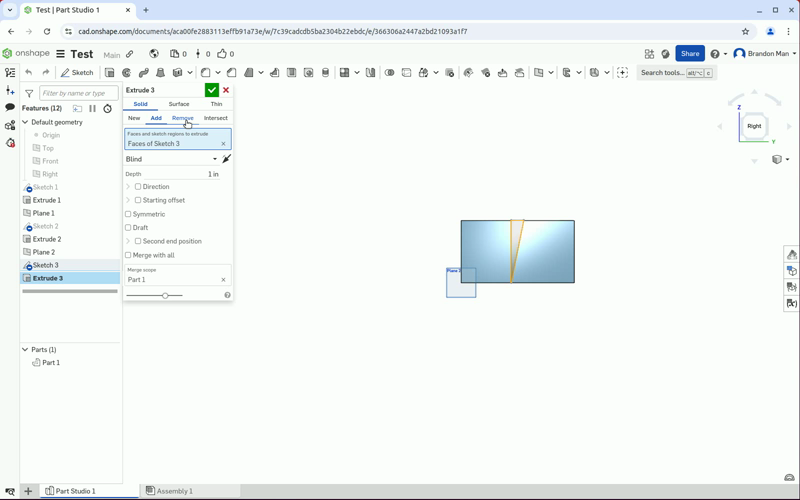
click(186, 120)
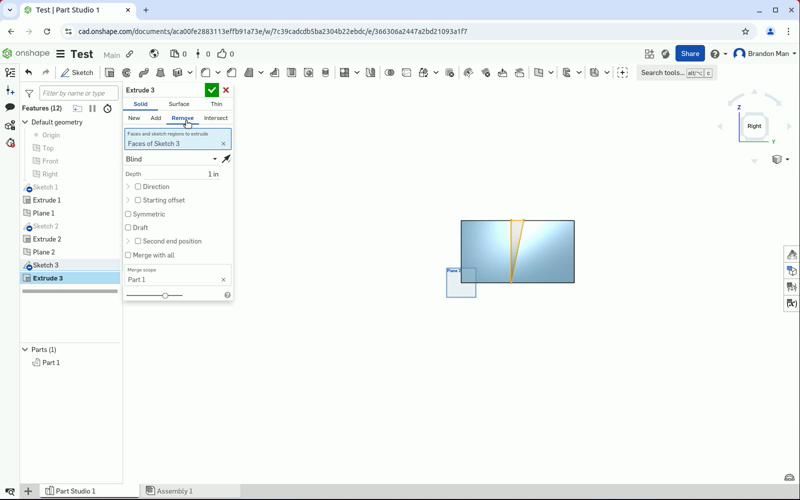
key(tab, 4)
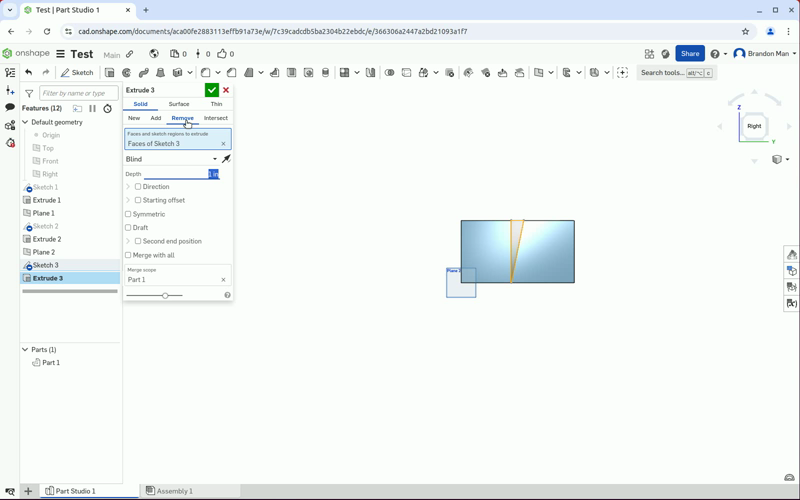
text(5.055)
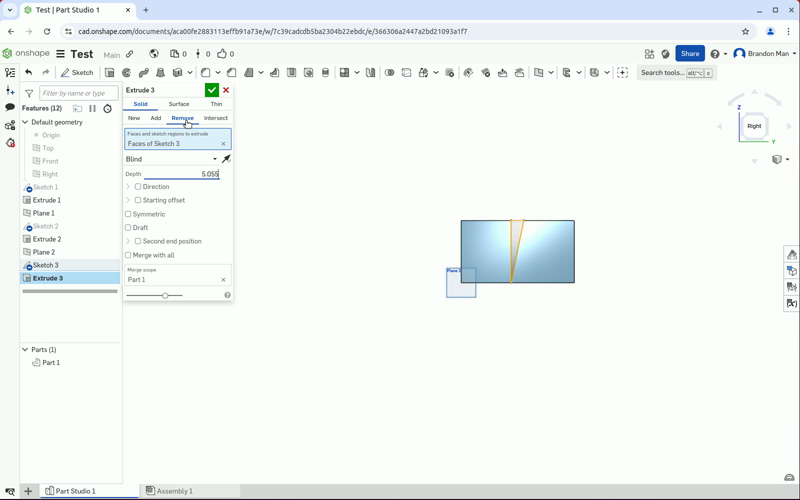
key(tab, 6)
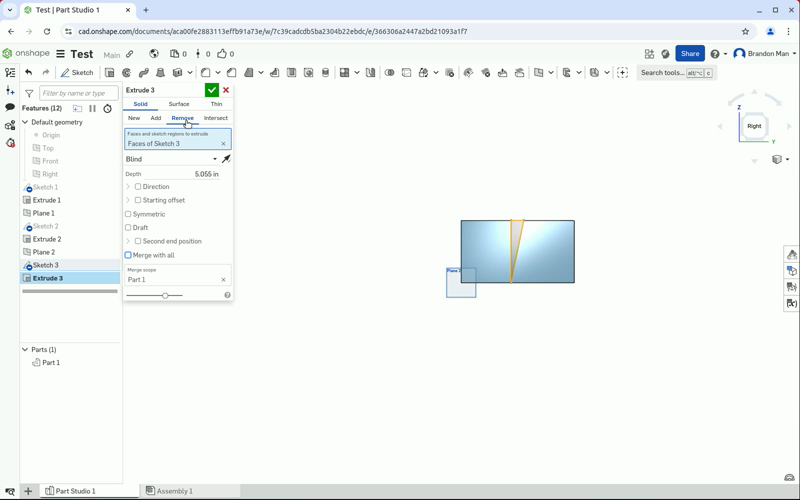
key(space)
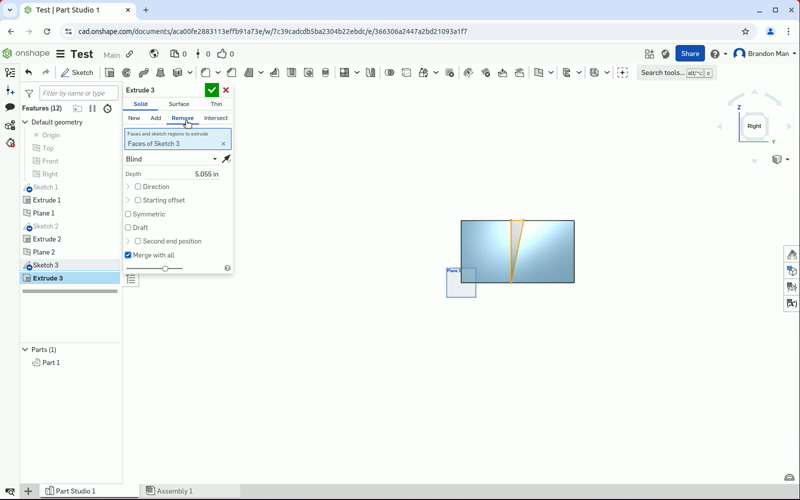
key(enter)
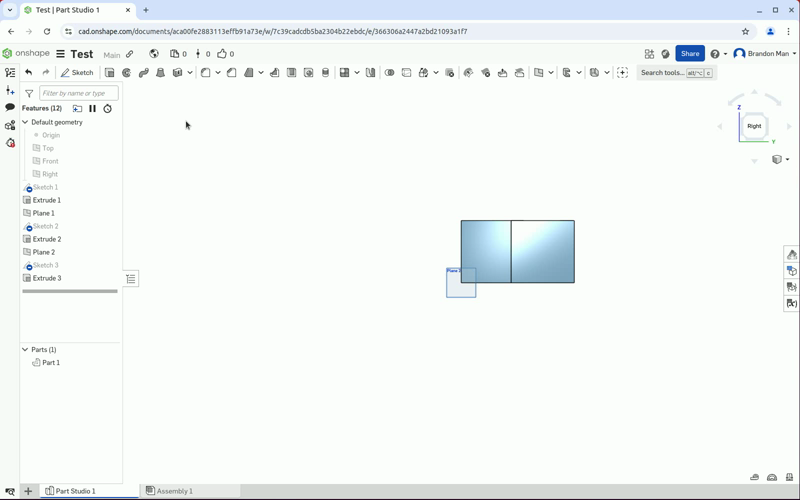
key(shift+h)
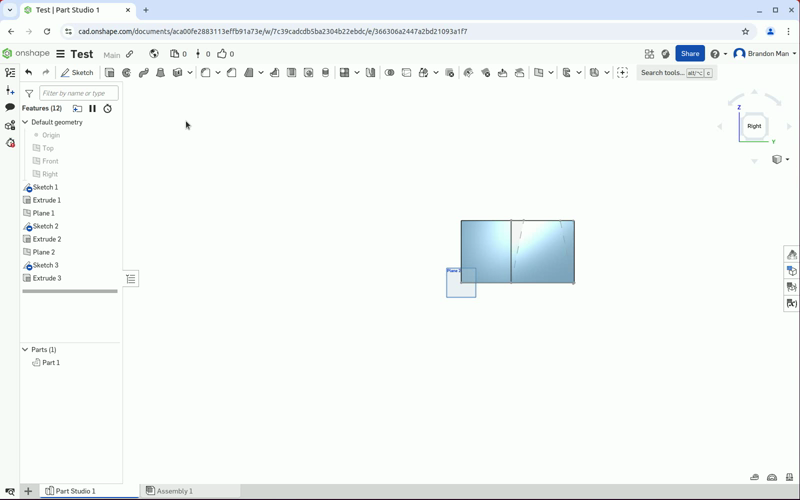
key(shift+h)
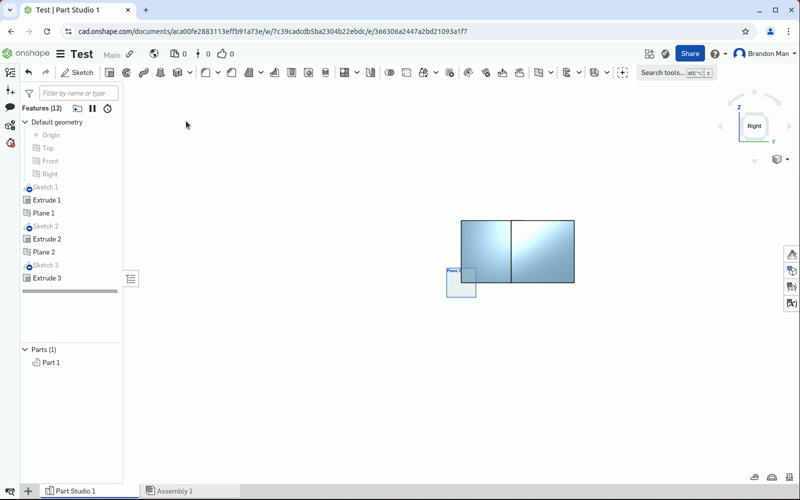
mouse_move(73, 189)
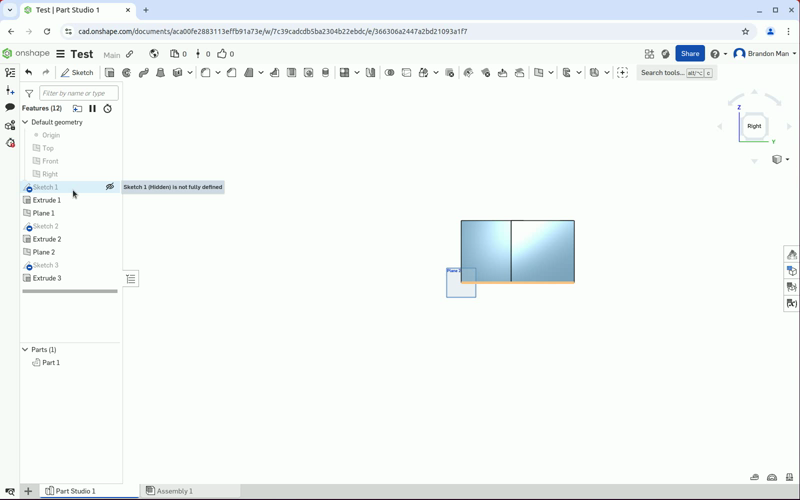
click(73, 189)
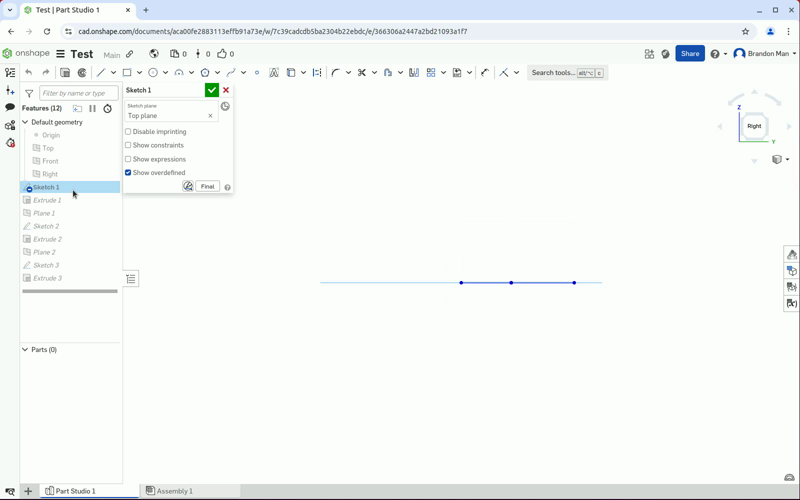
mouse_move(229, 92)
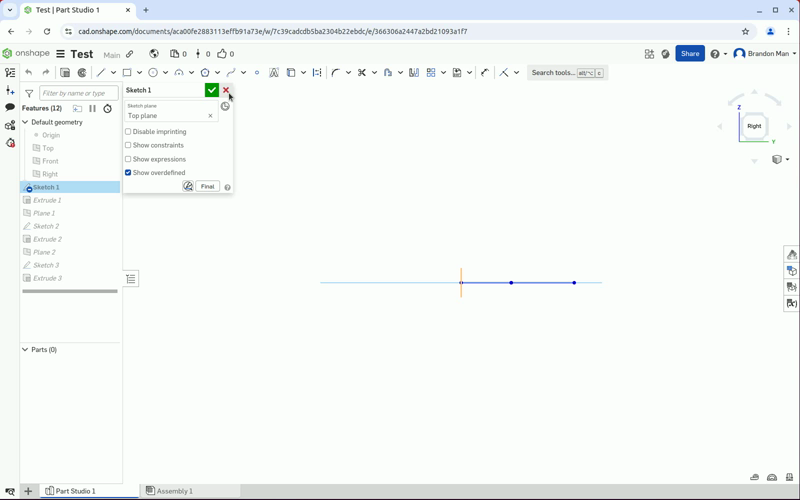
click(229, 92)
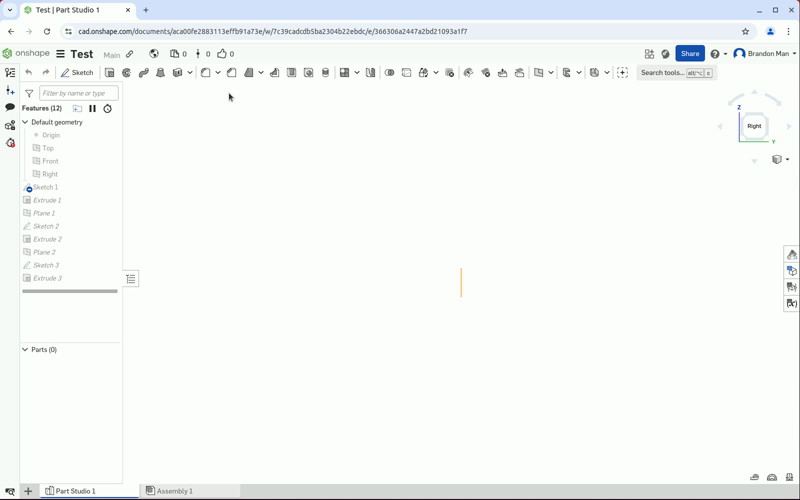
mouse_move(541, 75)
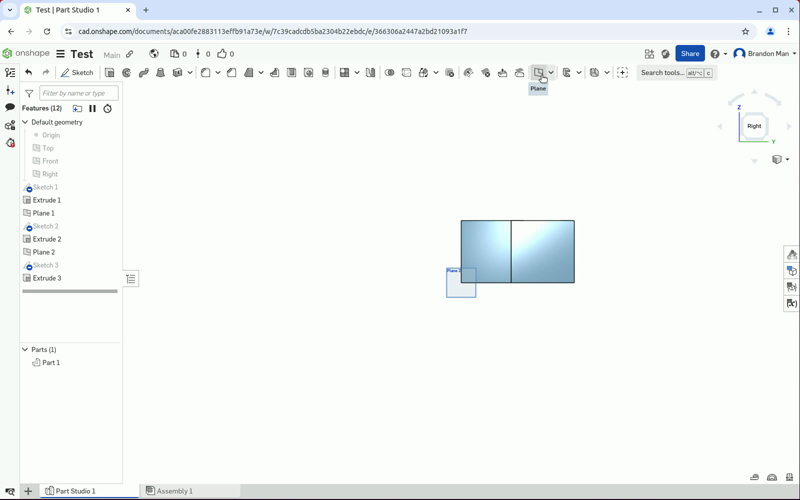
click(541, 75)
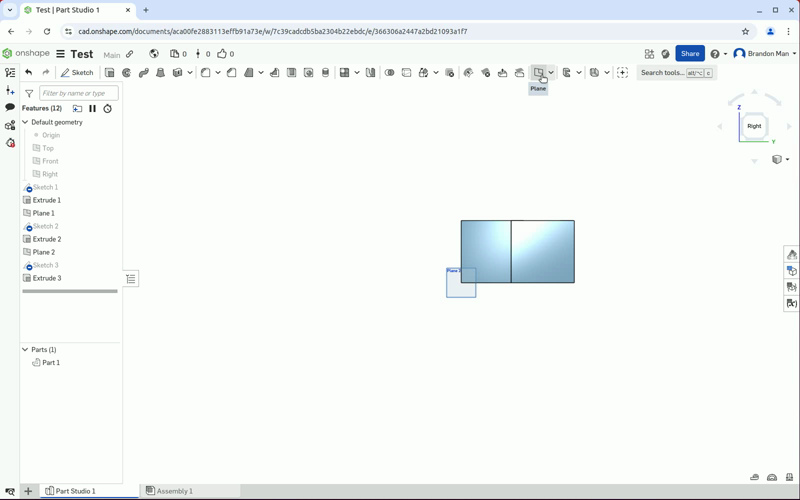
mouse_move(73, 176)
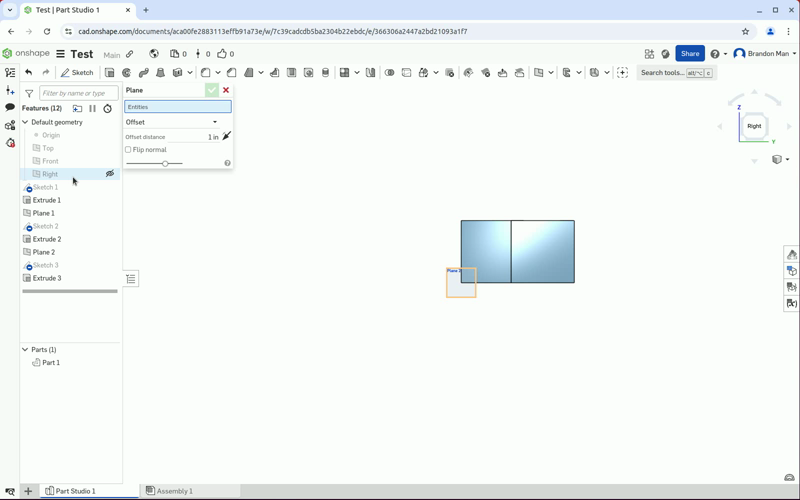
click(73, 176)
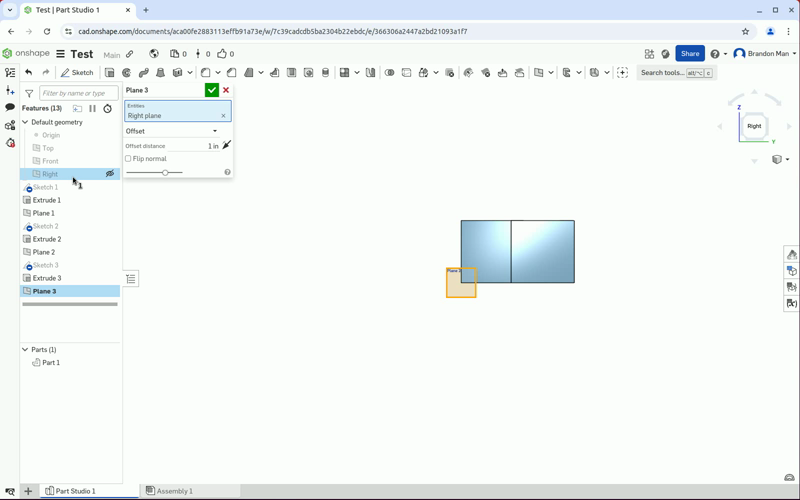
key(tab, 2)
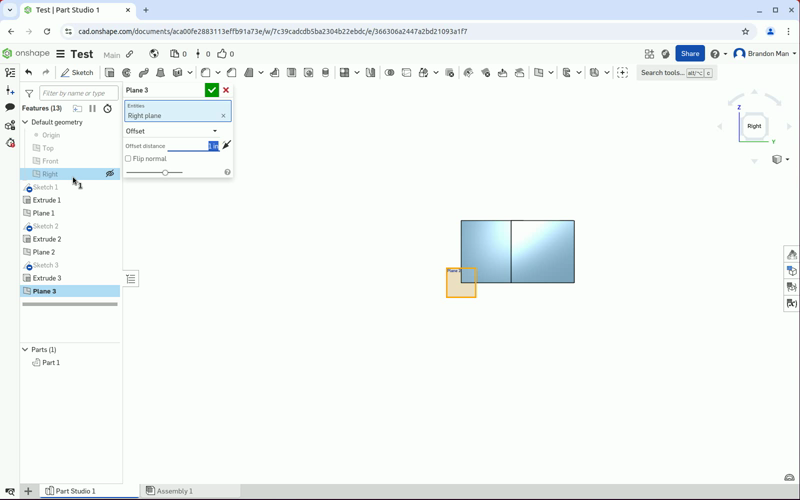
text(5.053)
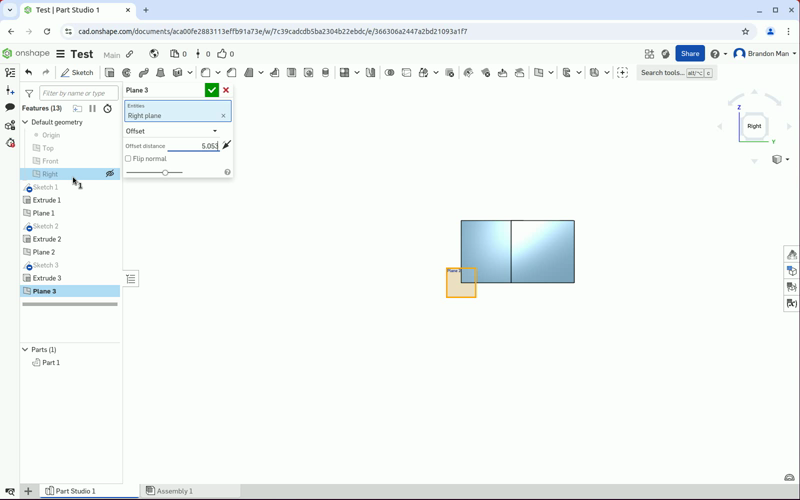
key(enter, 2)
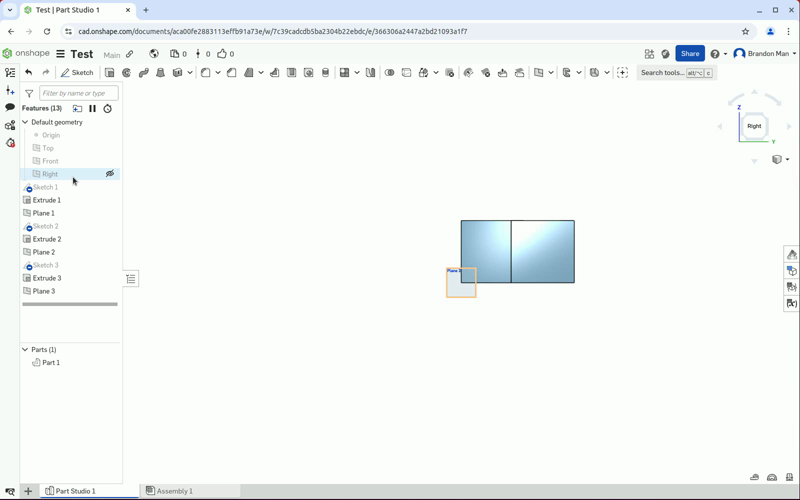
key(shift+s)
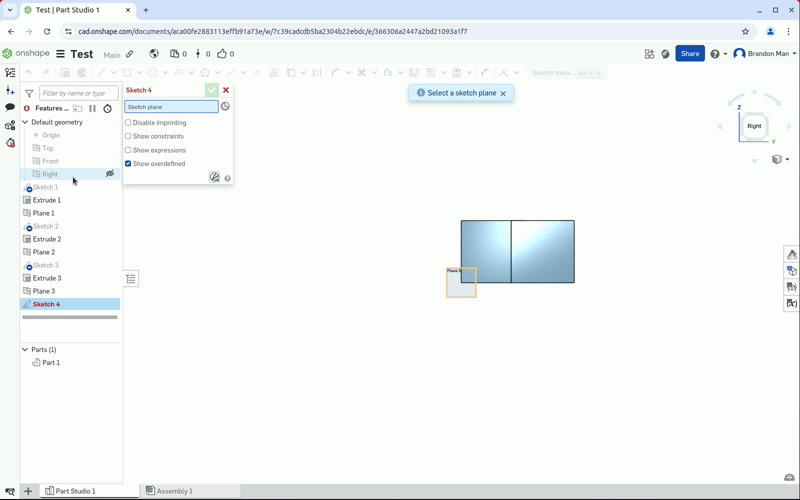
mouse_move(73, 293)
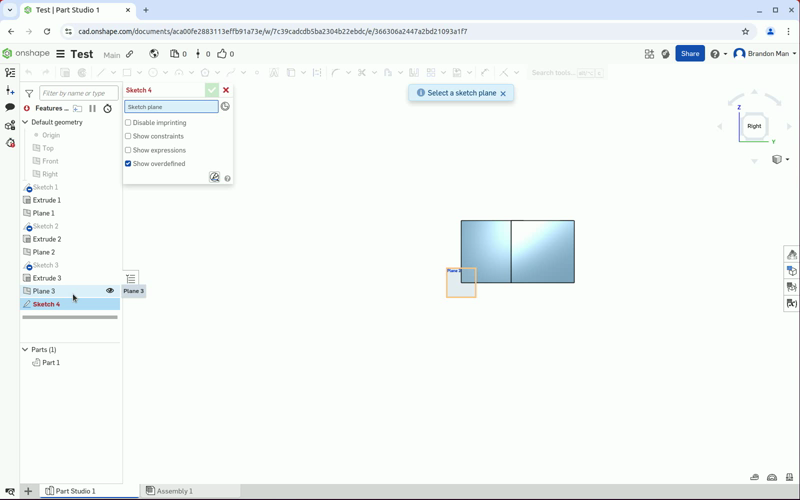
click(73, 293)
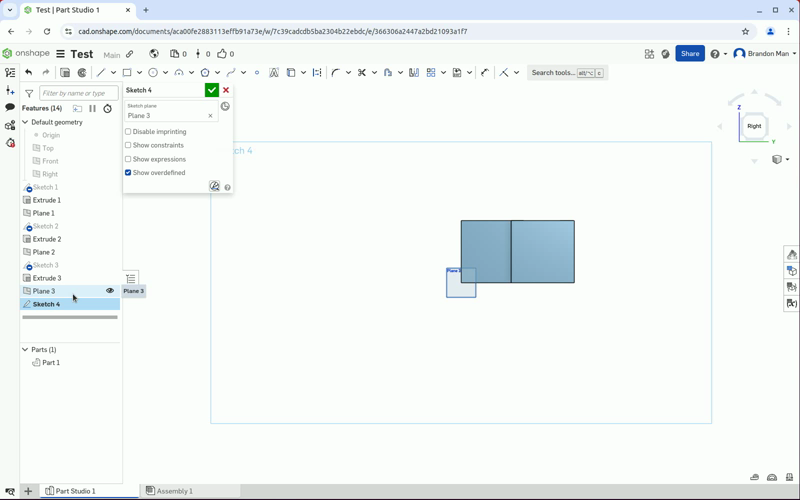
mouse_move(73, 352)
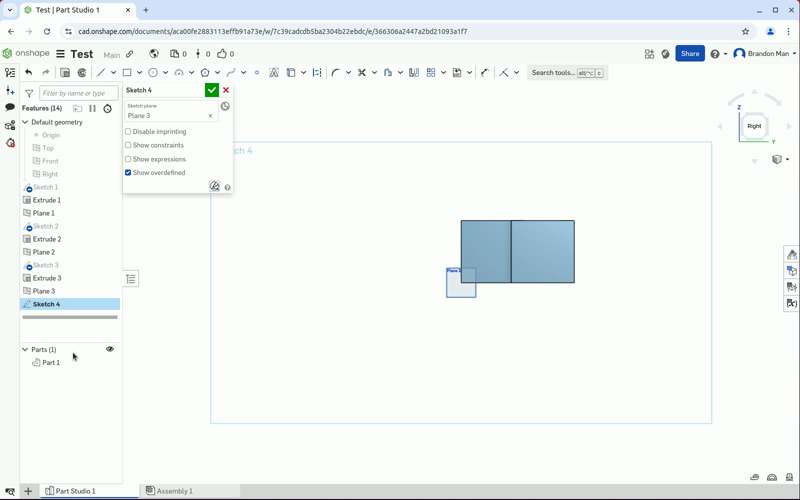
key(y)
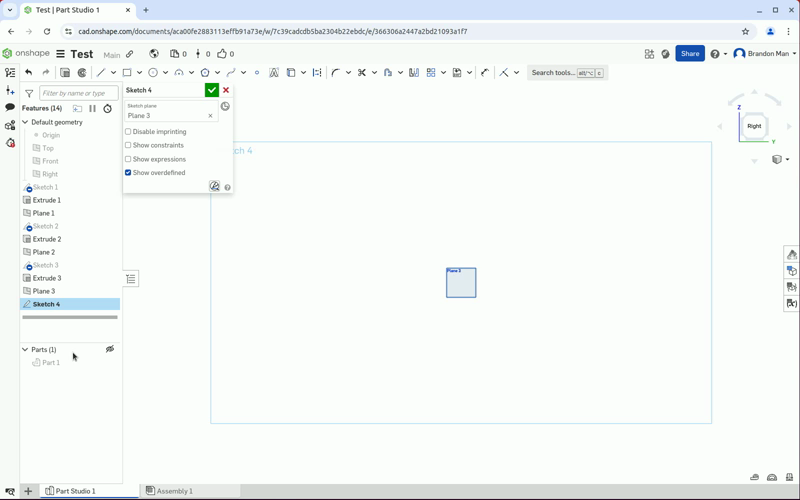
key(l)
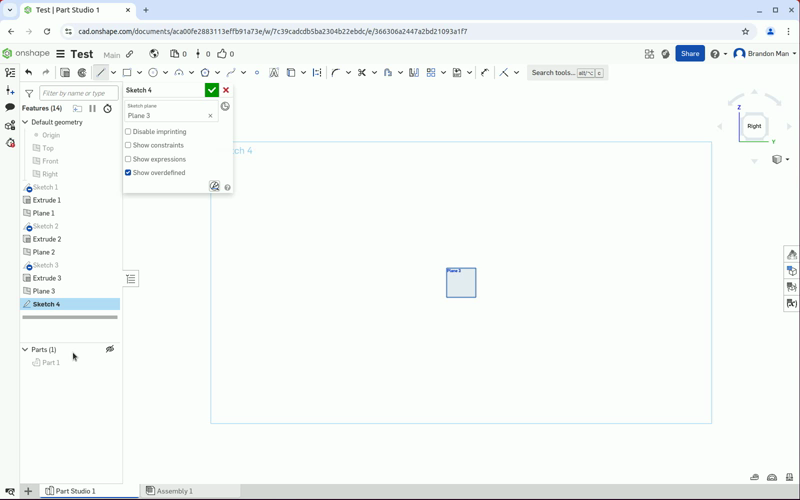
key_down(shift)
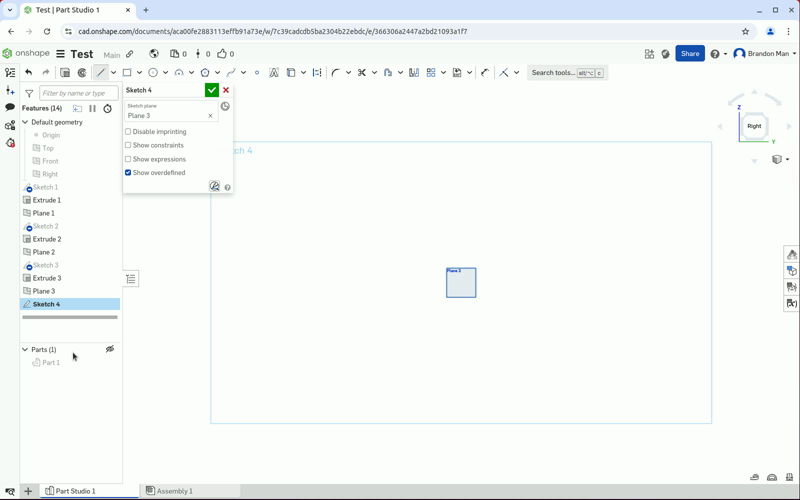
mouse_move(460, 282)
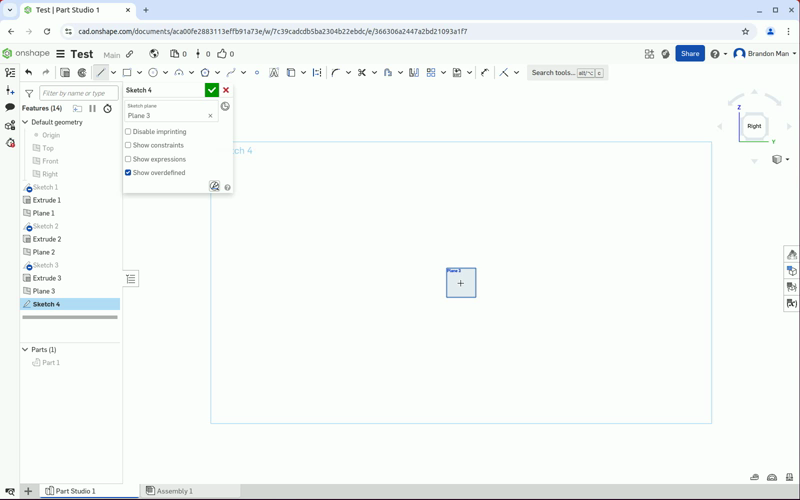
click(460, 282)
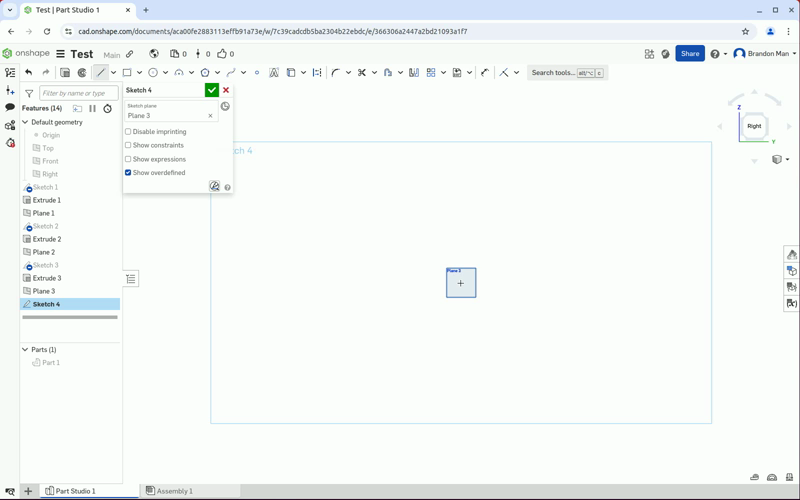
key_up(shift)
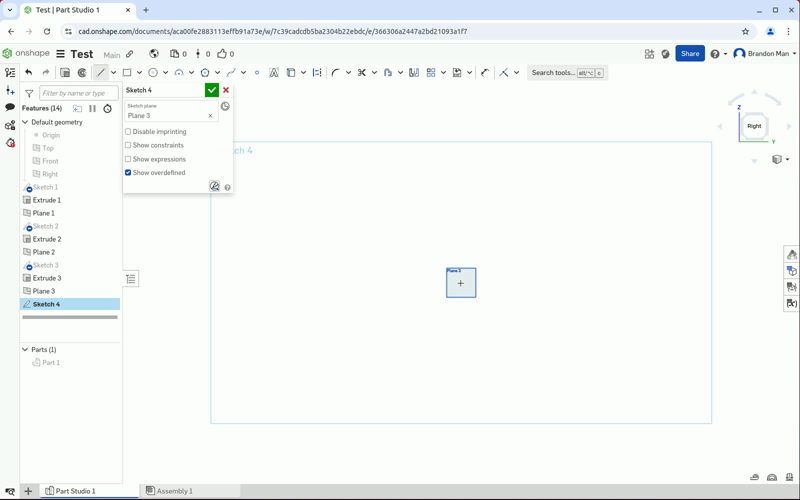
key_down(shift)
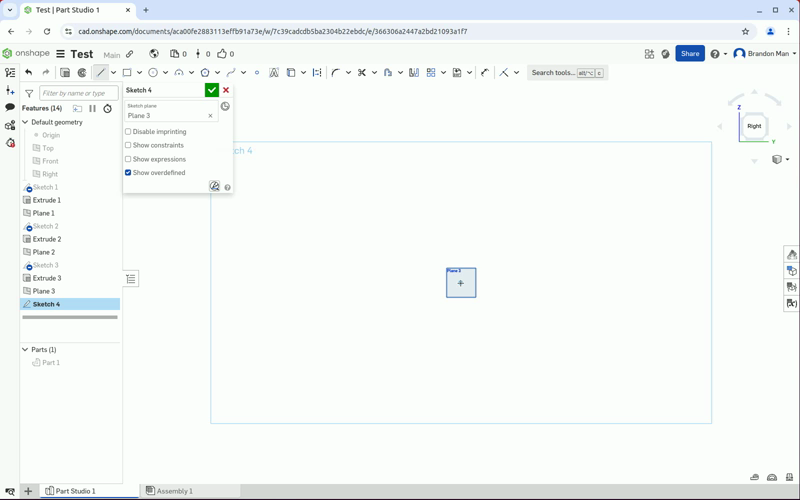
mouse_move(473, 220)
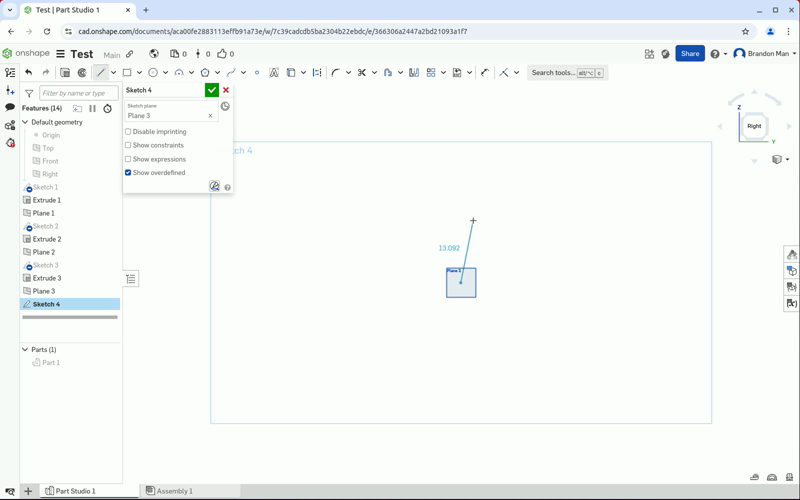
click(473, 220)
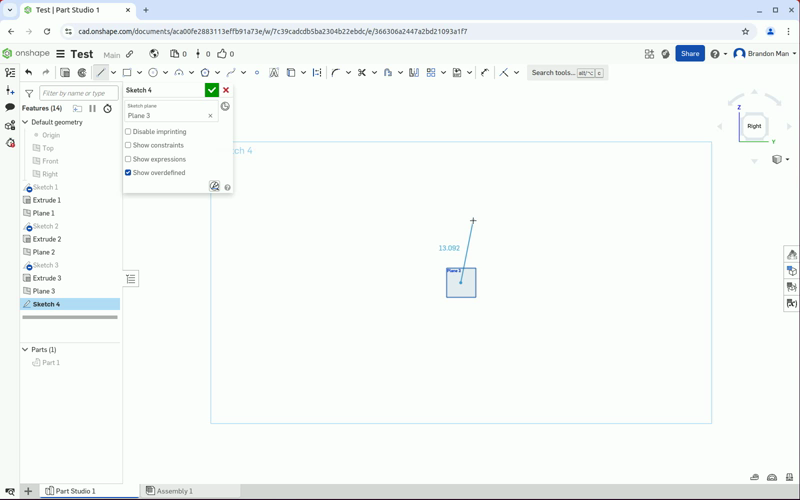
key_up(shift)
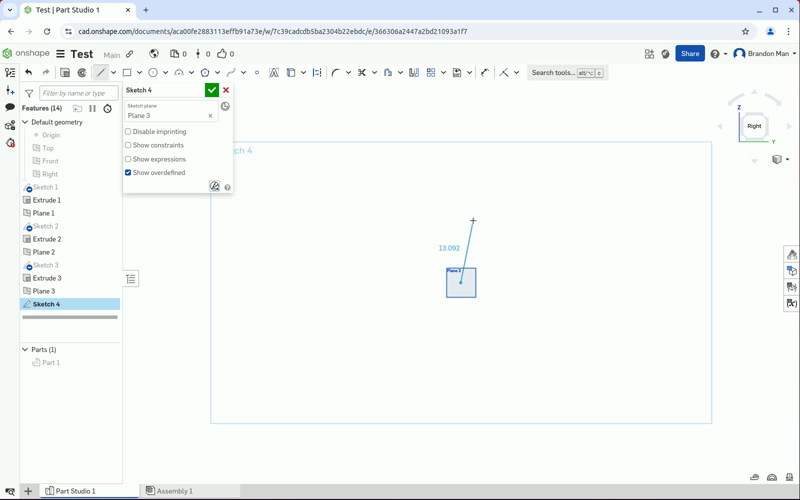
key_down(shift)
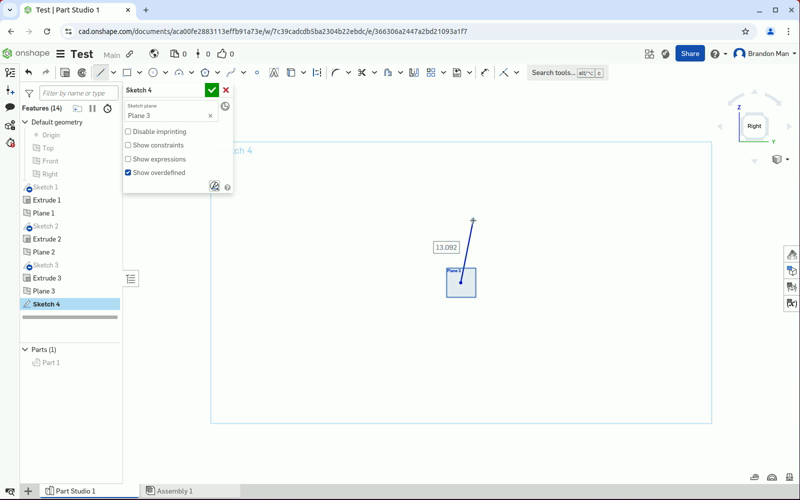
mouse_move(503, 220)
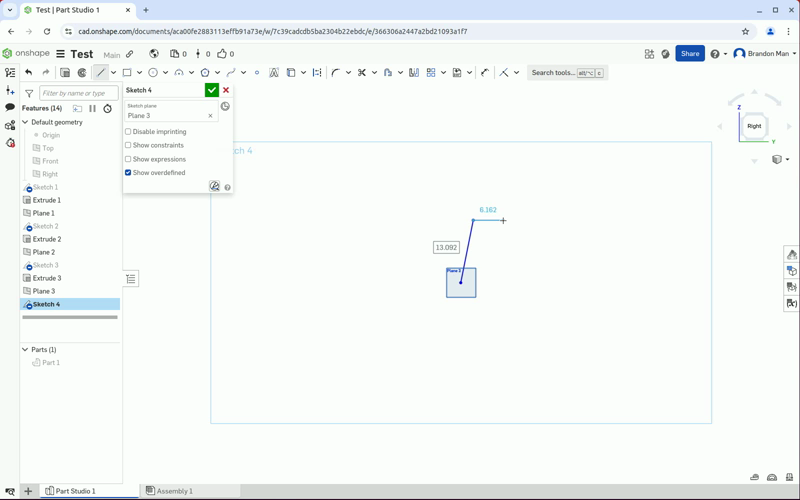
mouse_move(460, 220)
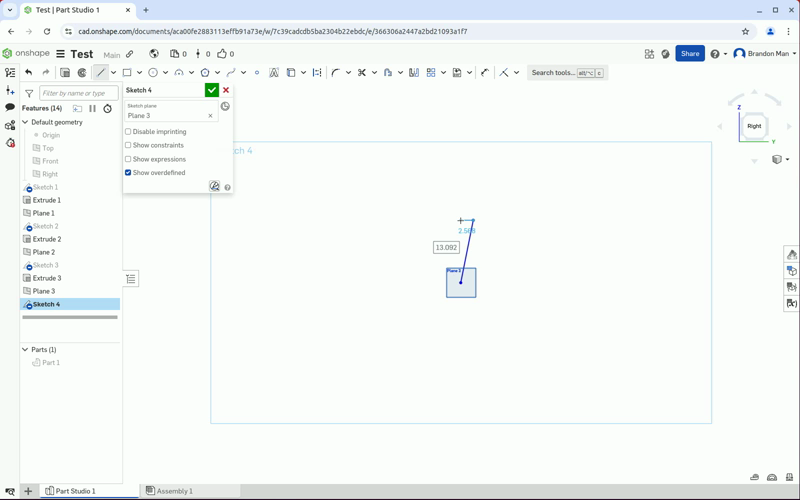
click(460, 220)
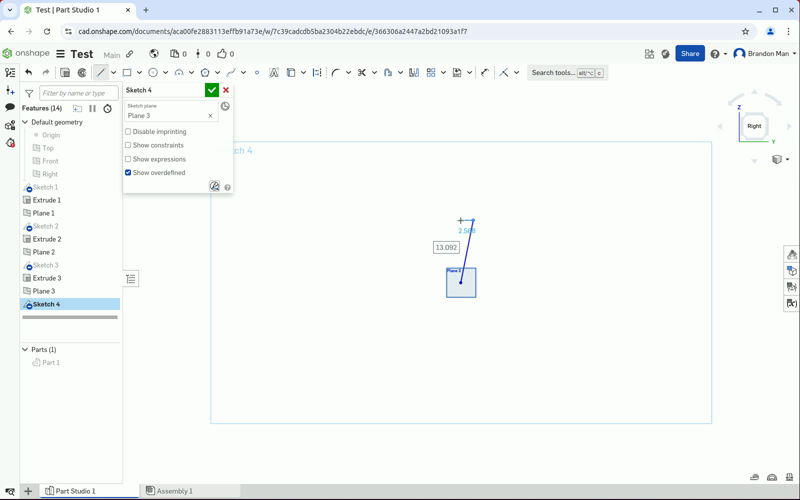
key_up(shift)
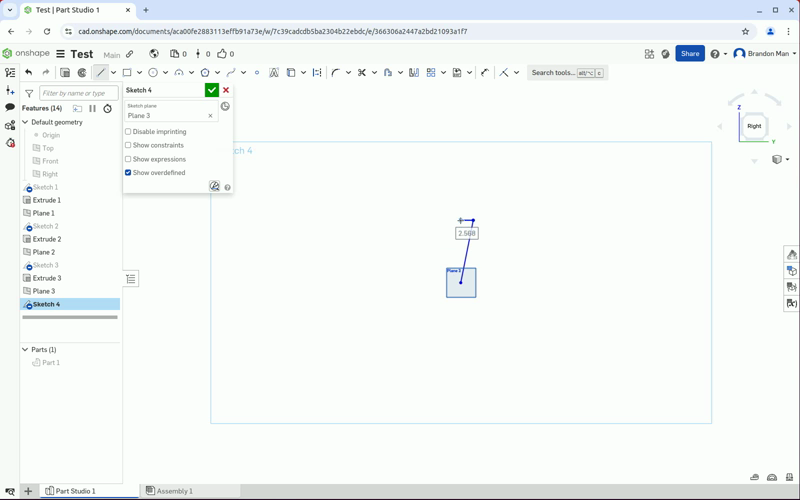
key_down(shift)
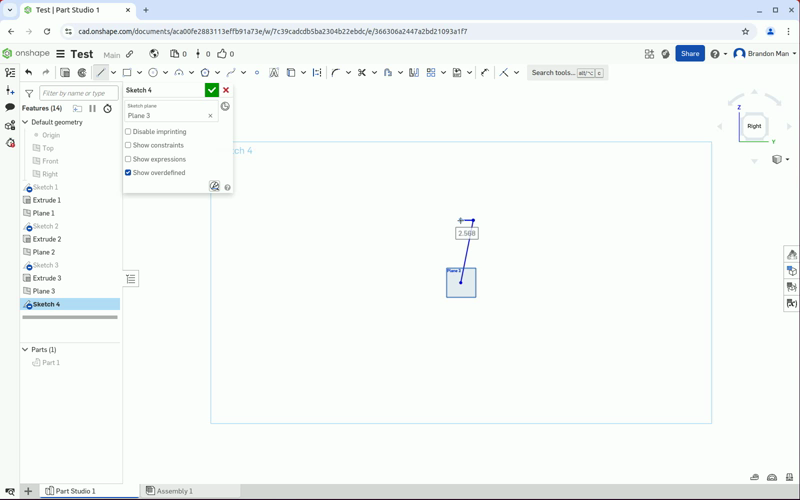
mouse_move(460, 282)
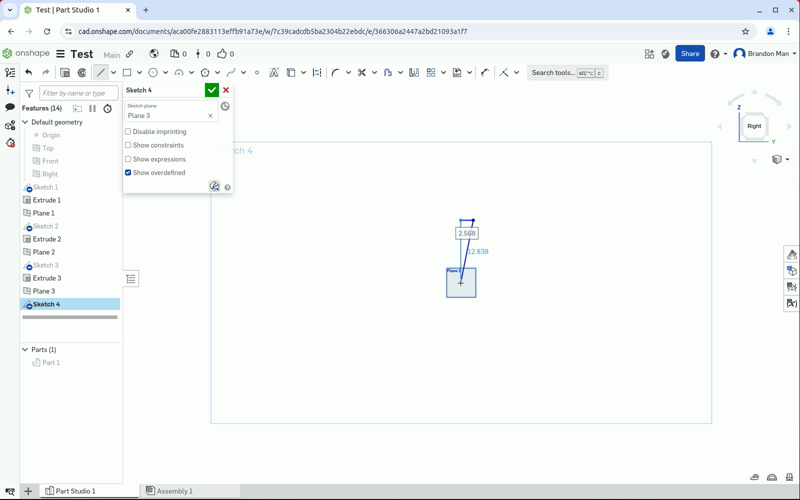
key_up(shift)
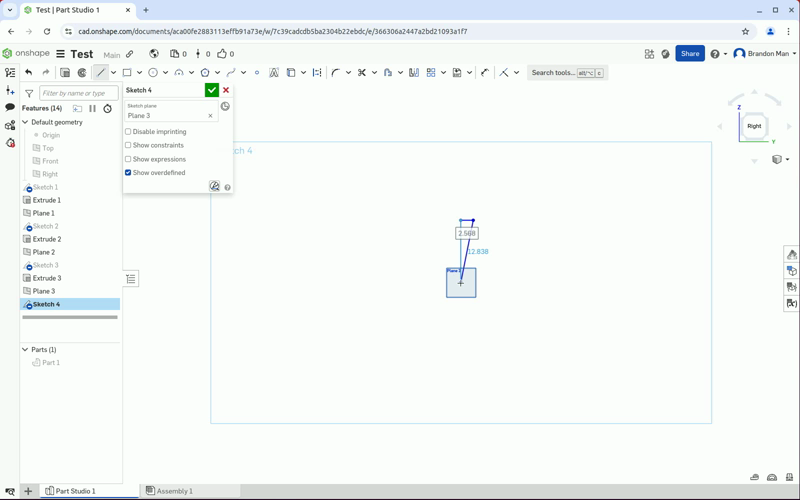
click(460, 282)
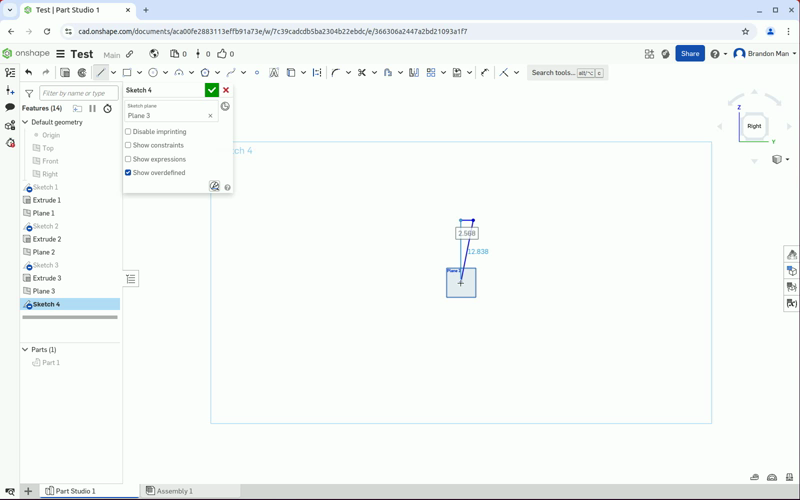
key(esc)
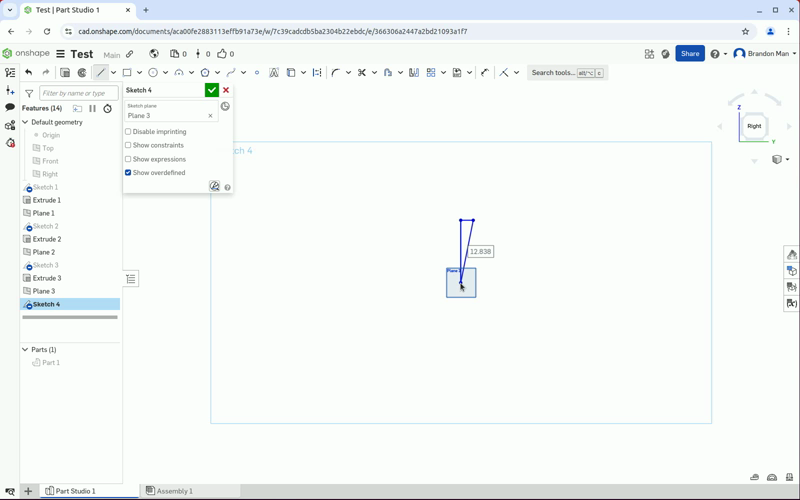
mouse_move(462, 261)
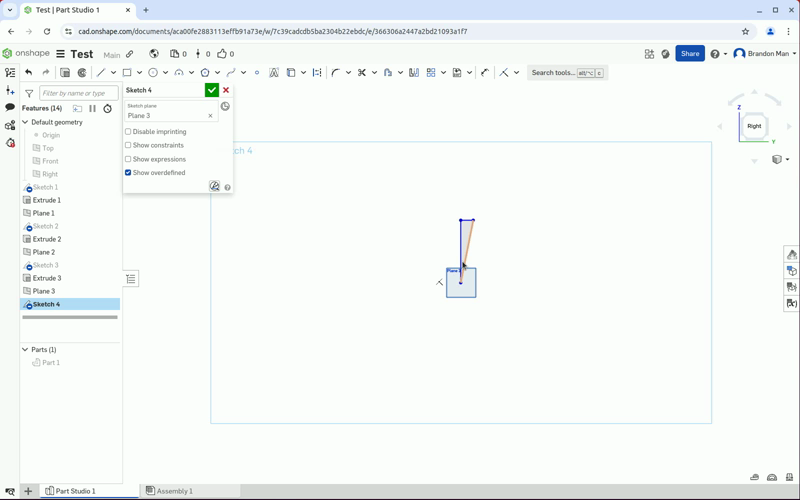
scroll(6)
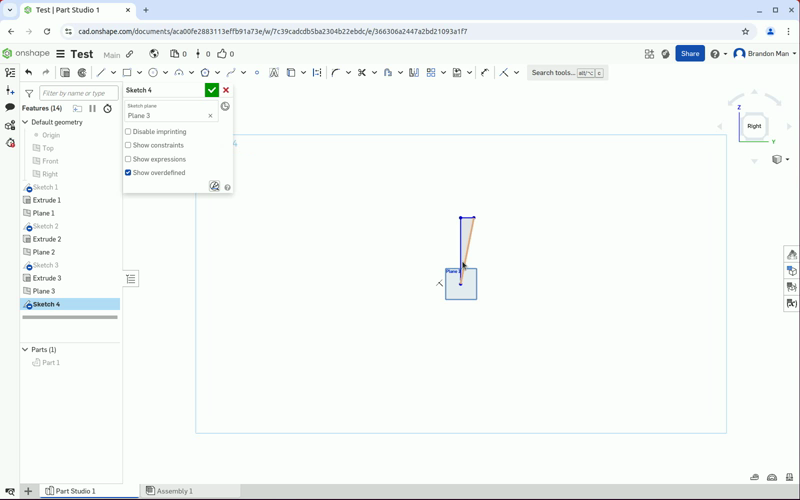
scroll(6)
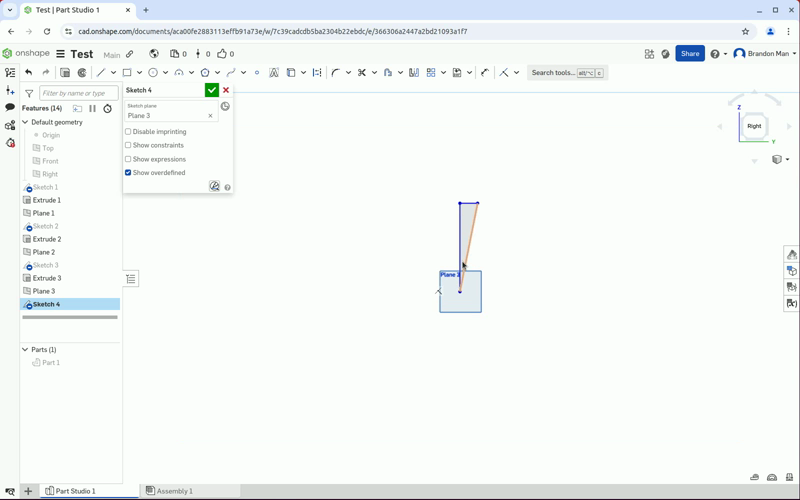
scroll(6)
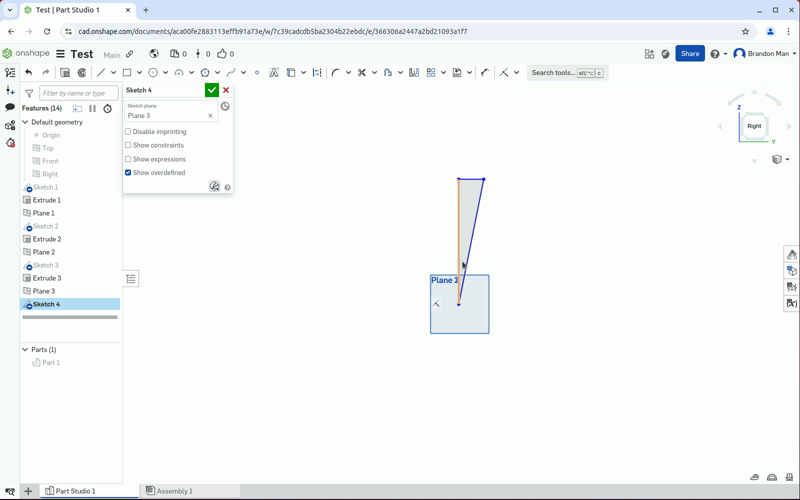
scroll(6)
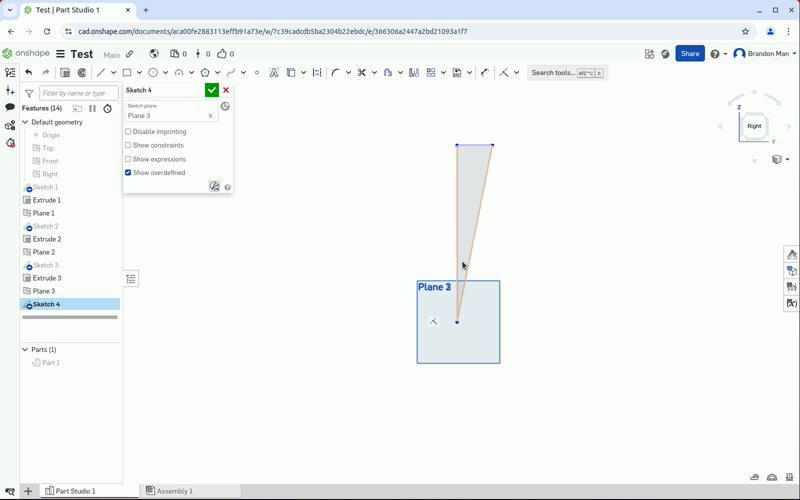
scroll(6)
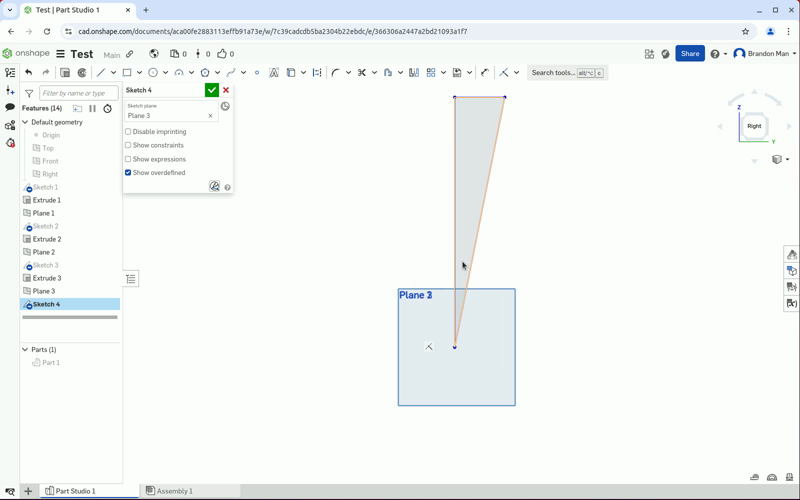
scroll(6)
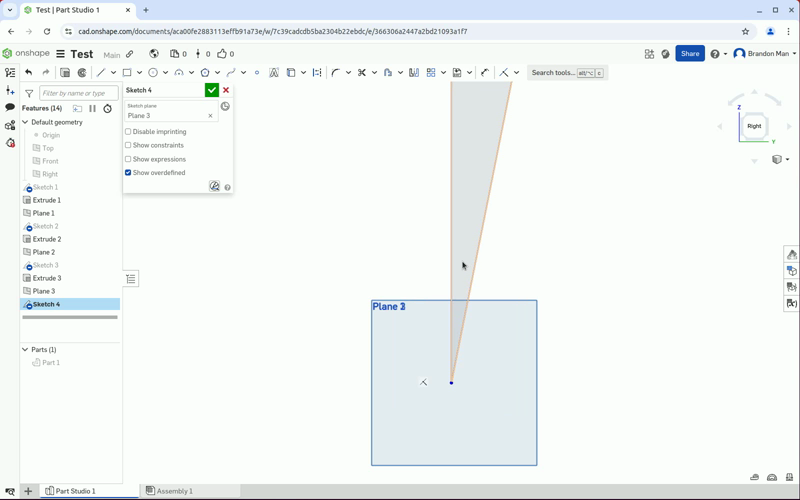
scroll(6)
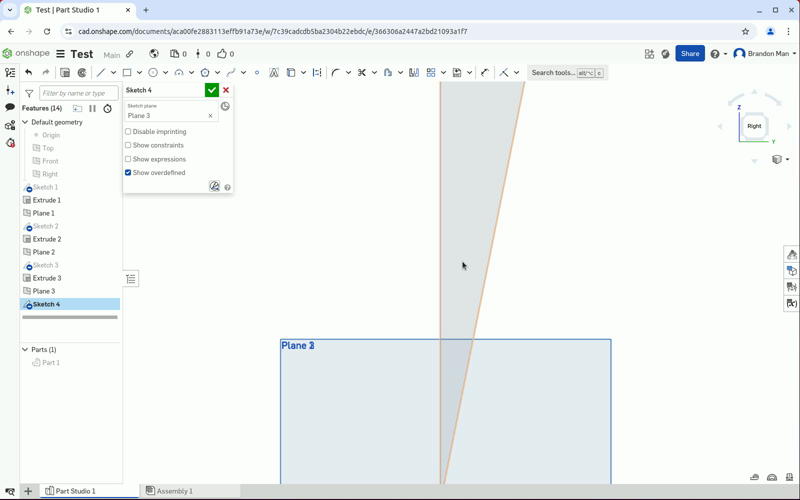
click(462, 261)
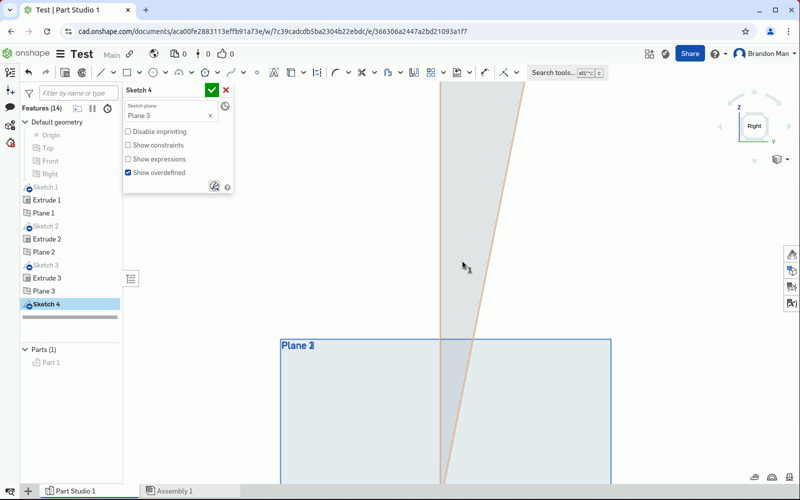
scroll(-6)
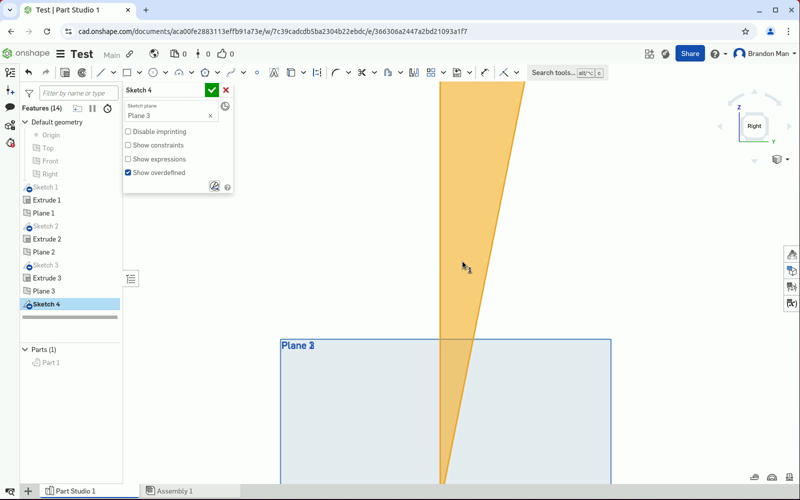
scroll(-6)
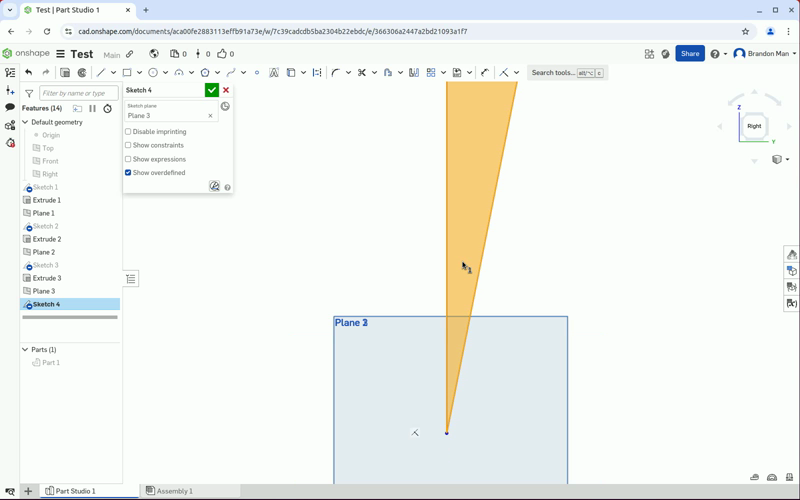
scroll(-6)
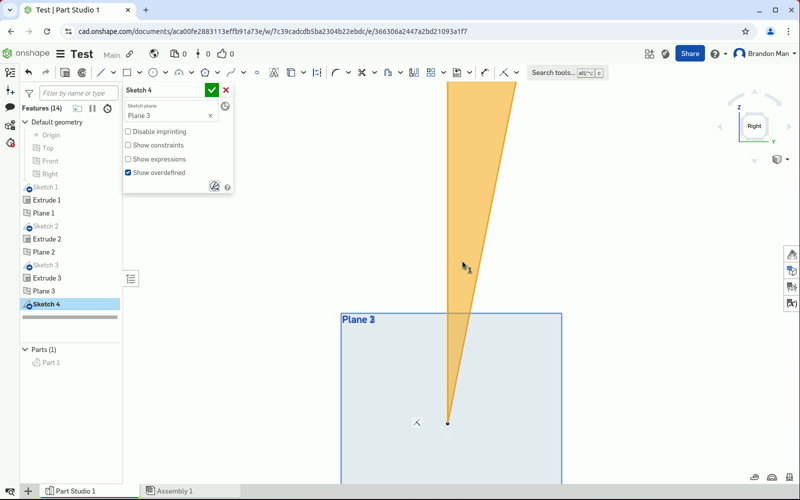
scroll(-6)
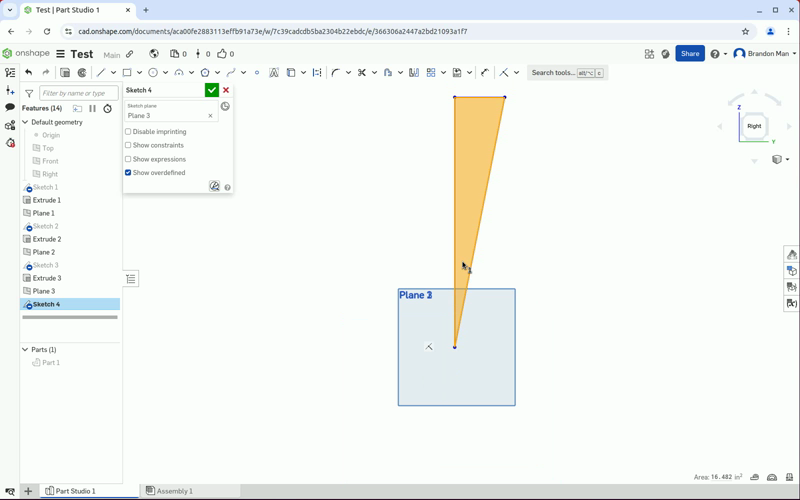
scroll(-6)
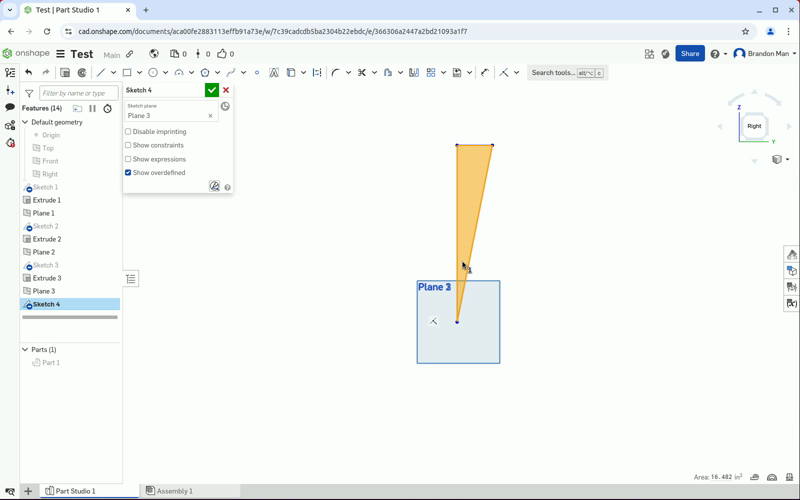
scroll(-6)
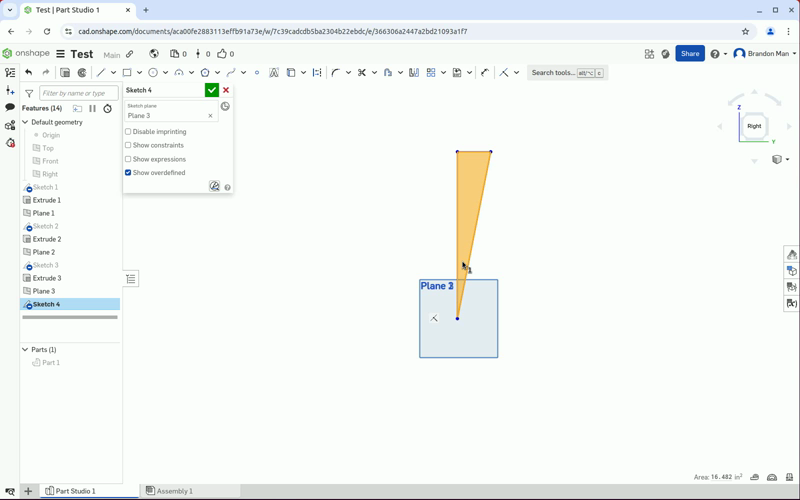
scroll(-6)
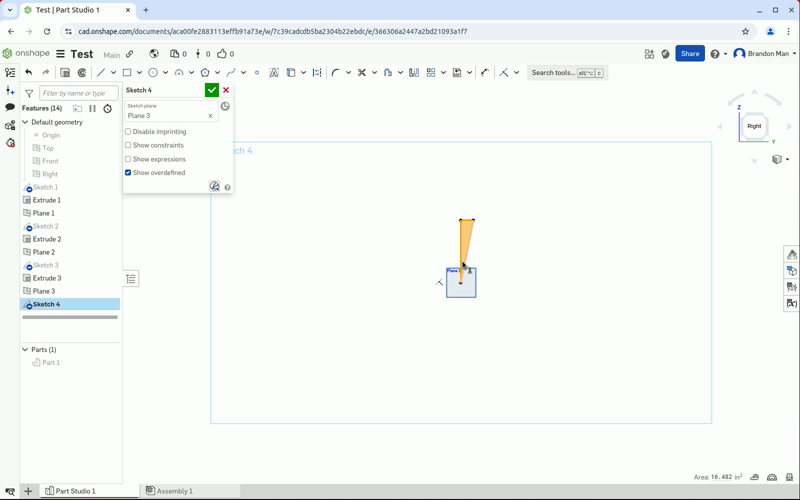
mouse_move(73, 352)
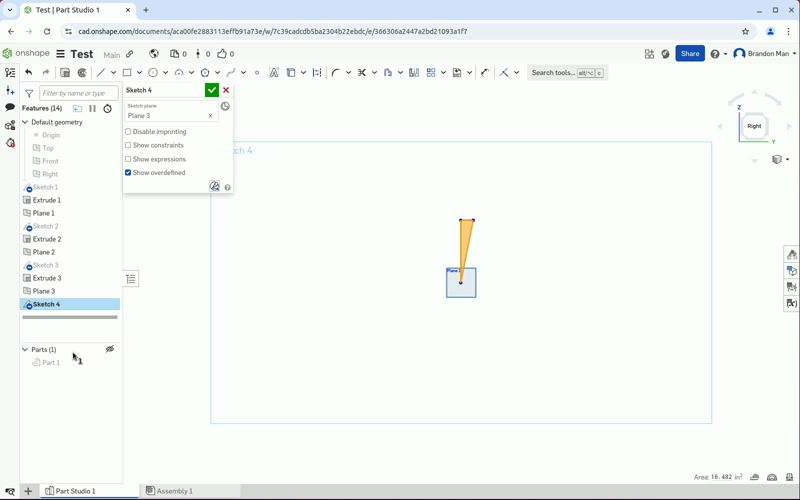
key(shift+y)
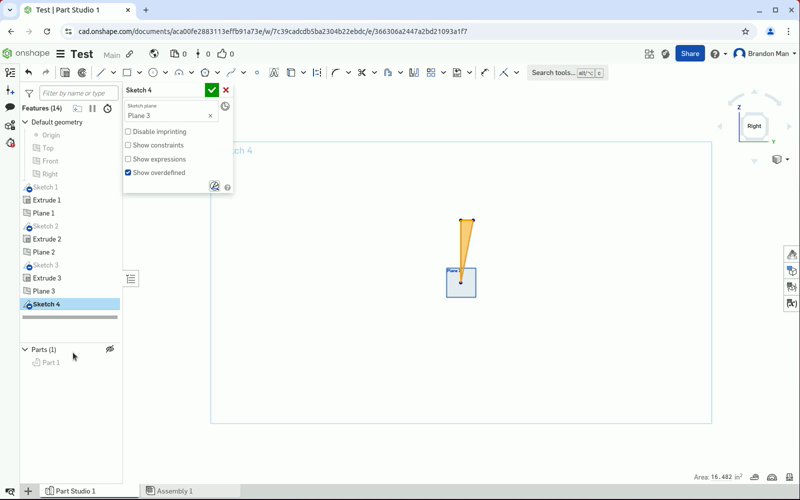
key(shift+e)
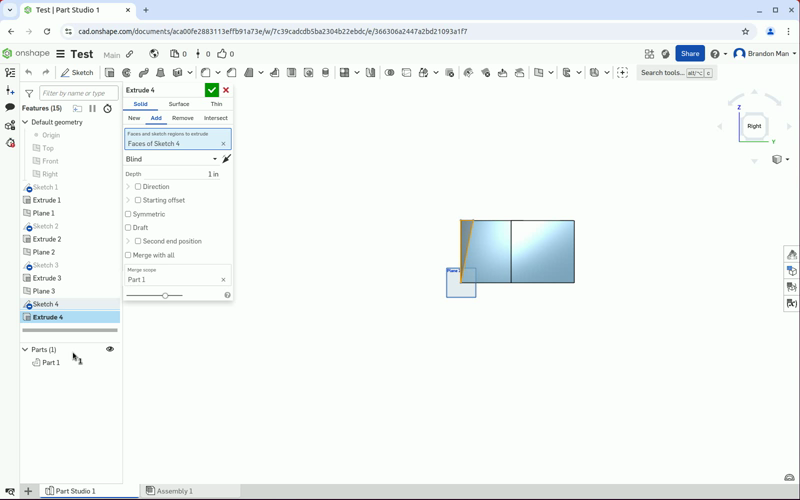
mouse_move(143, 106)
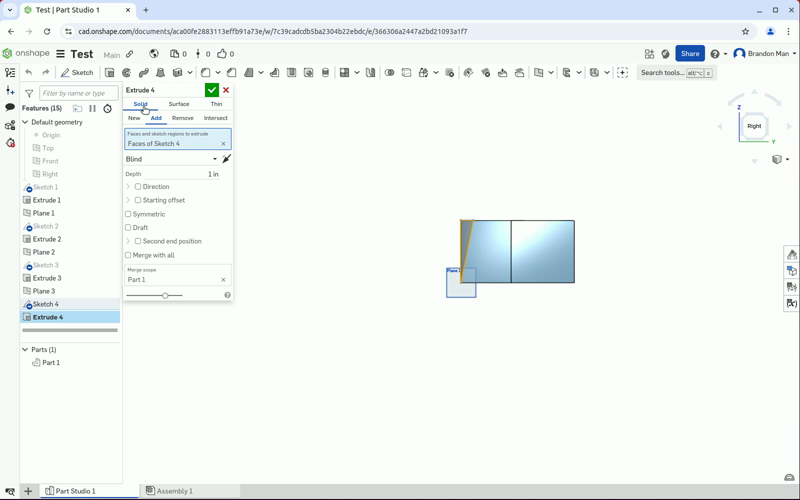
click(143, 106)
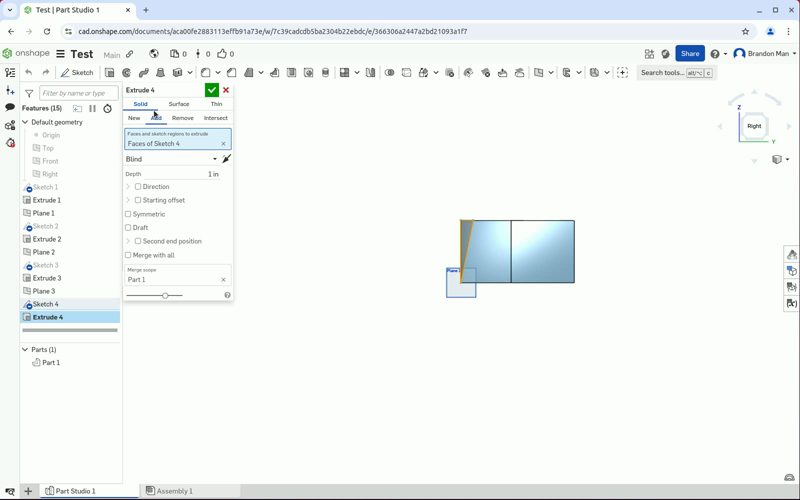
mouse_move(186, 120)
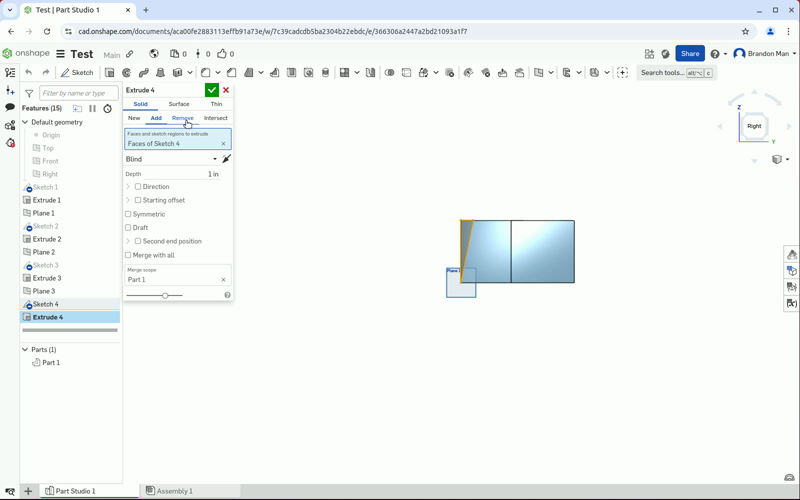
click(186, 120)
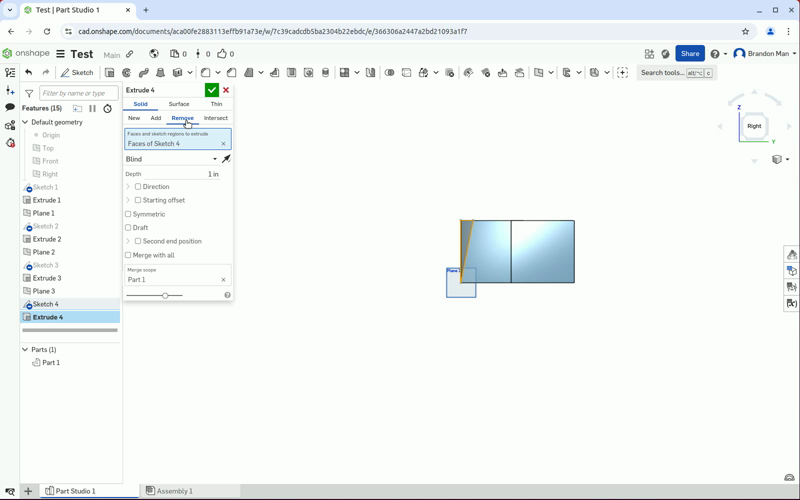
key(tab, 4)
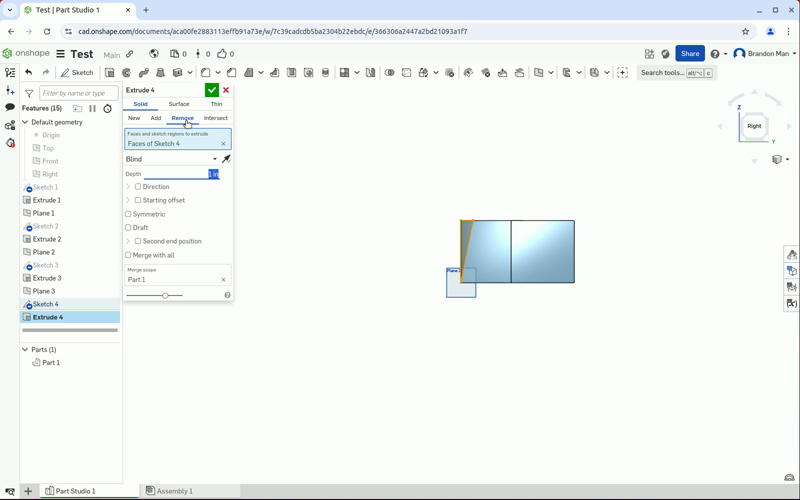
text(5.055)
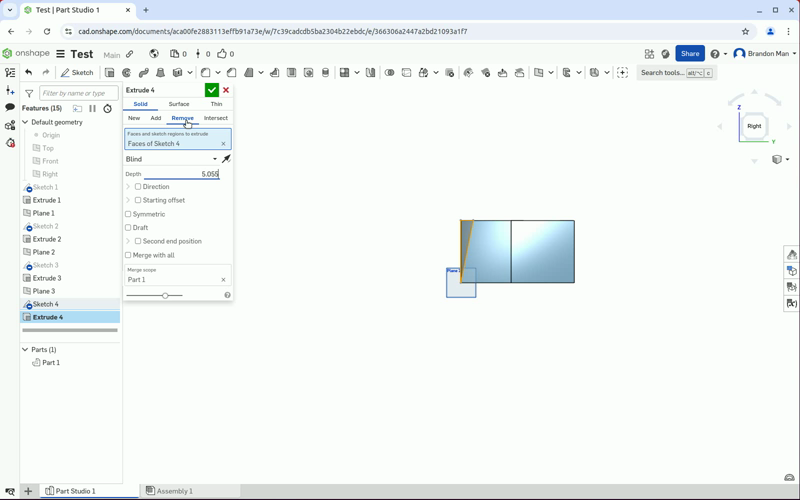
key(tab, 6)
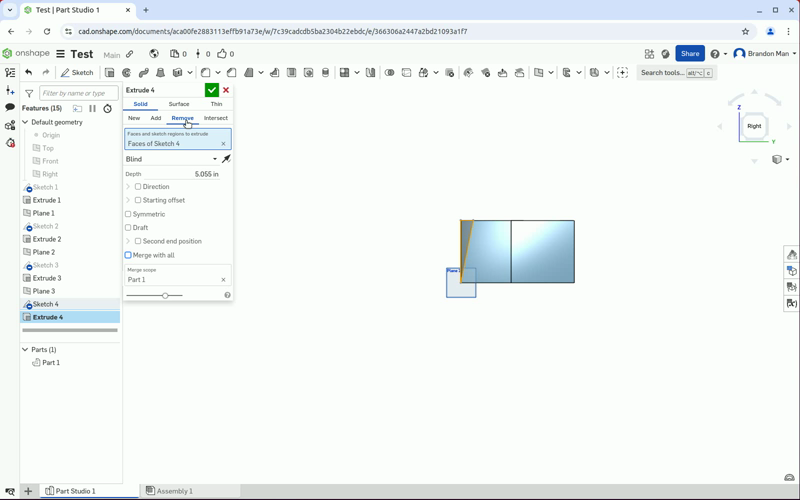
key(space)
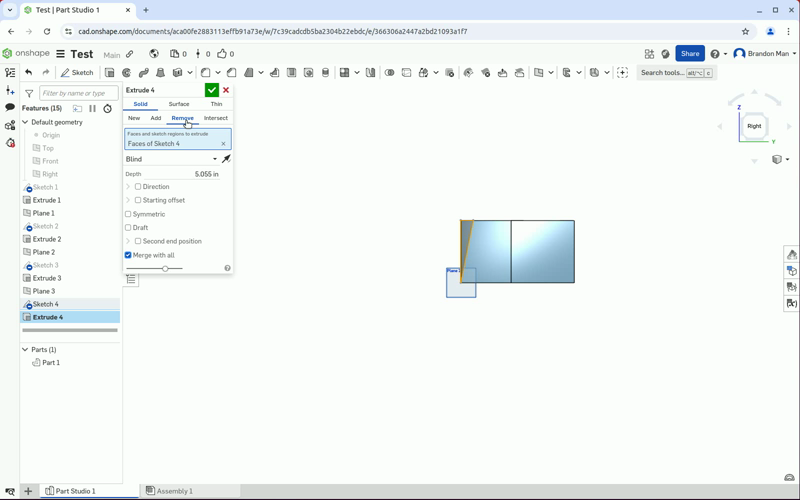
key(enter)
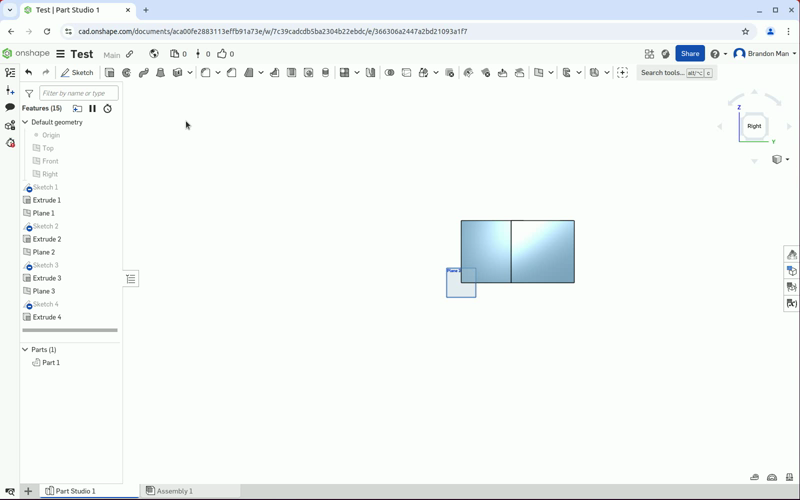
key(shift+h)
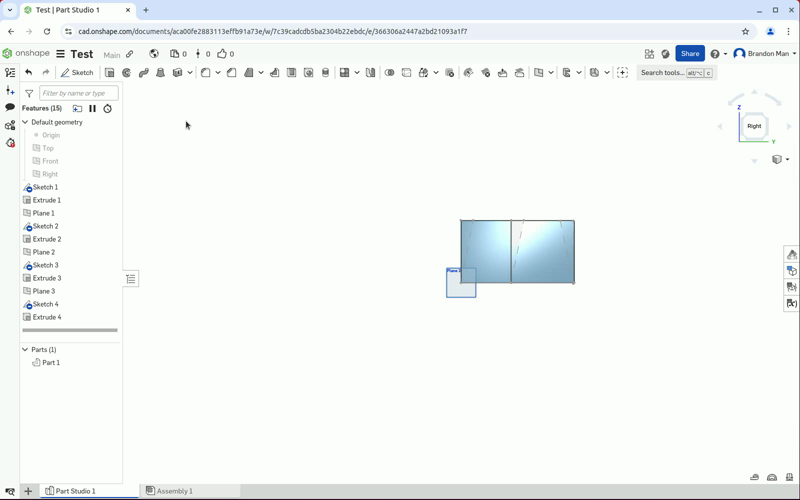
key(shift+h)
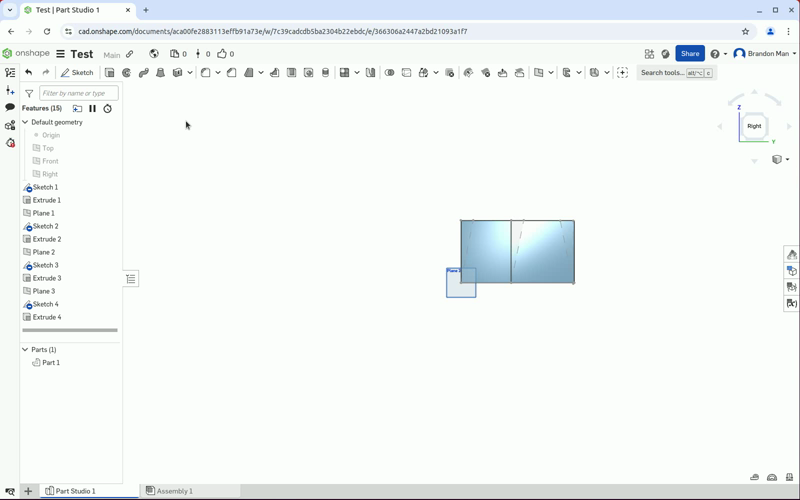
key(shift+7)
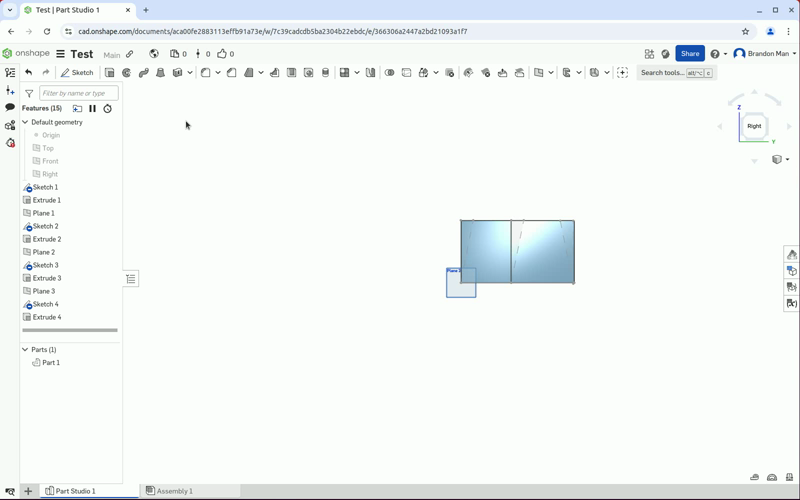
key(right, 2)
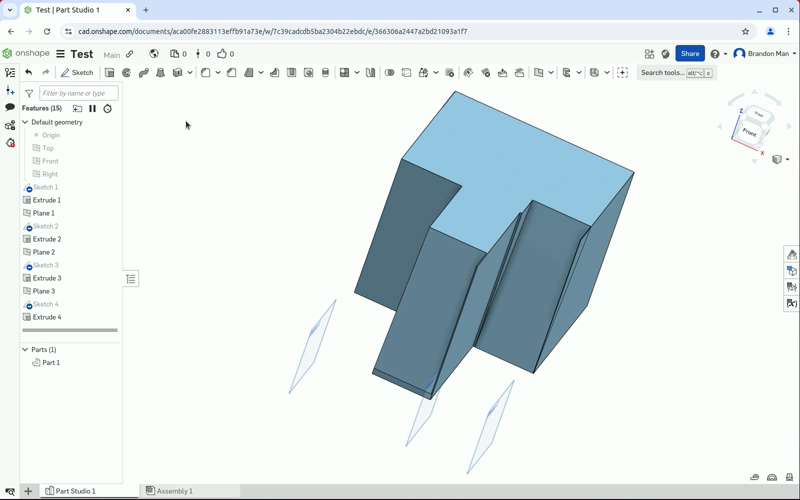
key(down, 2)
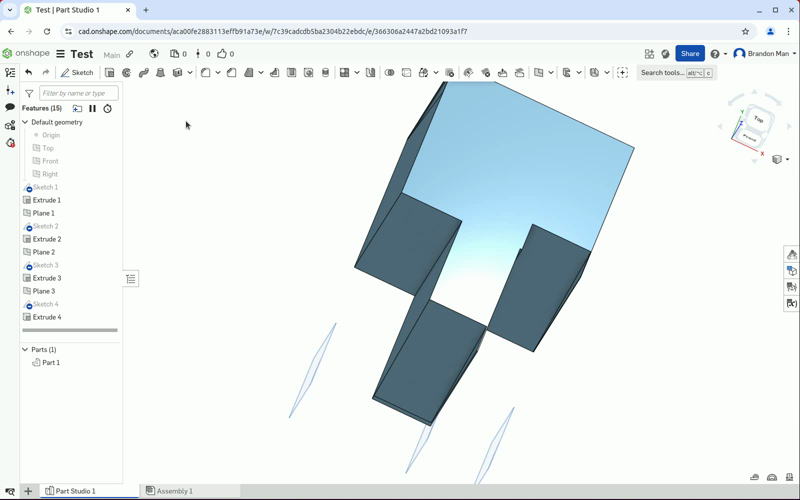
key(up, 2)
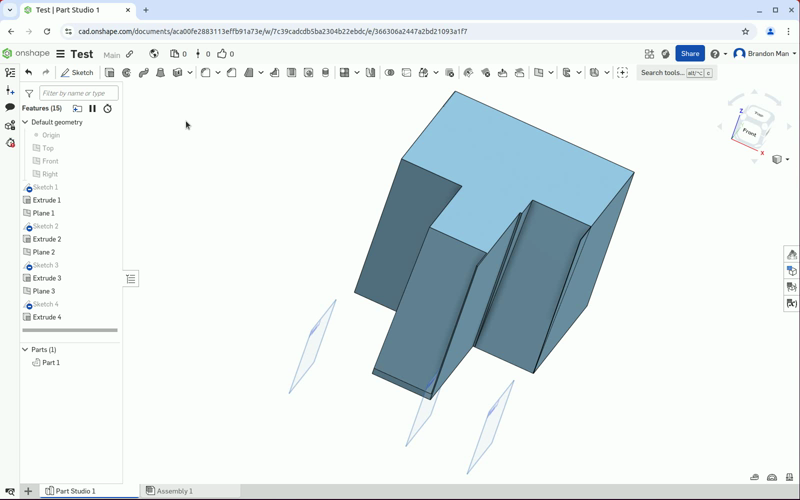
key(left, 2)
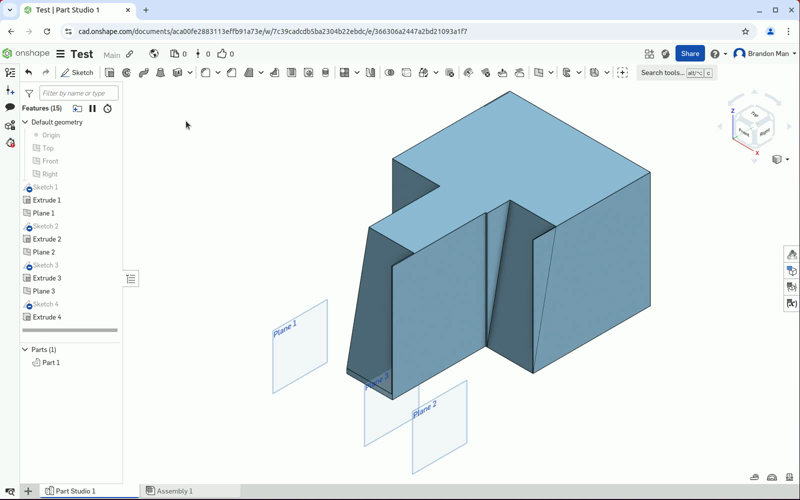
mouse_move(73, 189)
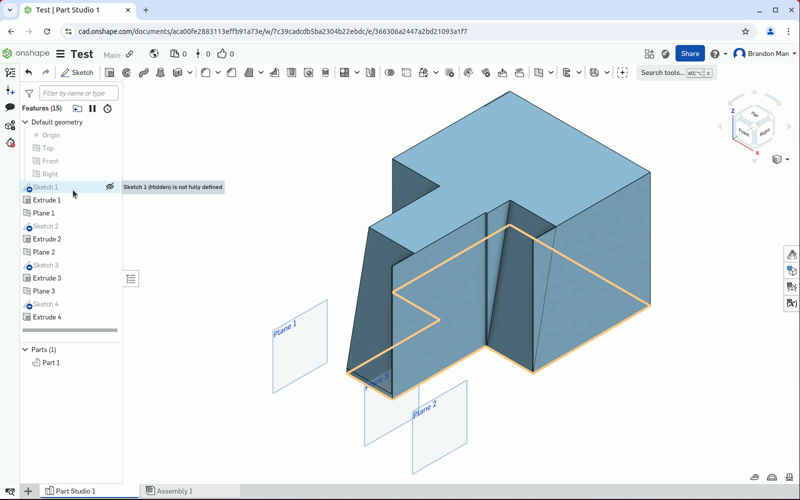
click(73, 189)